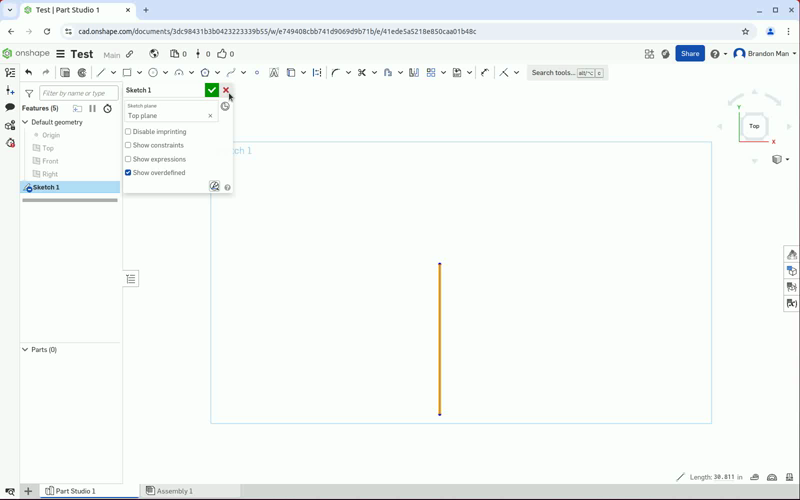
key(shift+h)
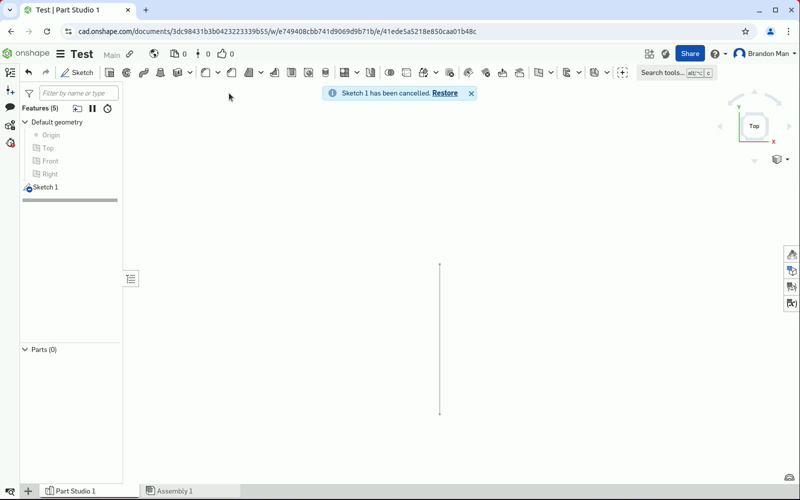
mouse_move(73, 352)
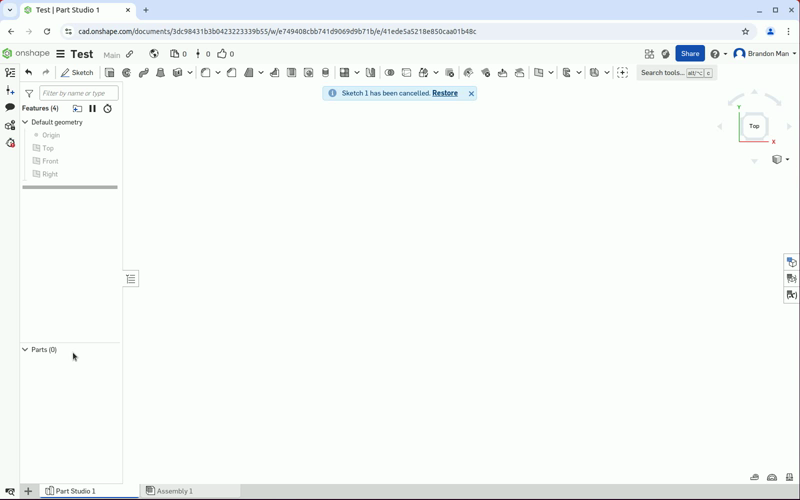
key(y)
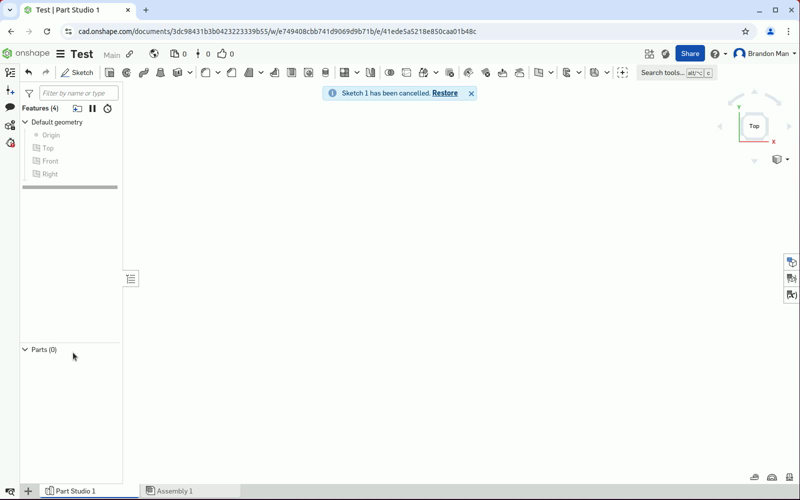
key(shift+p)
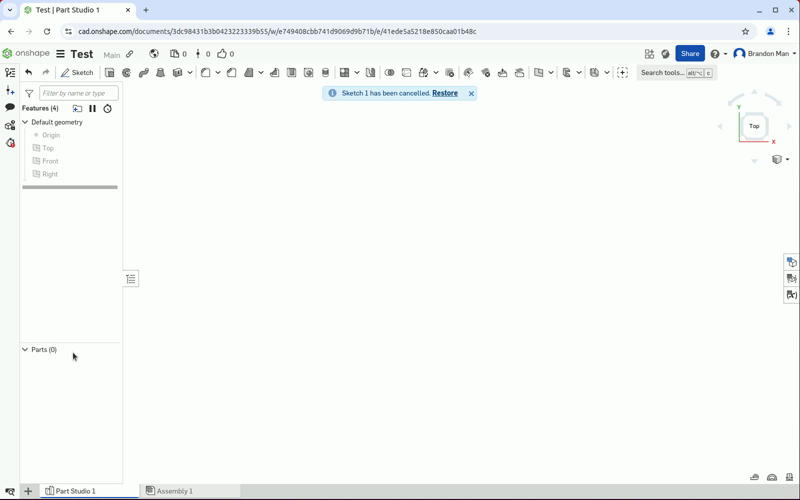
key(space)
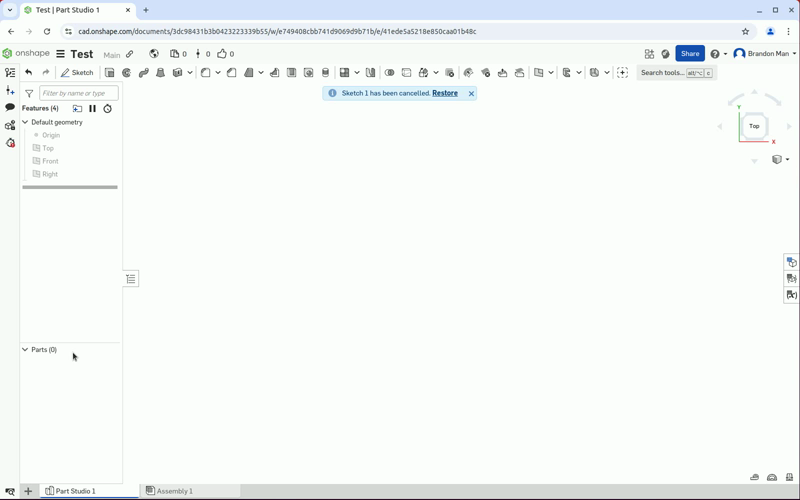
key_down(shift)
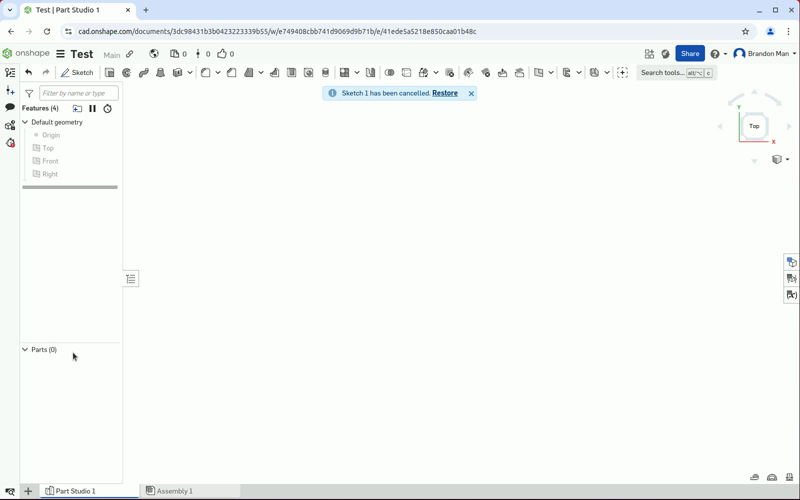
key(up)
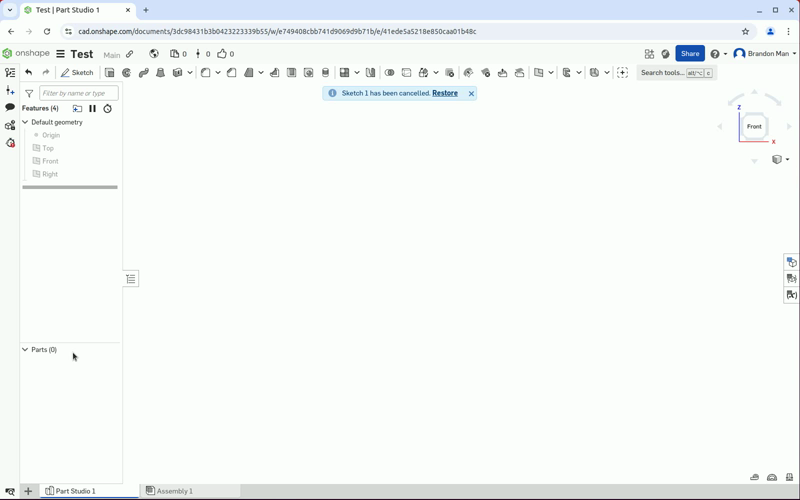
key_up(shift)
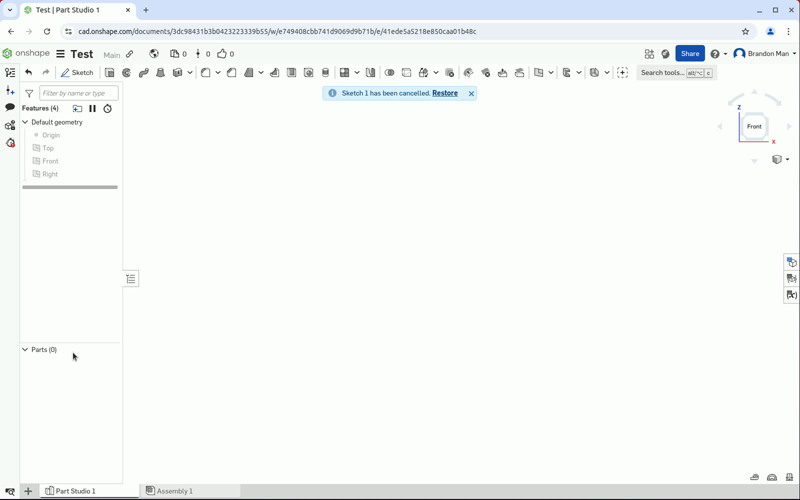
key(space)
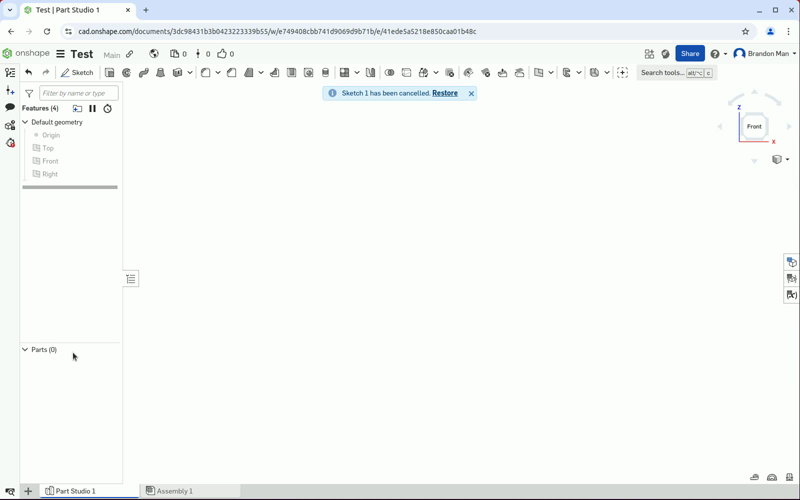
key_down(shift)
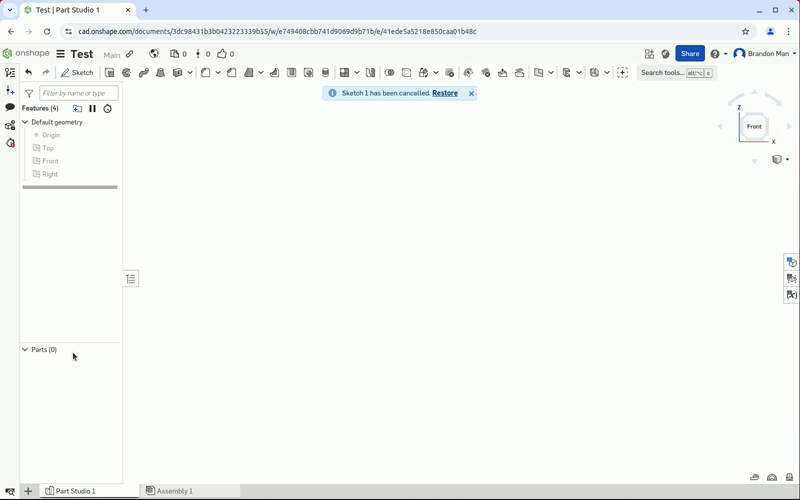
key(left)
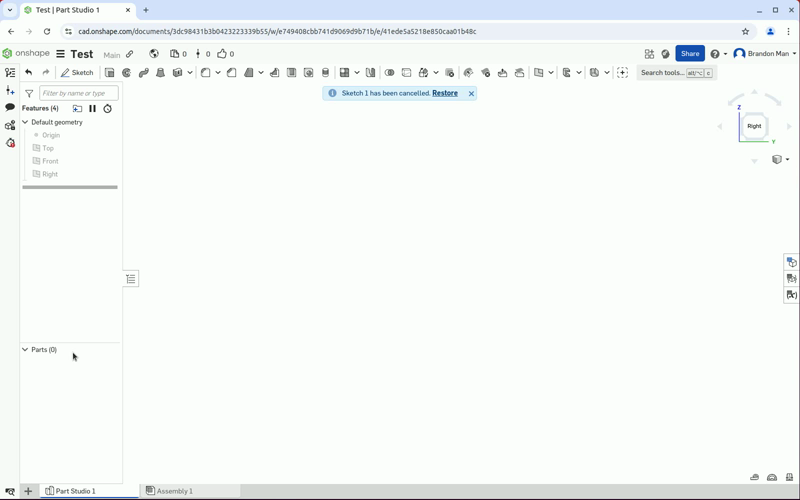
key_up(shift)
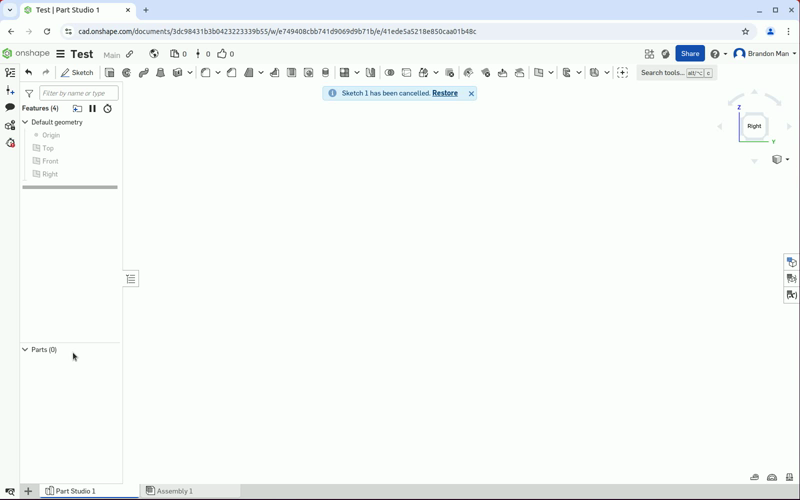
mouse_move(73, 352)
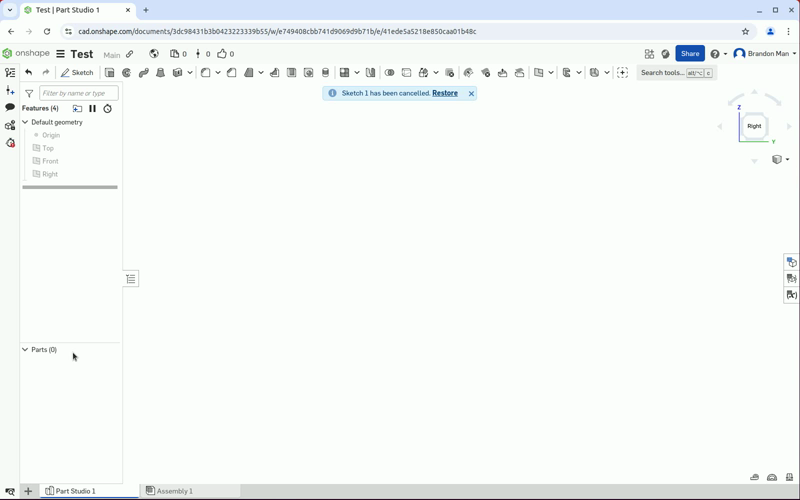
key(shift+y)
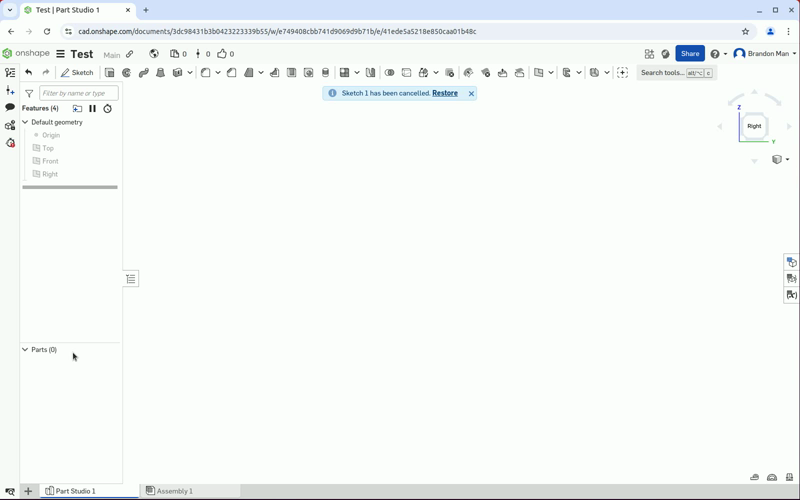
key(shift+s)
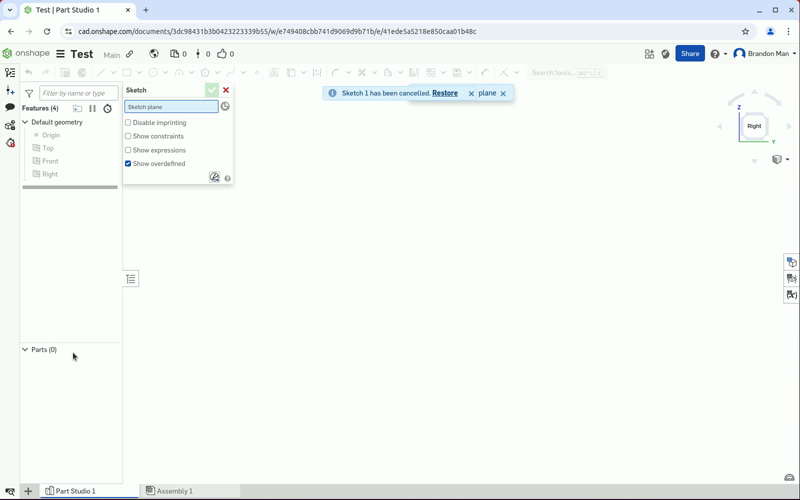
mouse_move(73, 176)
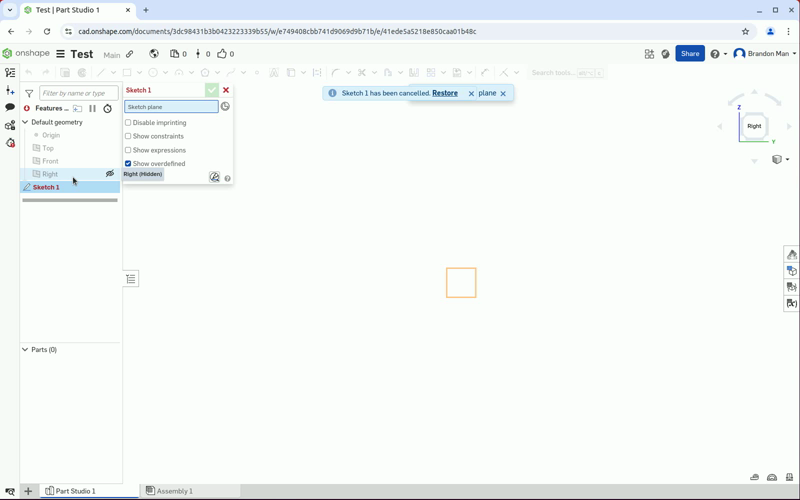
click(73, 176)
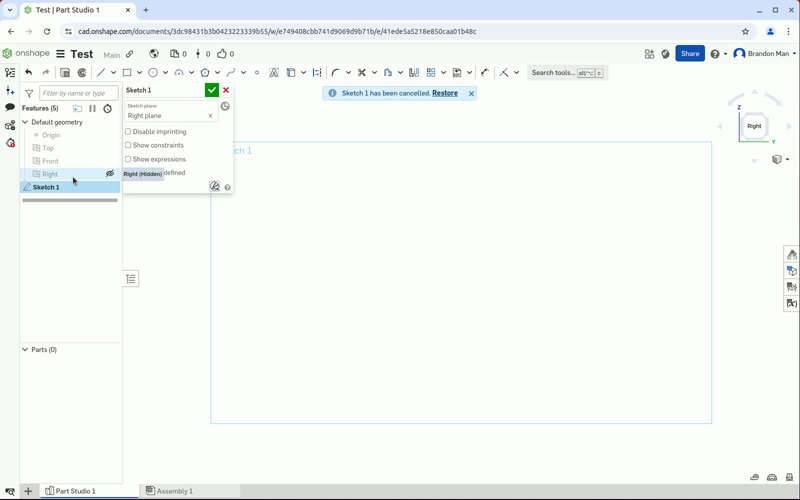
mouse_move(73, 352)
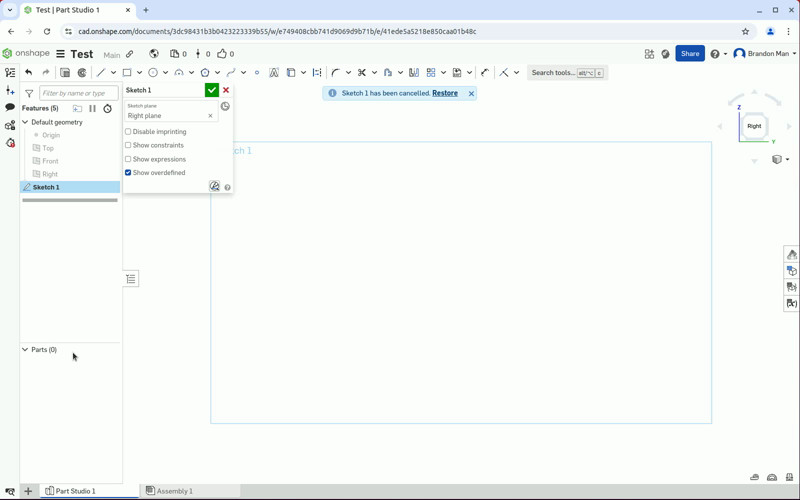
key(y)
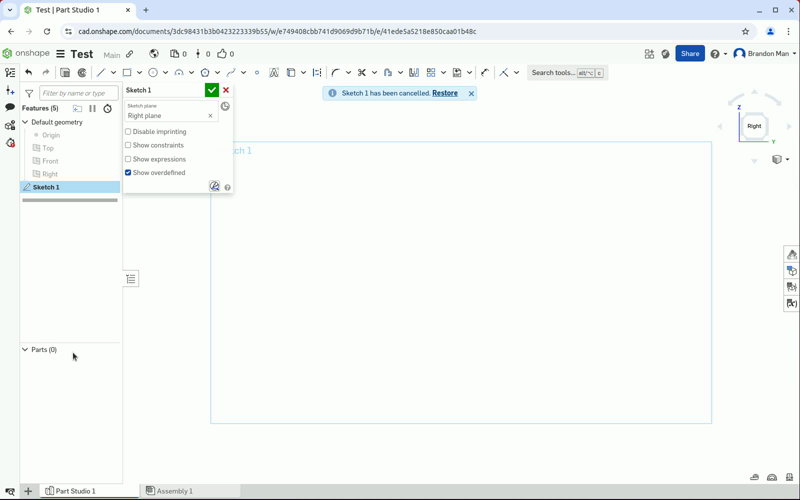
key(c)
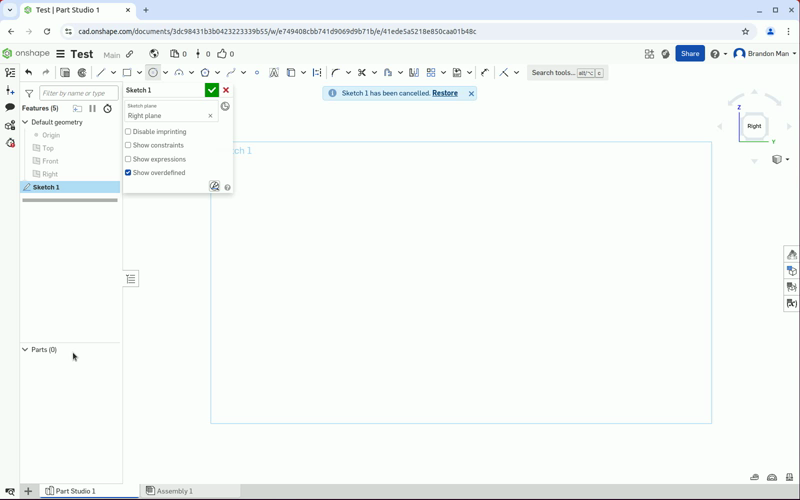
key_down(shift)
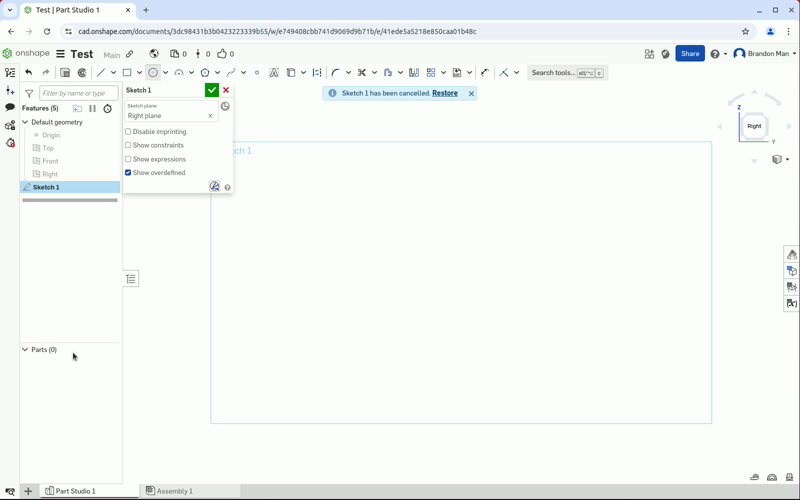
mouse_move(460, 282)
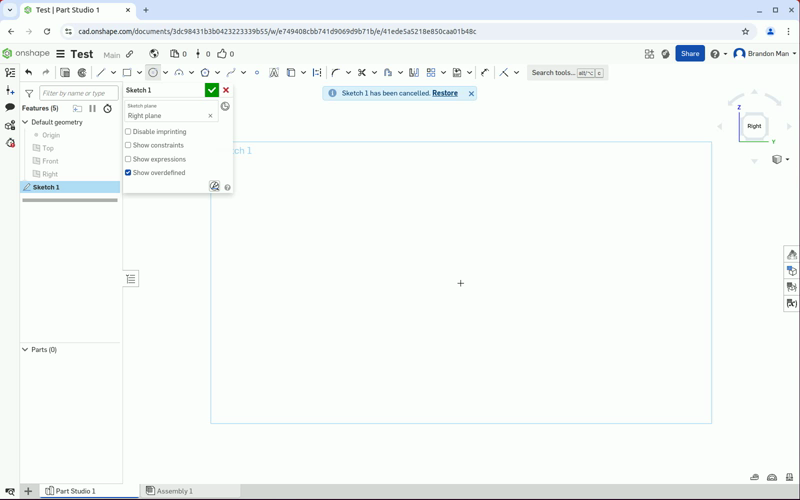
click(460, 282)
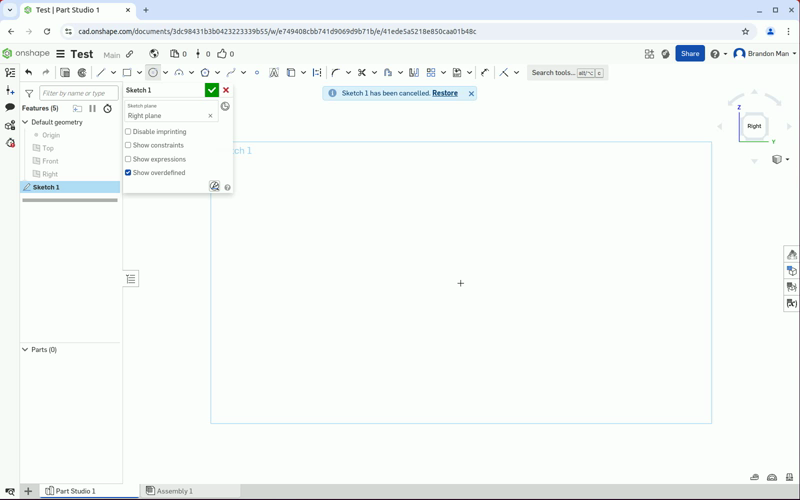
key_up(shift)
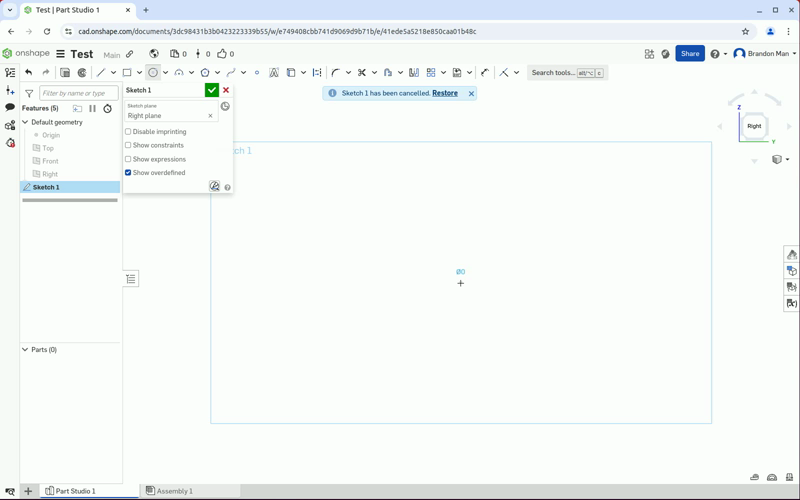
mouse_move(482, 282)
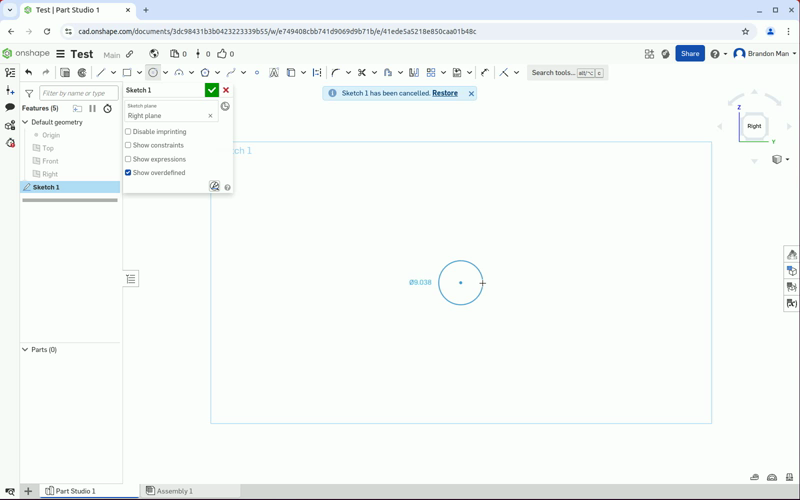
click(482, 282)
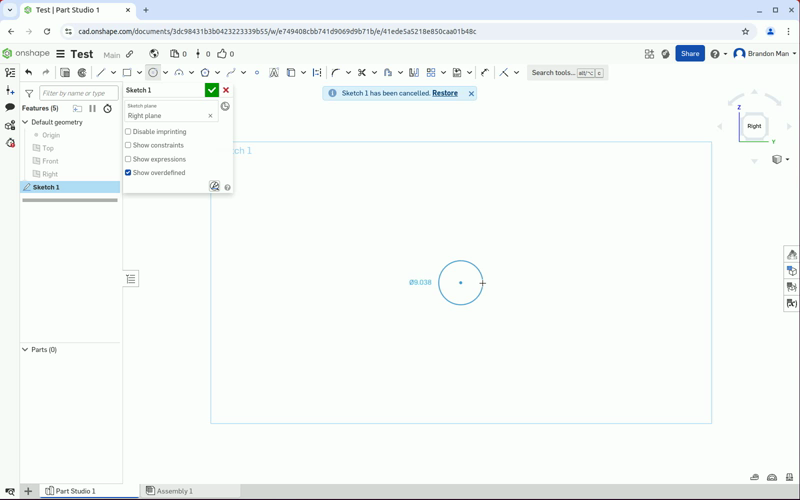
key(esc)
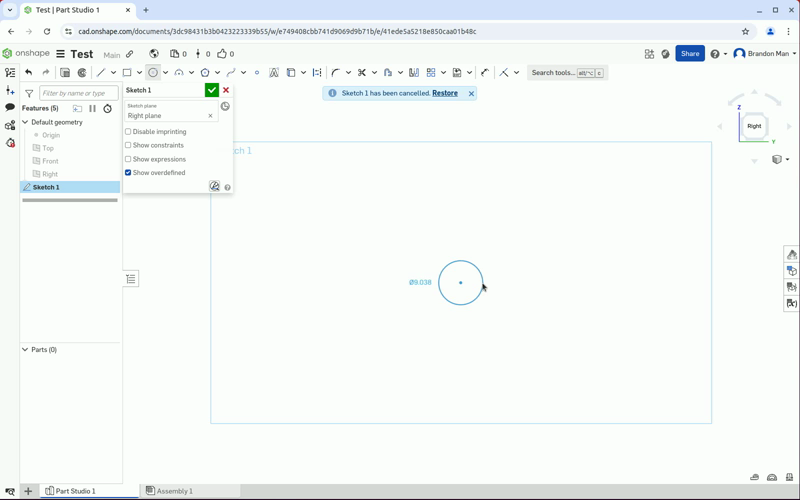
key(c)
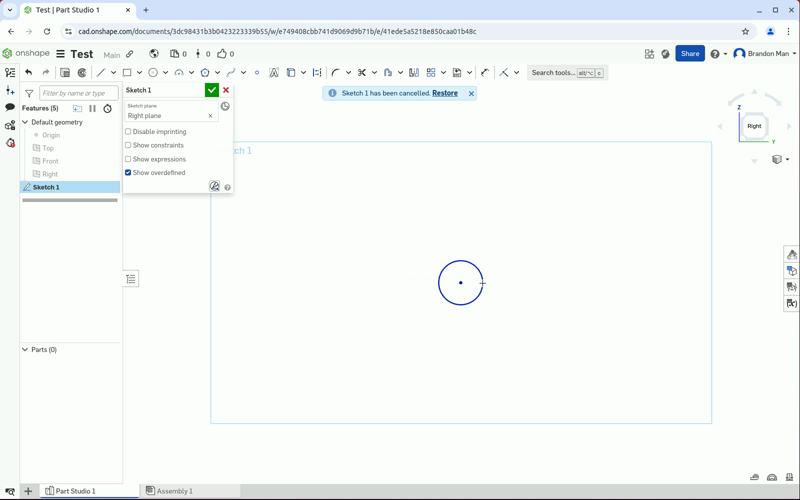
key_down(shift)
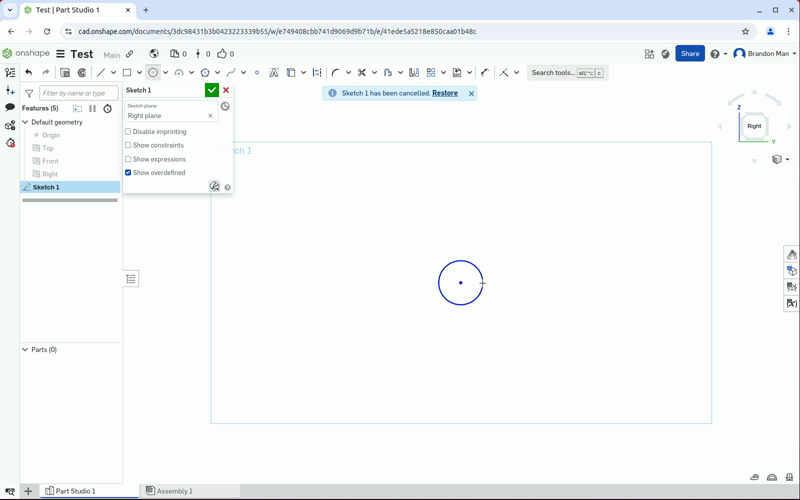
mouse_move(460, 282)
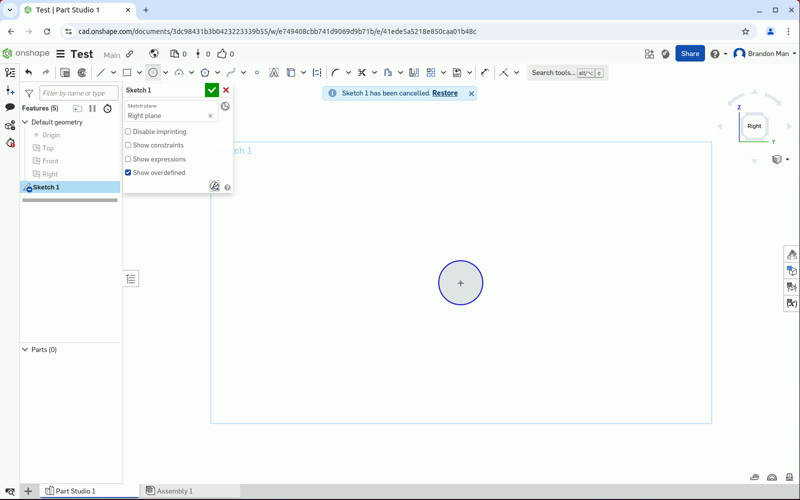
click(460, 282)
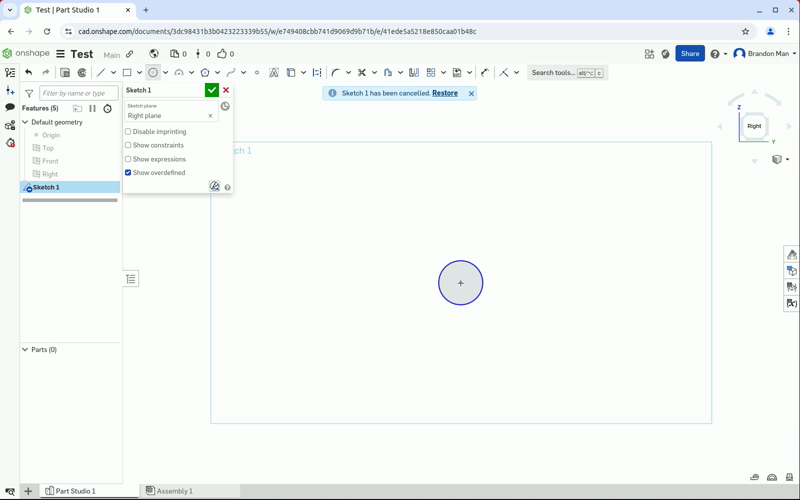
key_up(shift)
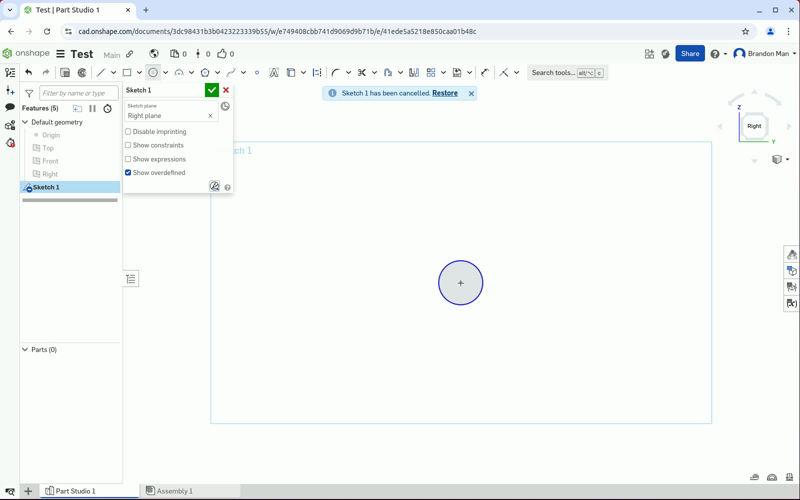
mouse_move(480, 282)
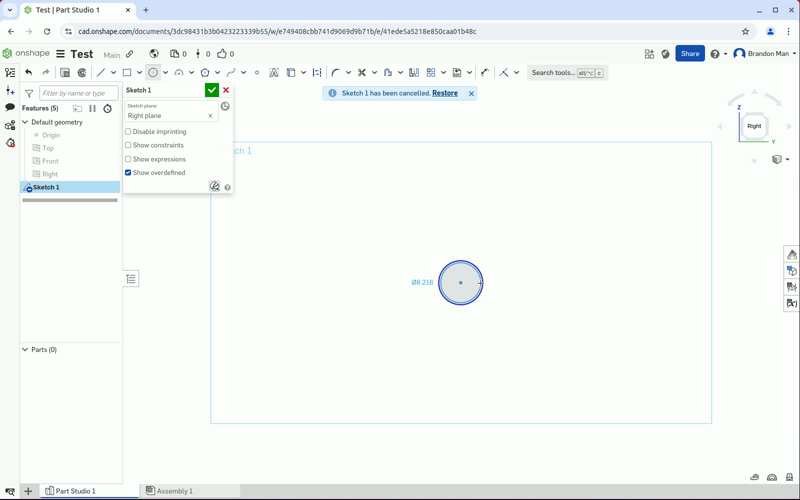
scroll(6)
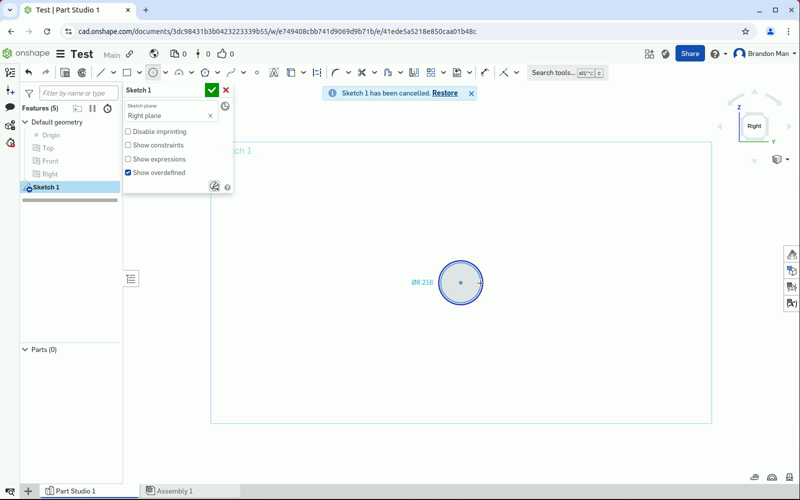
scroll(6)
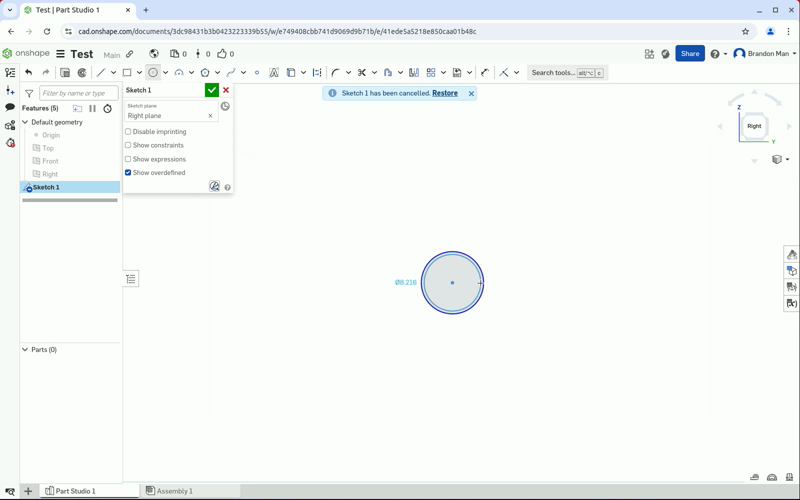
scroll(6)
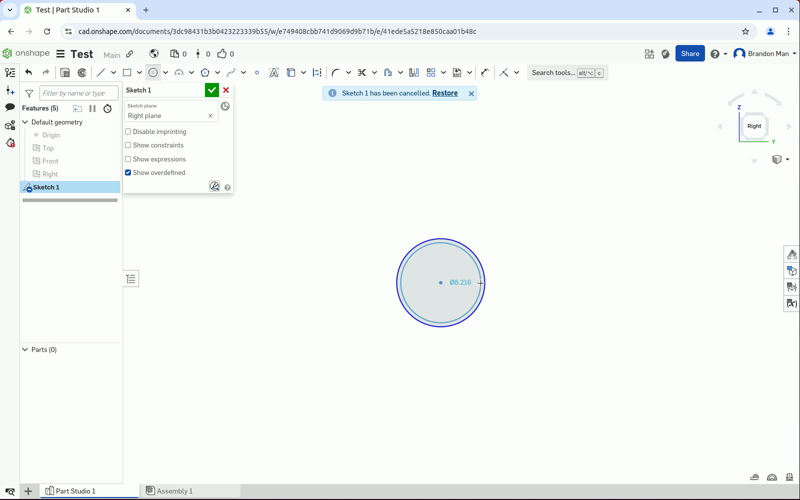
scroll(6)
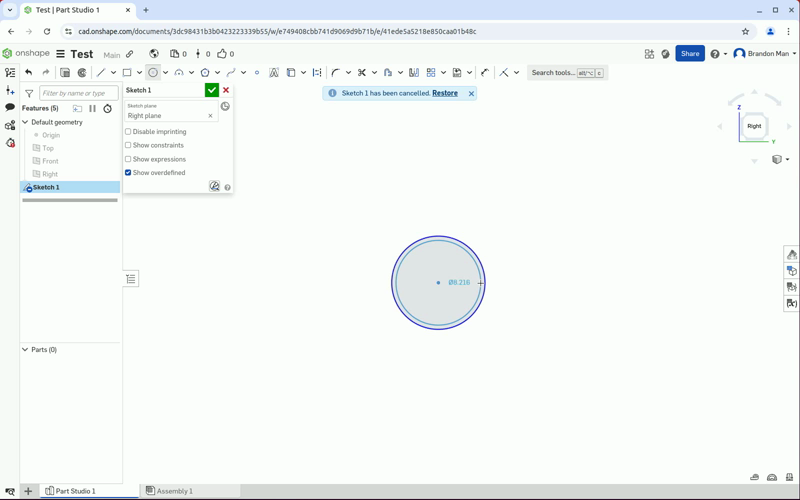
scroll(6)
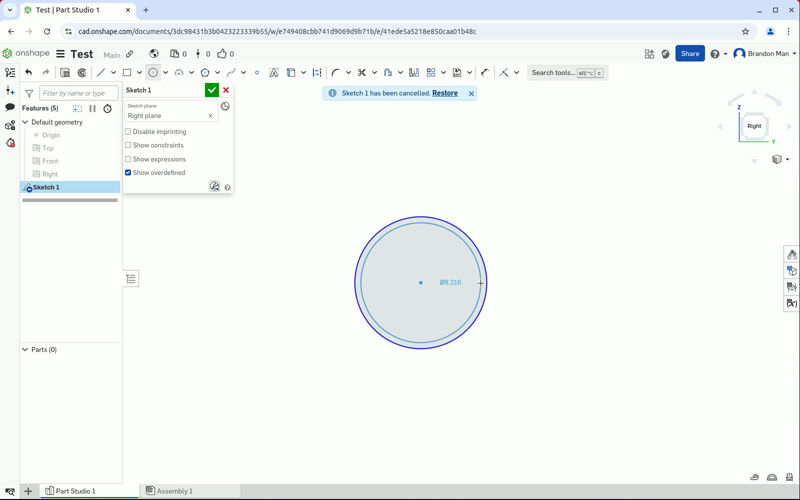
scroll(6)
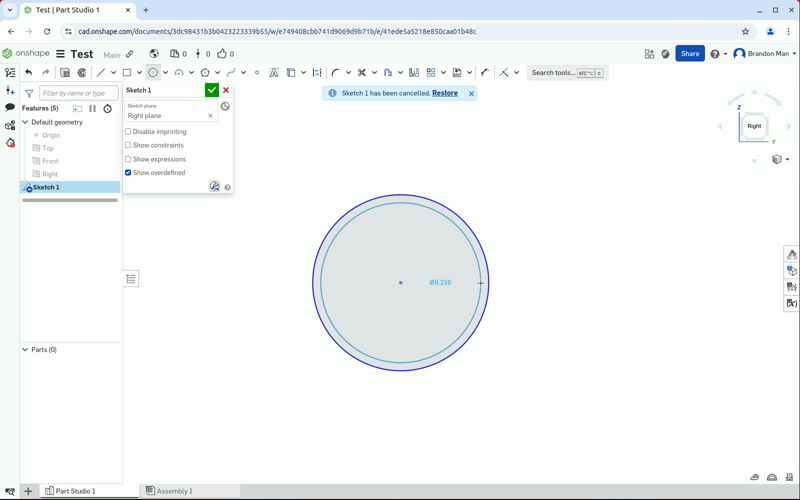
scroll(6)
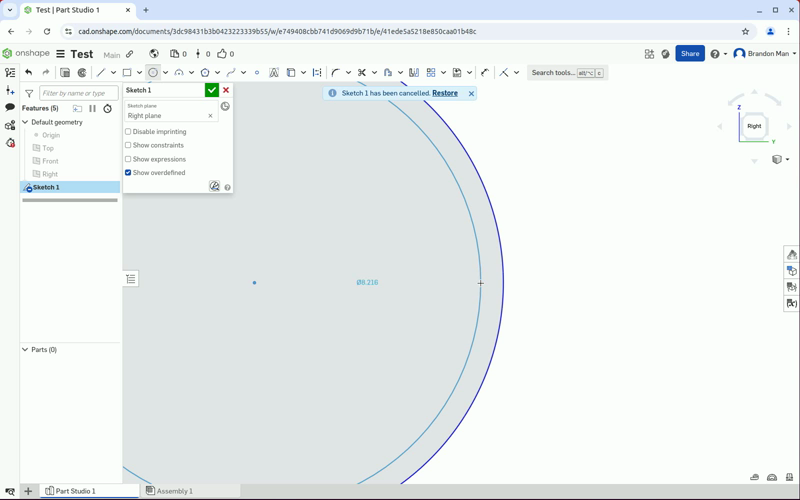
click(480, 282)
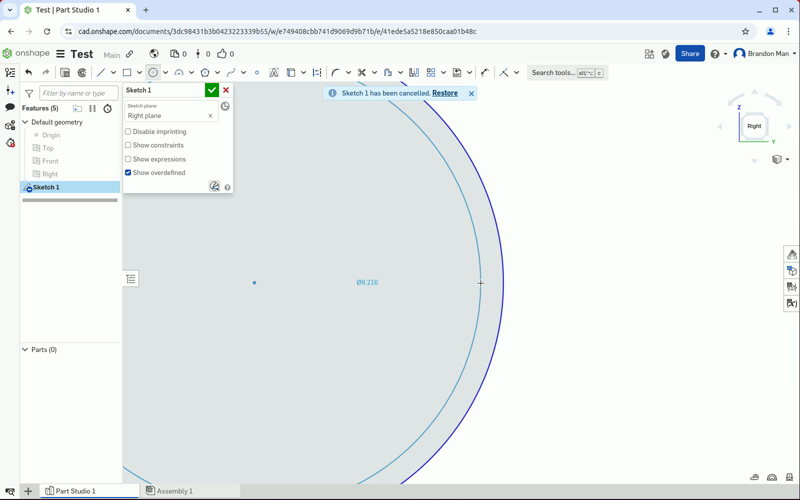
scroll(-6)
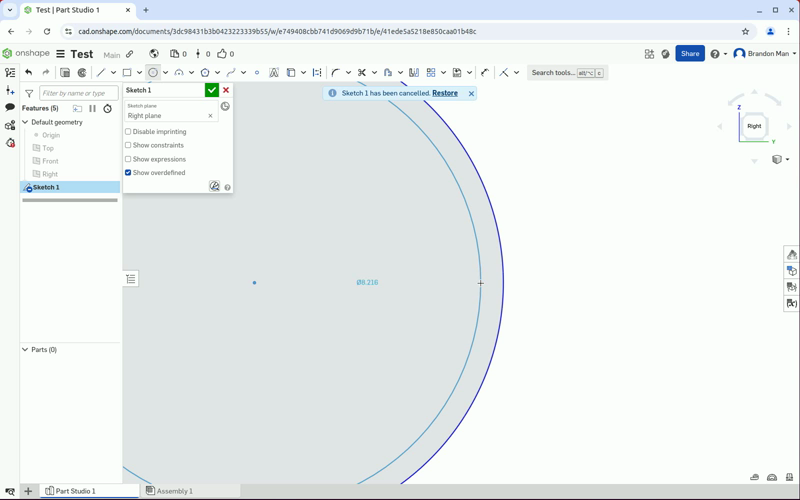
scroll(-6)
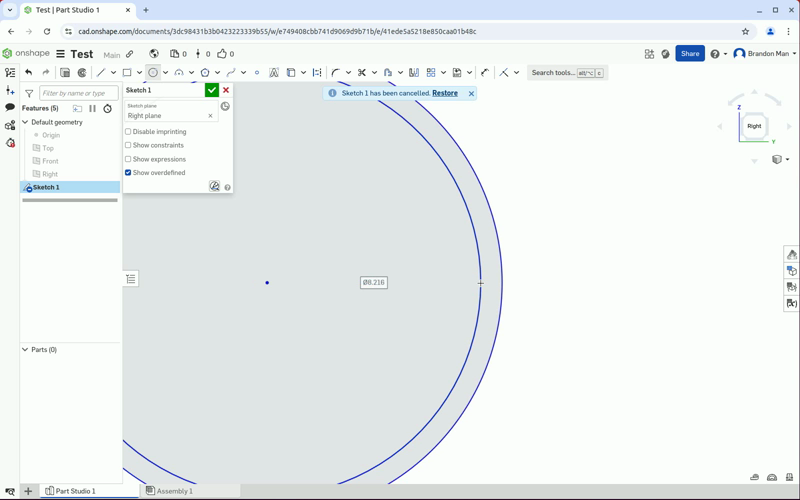
scroll(-6)
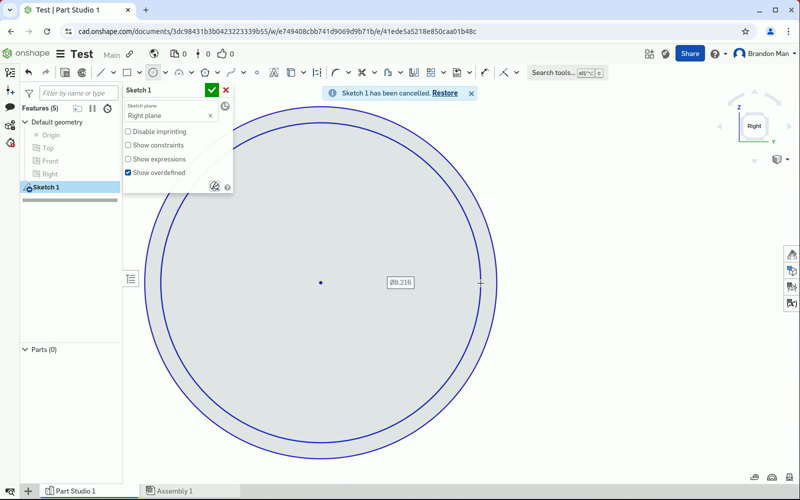
scroll(-6)
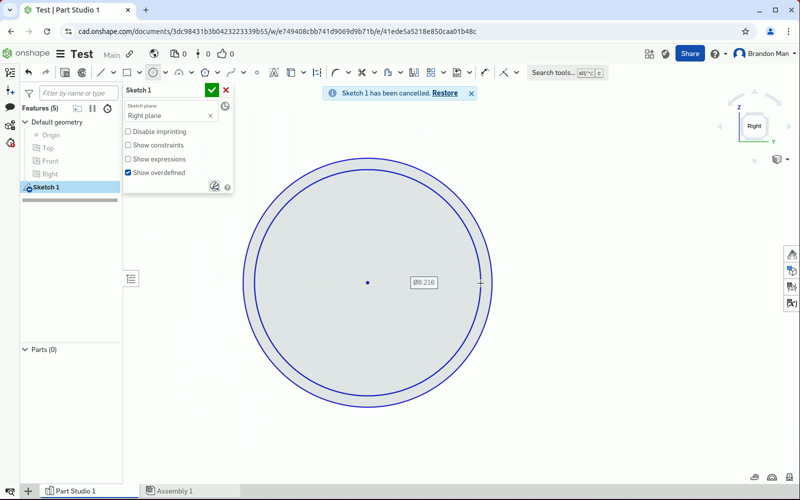
scroll(-6)
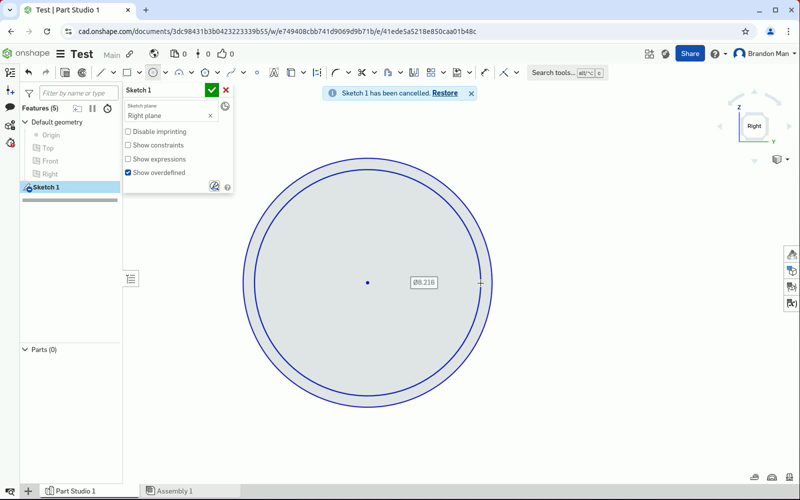
scroll(-6)
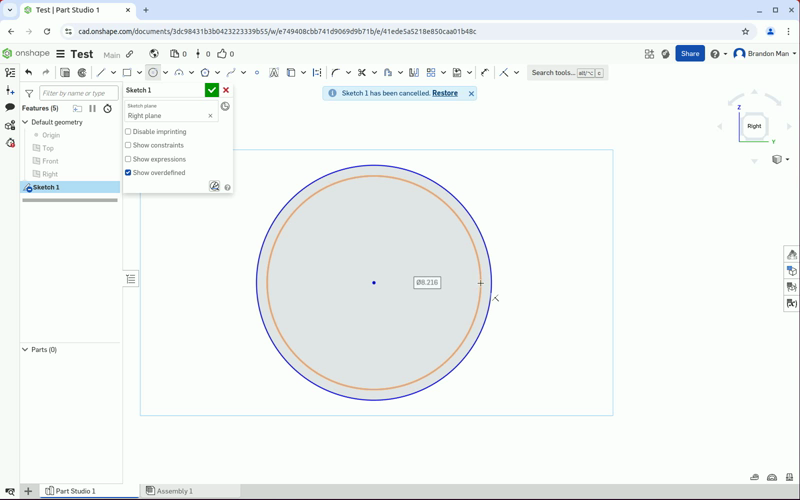
scroll(-6)
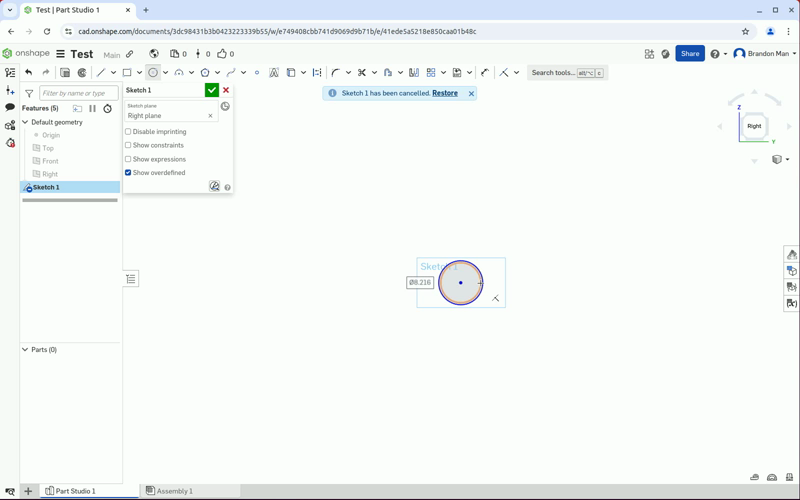
key(esc)
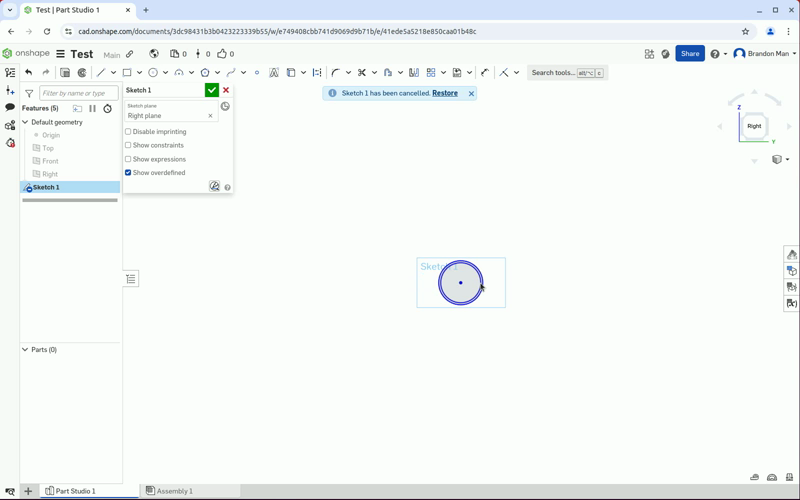
mouse_move(481, 276)
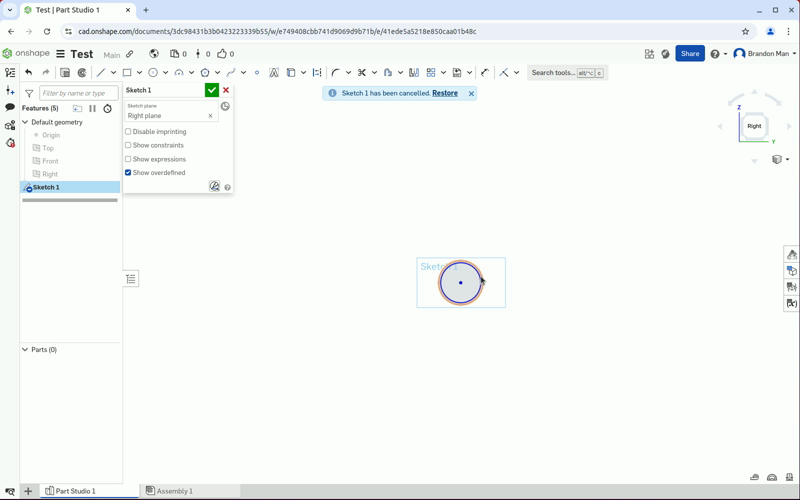
scroll(6)
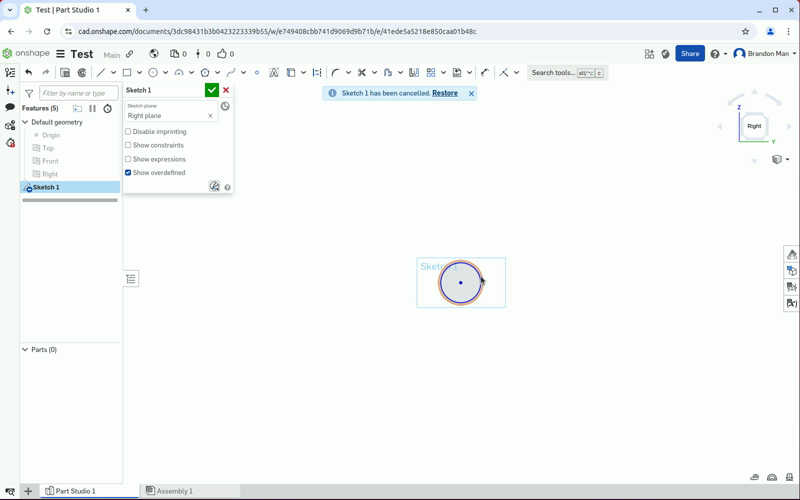
scroll(6)
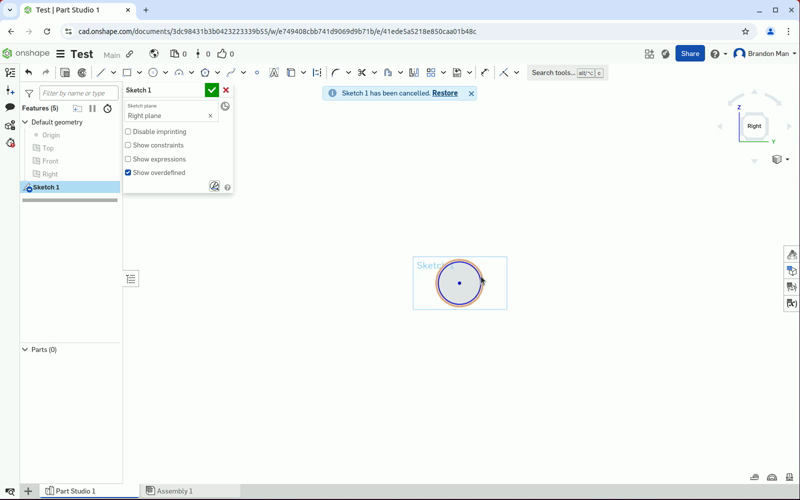
scroll(6)
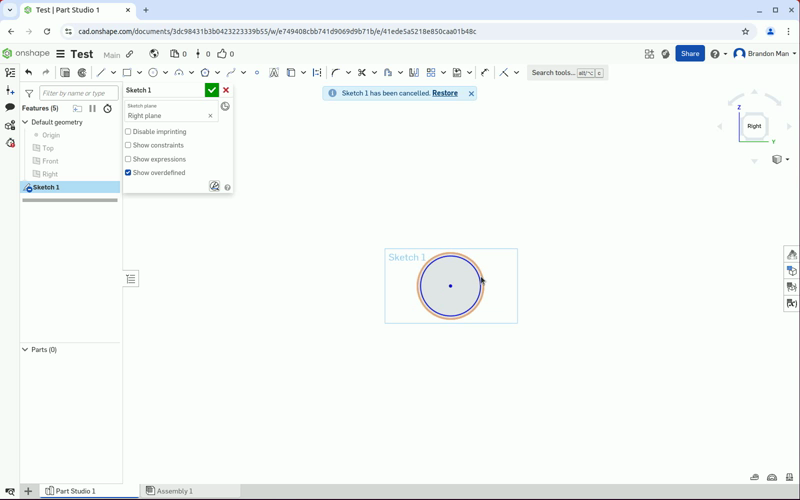
scroll(6)
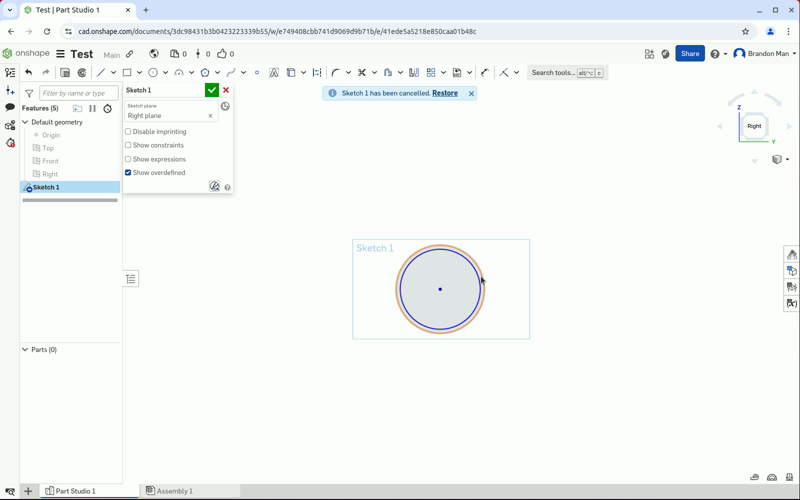
scroll(6)
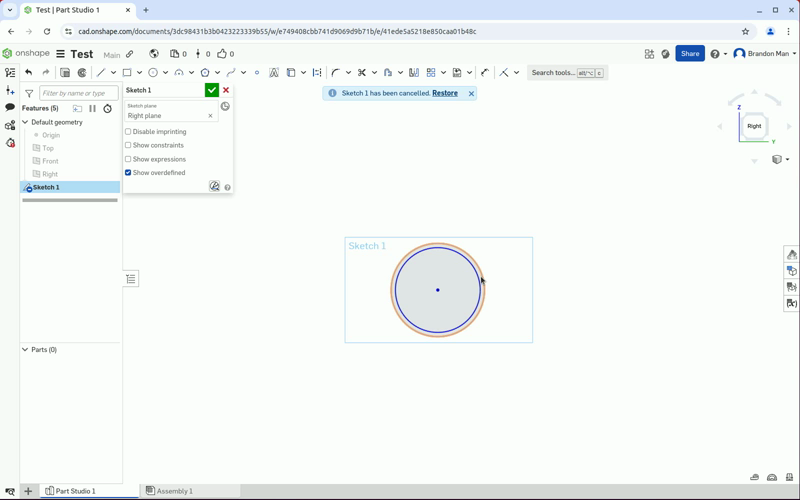
scroll(6)
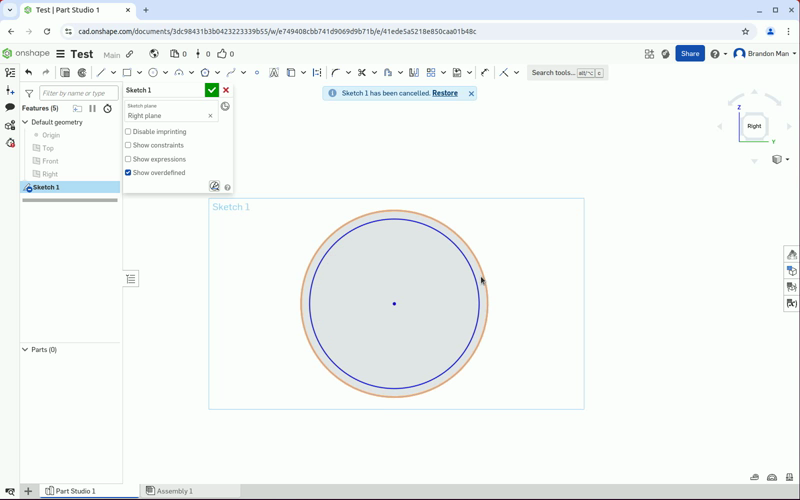
scroll(6)
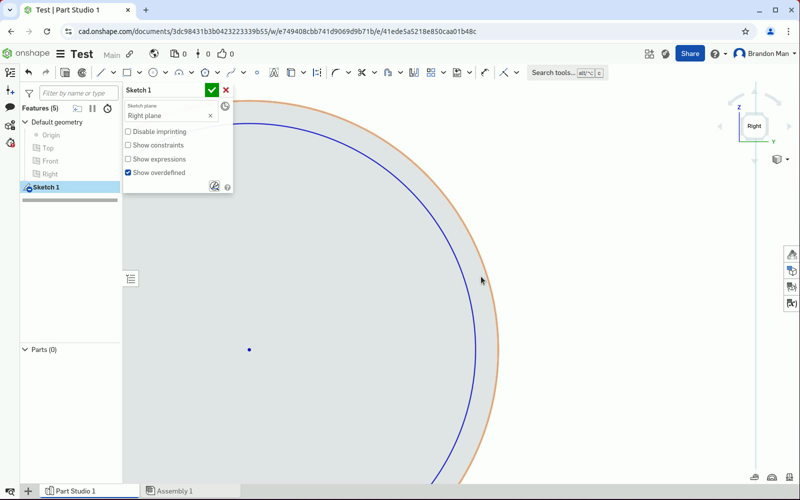
click(481, 276)
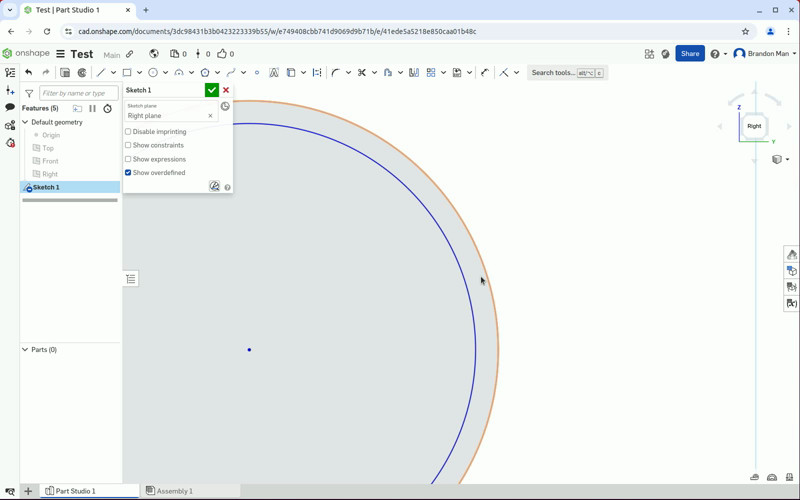
scroll(-6)
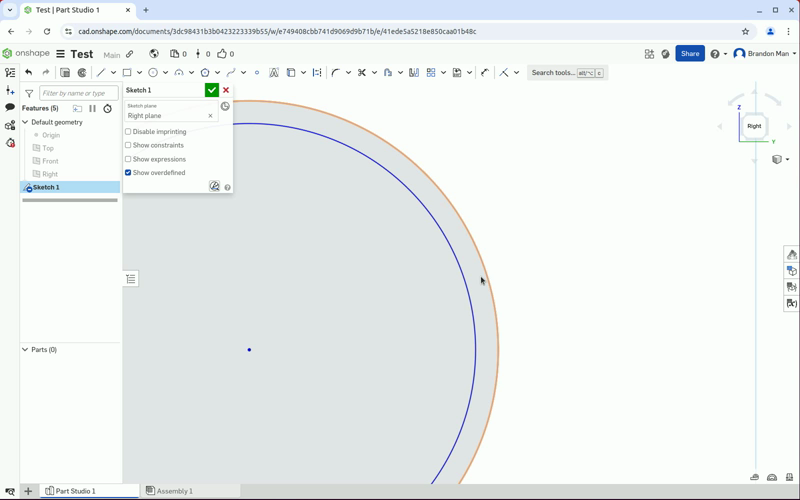
scroll(-6)
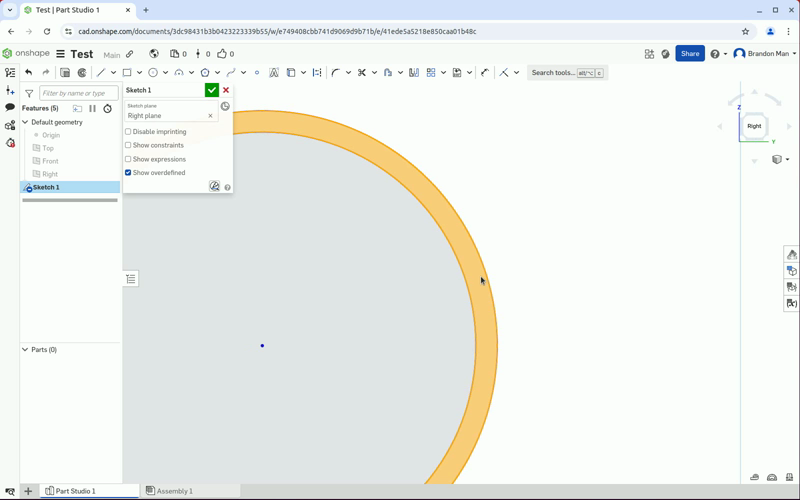
scroll(-6)
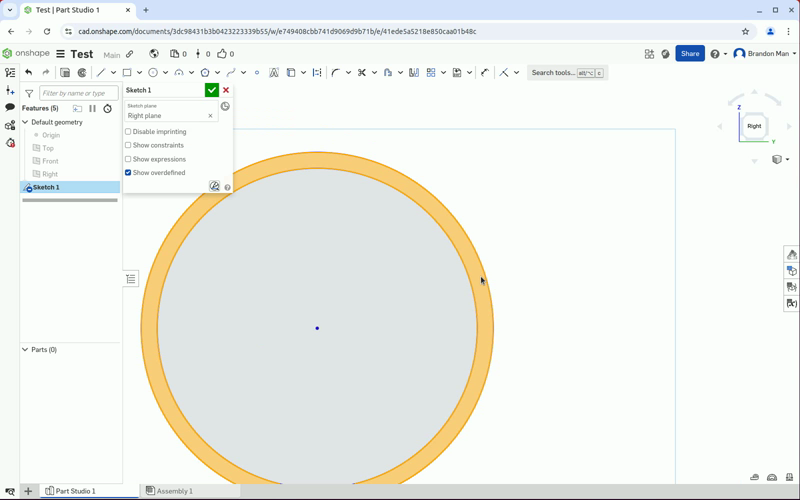
scroll(-6)
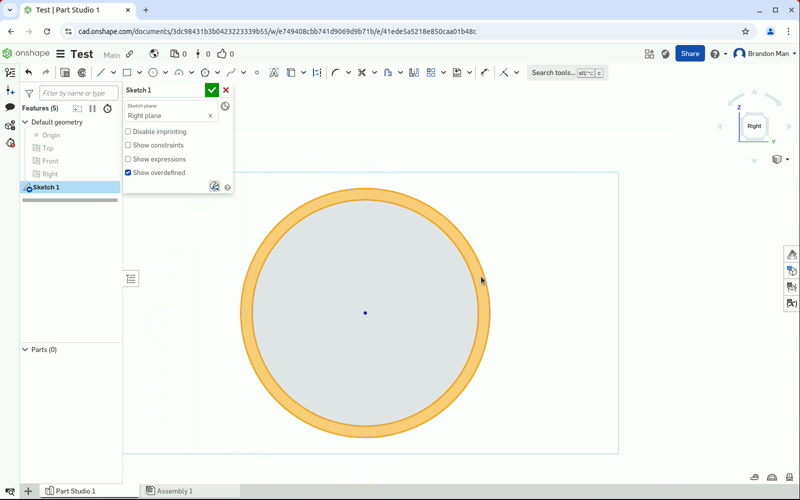
scroll(-6)
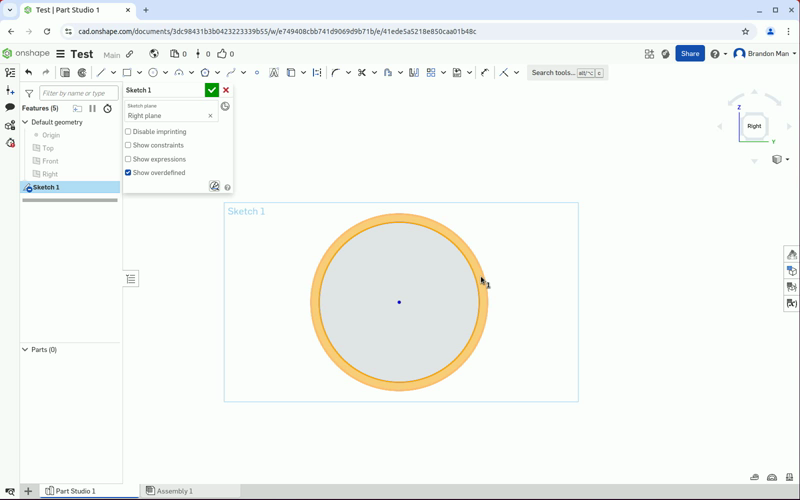
scroll(-6)
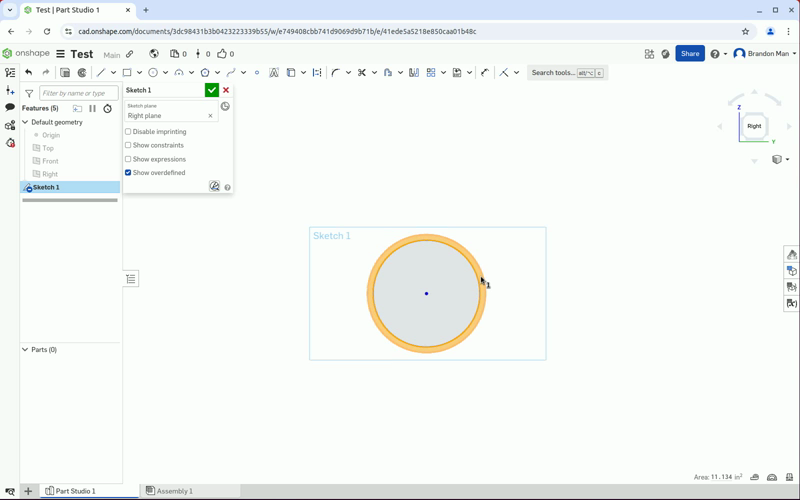
scroll(-6)
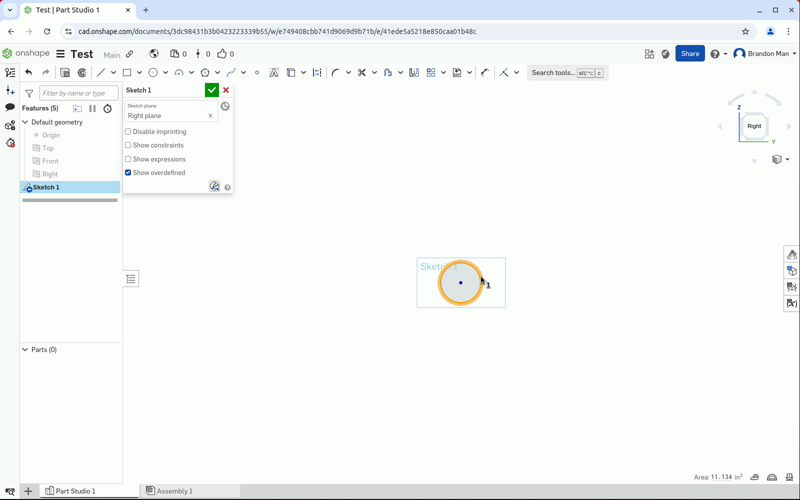
mouse_move(73, 352)
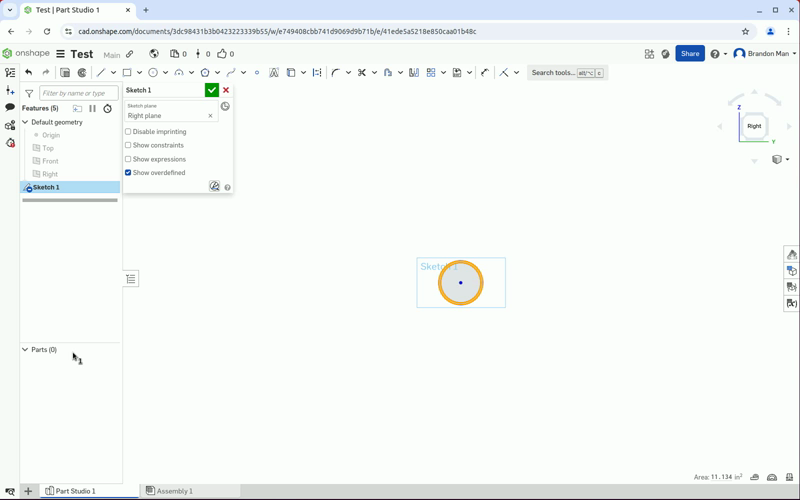
key(shift+y)
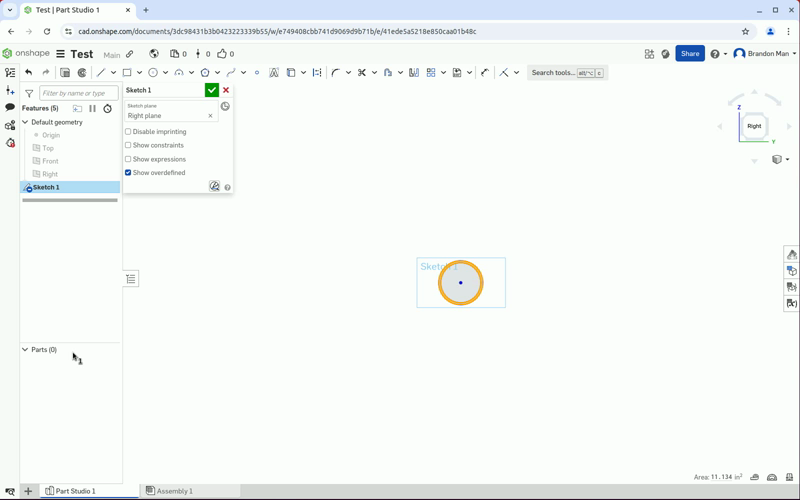
key(shift+e)
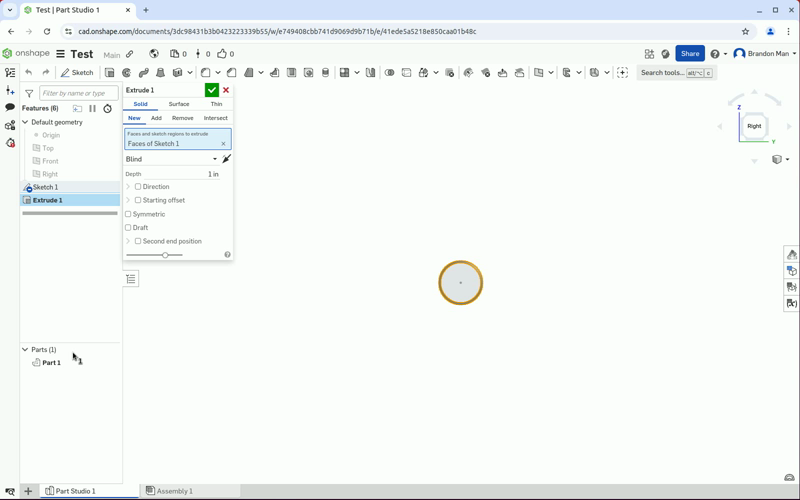
mouse_move(143, 106)
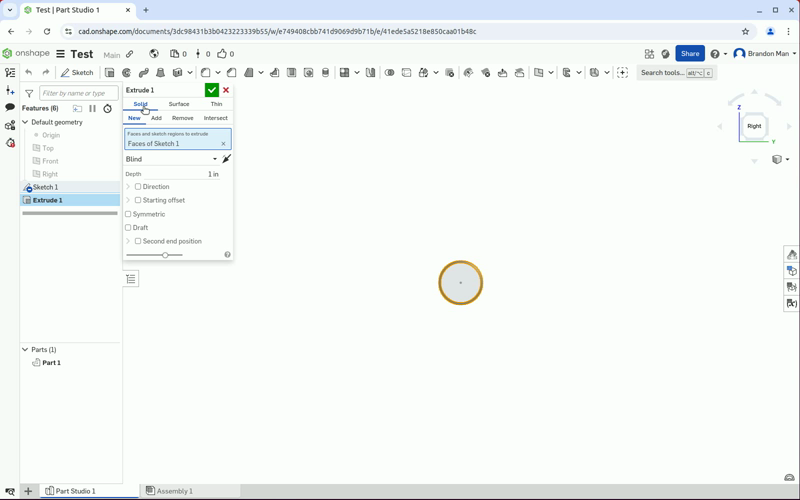
click(143, 106)
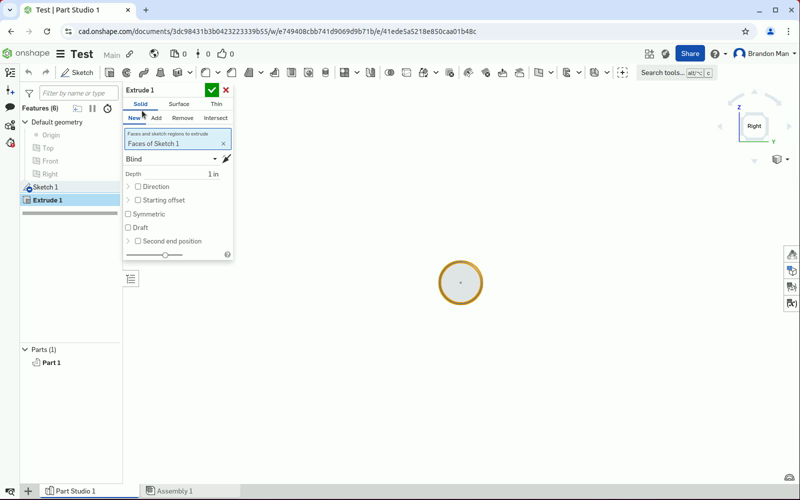
mouse_move(137, 120)
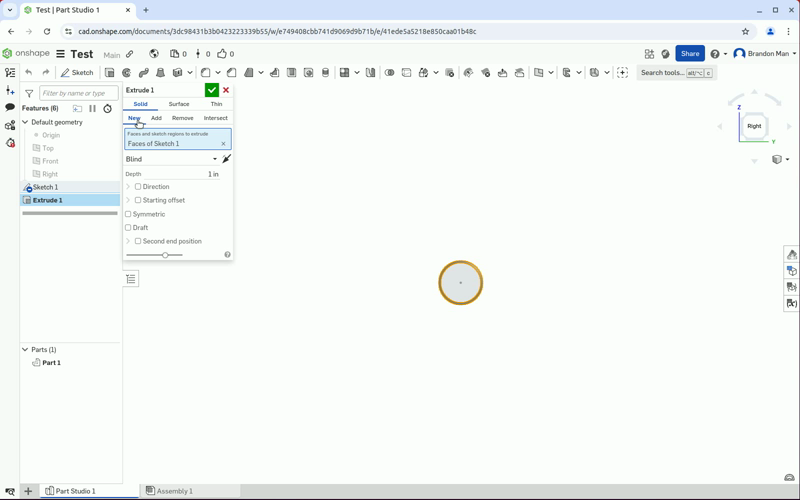
click(137, 120)
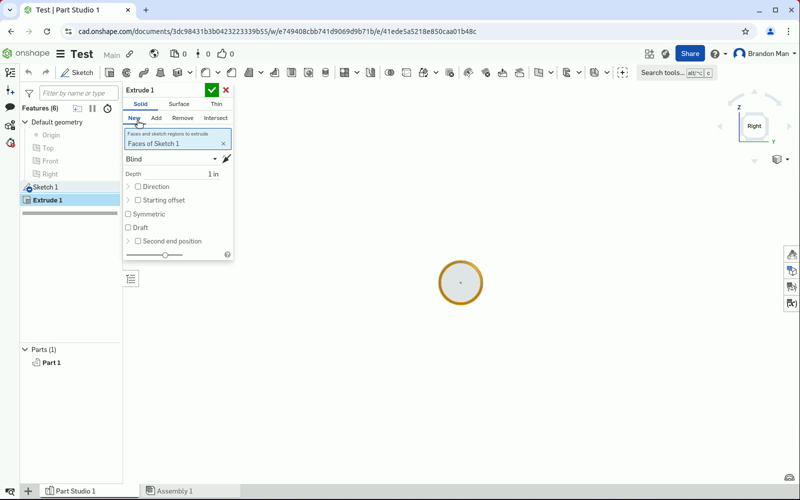
key(tab, 4)
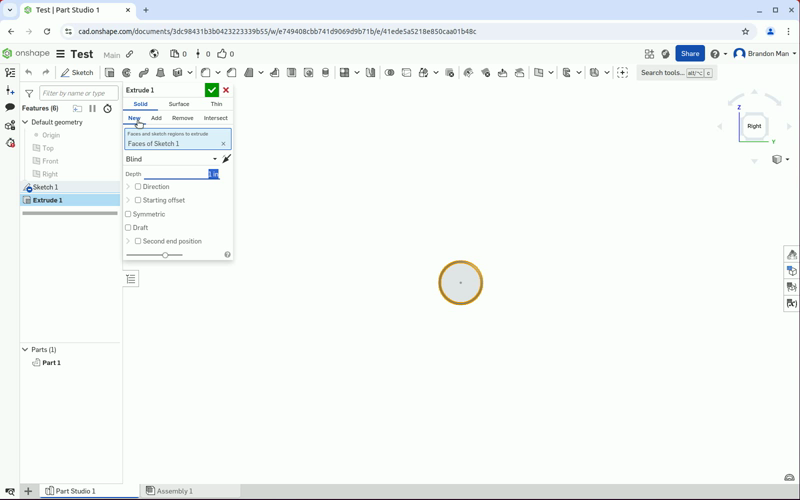
text(23.108)
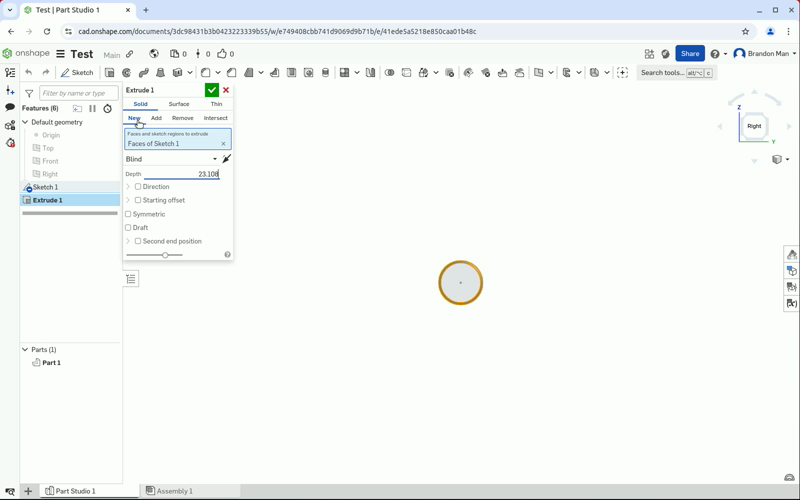
key(enter)
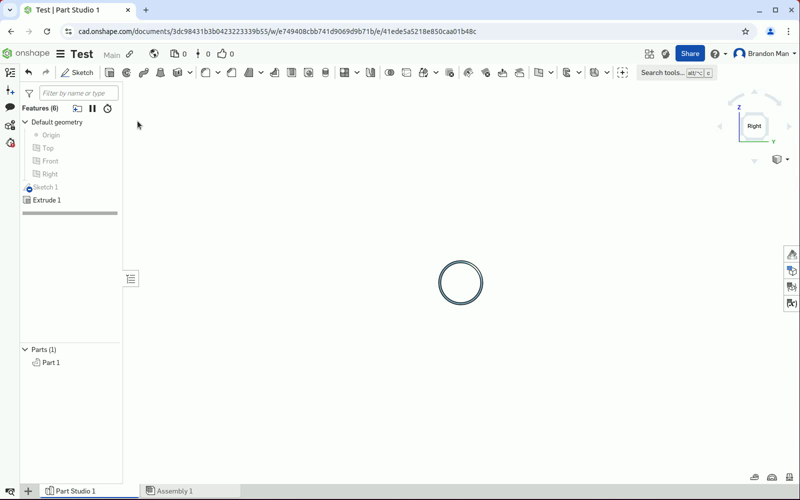
key(shift+h)
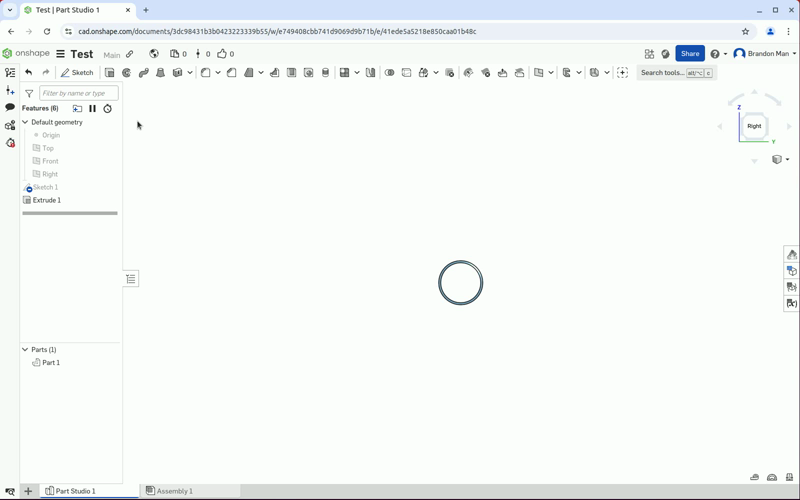
key(shift+h)
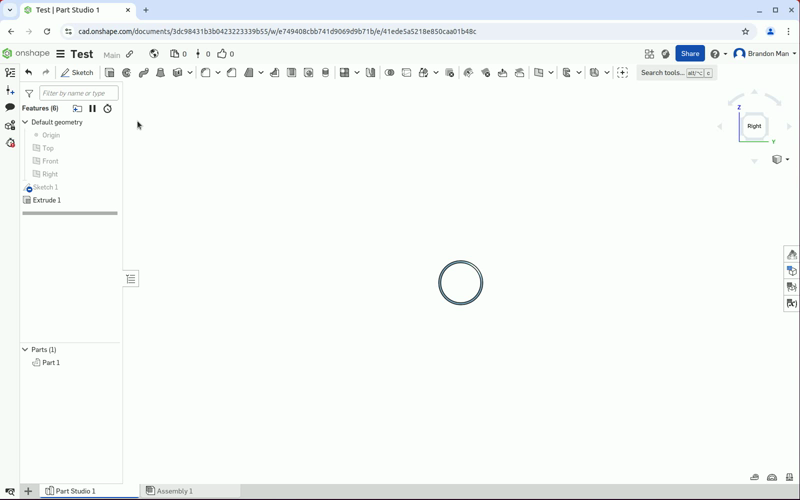
mouse_move(73, 189)
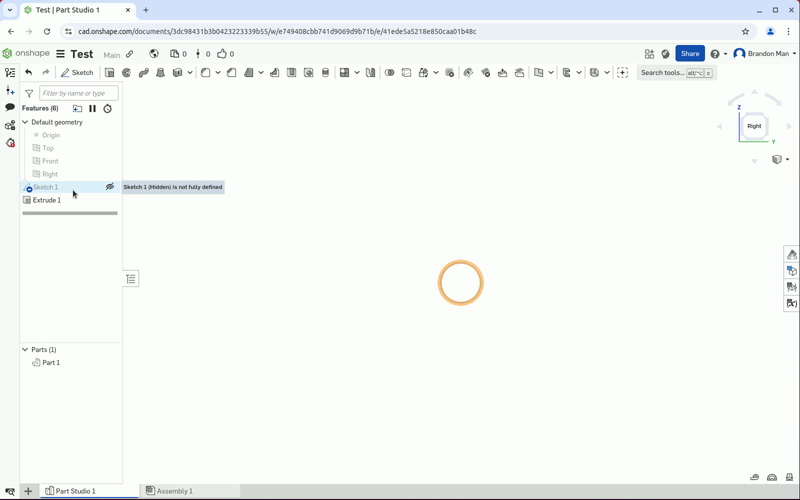
click(73, 189)
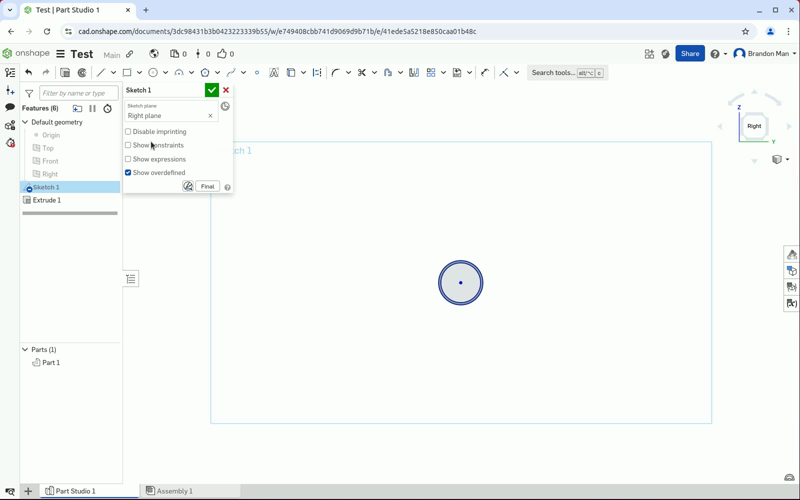
mouse_move(229, 92)
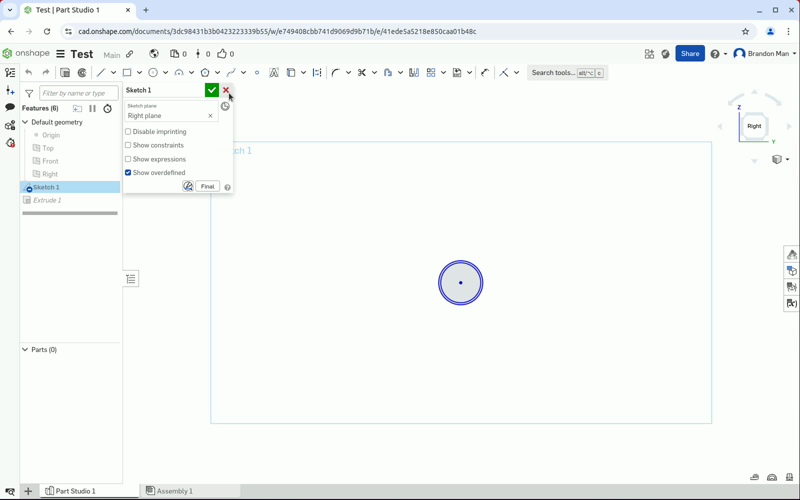
click(229, 92)
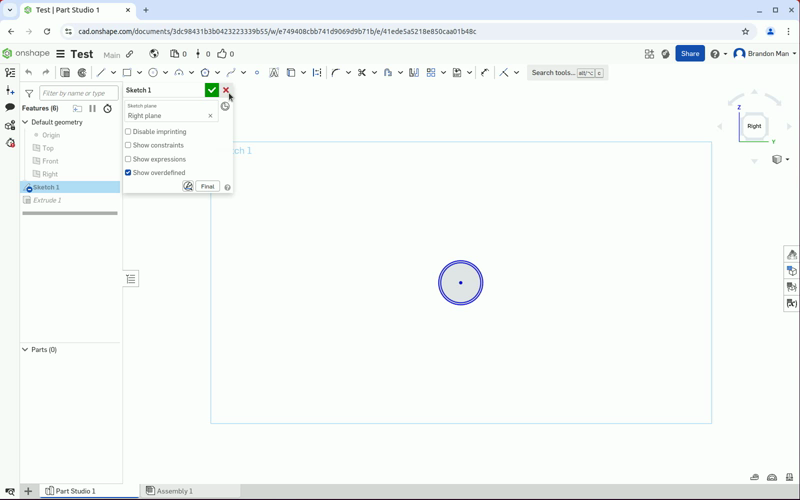
key(shift+s)
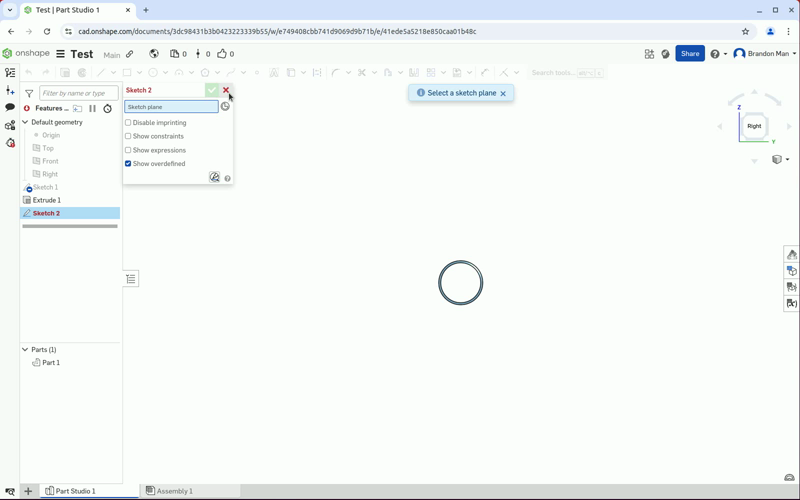
mouse_move(73, 176)
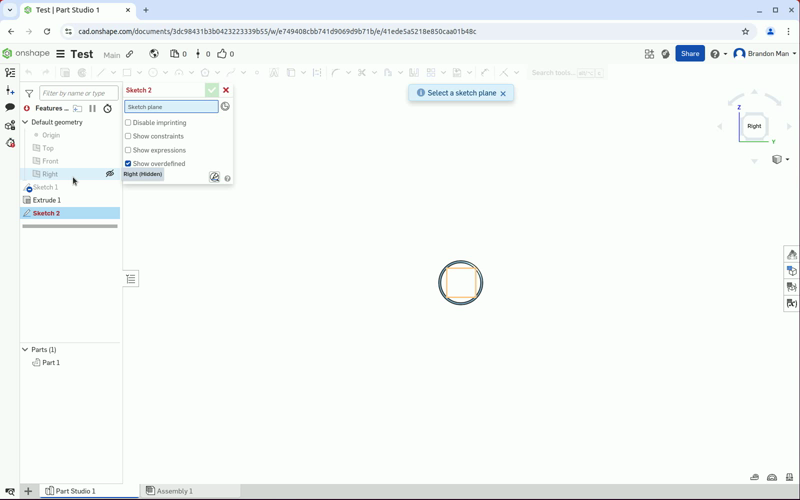
click(73, 176)
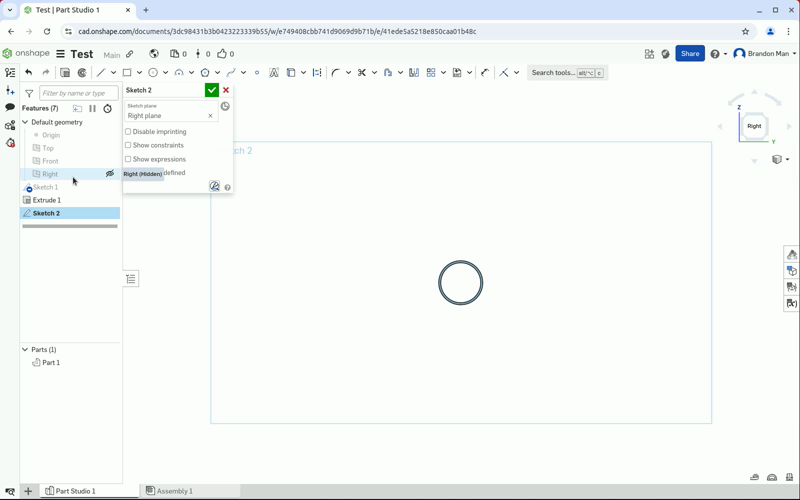
mouse_move(73, 352)
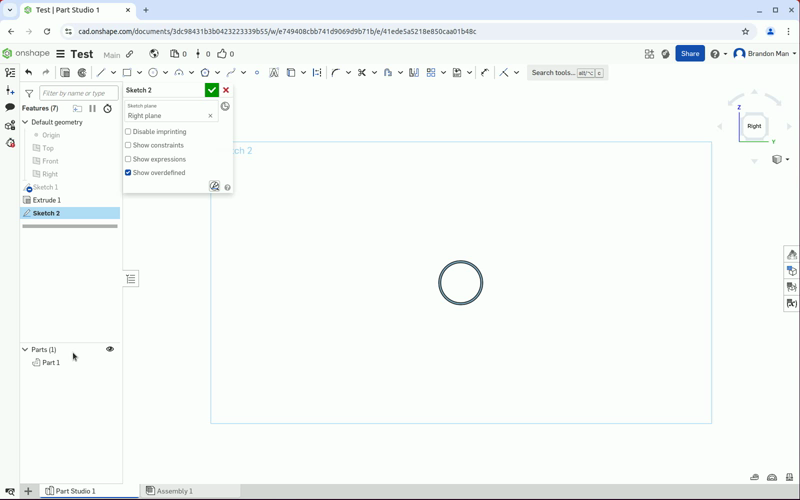
key(y)
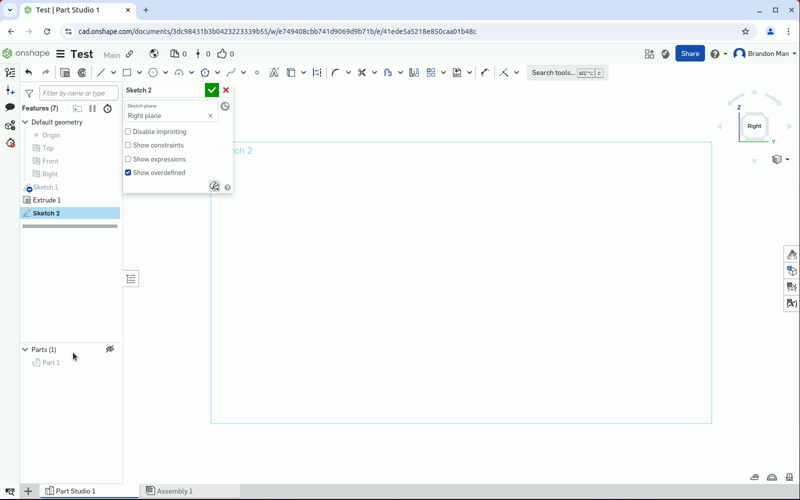
key(a)
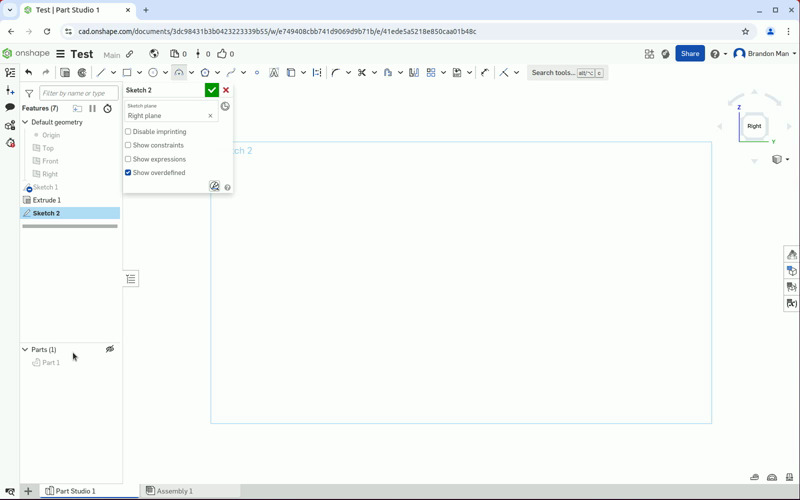
key_down(shift)
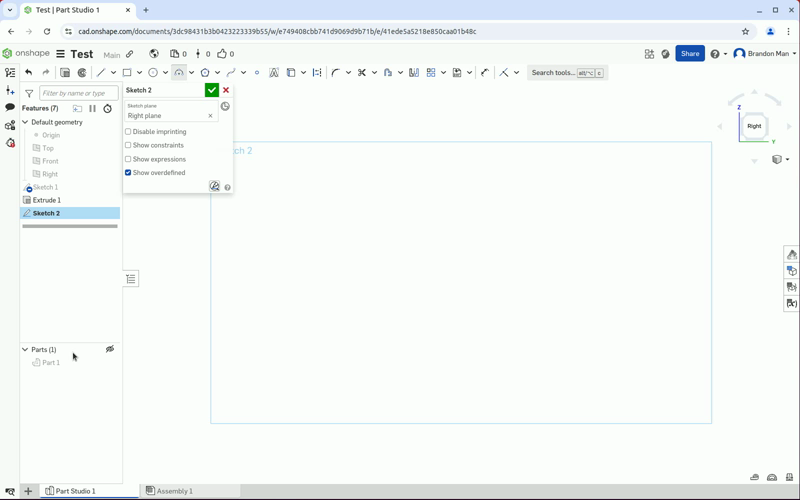
mouse_move(450, 300)
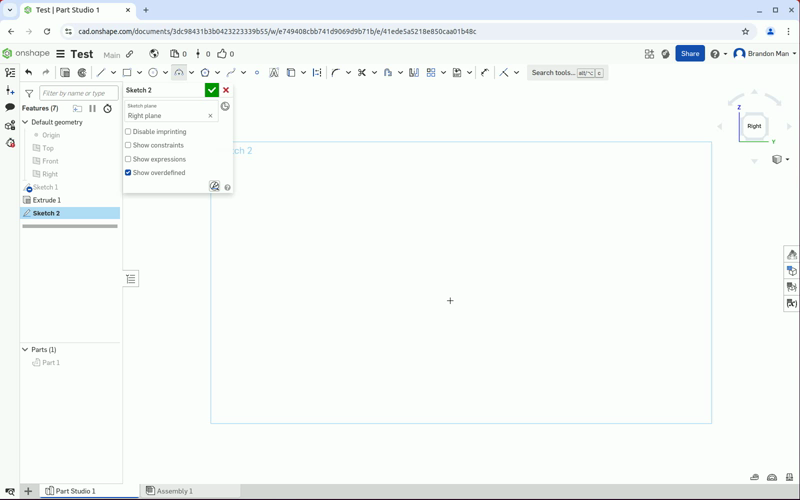
click(450, 300)
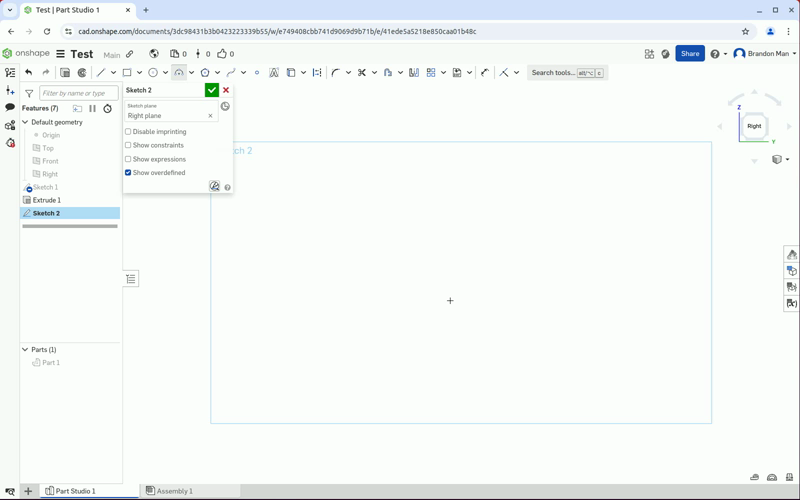
key_up(shift)
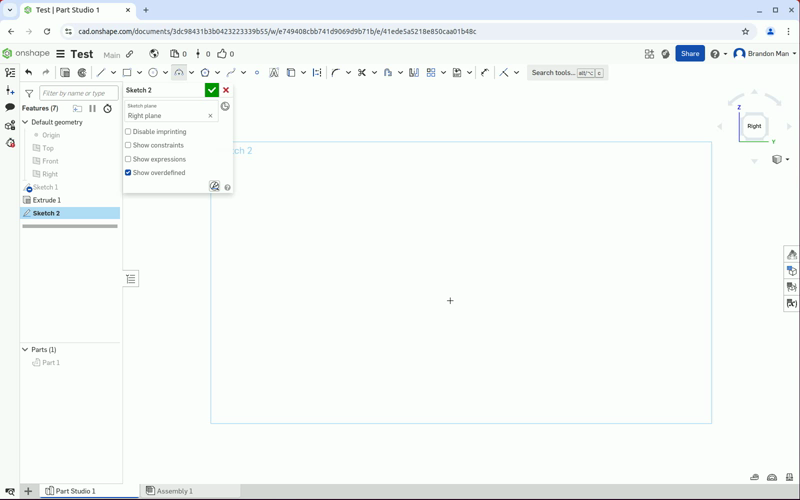
key_down(shift)
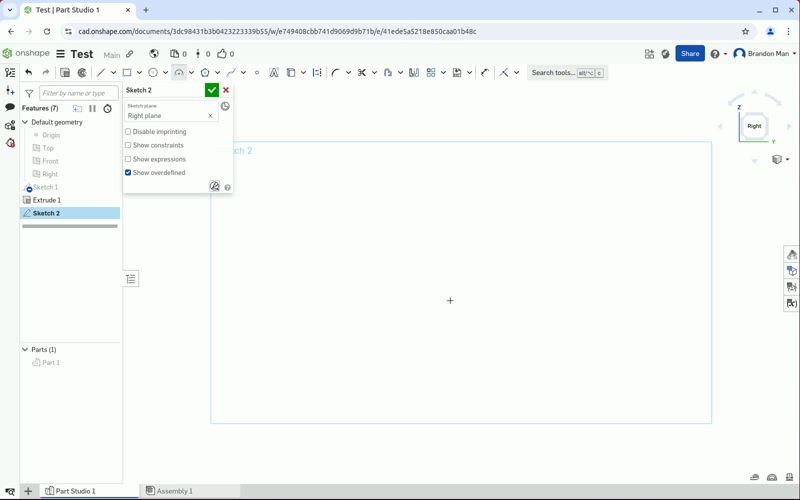
mouse_move(471, 300)
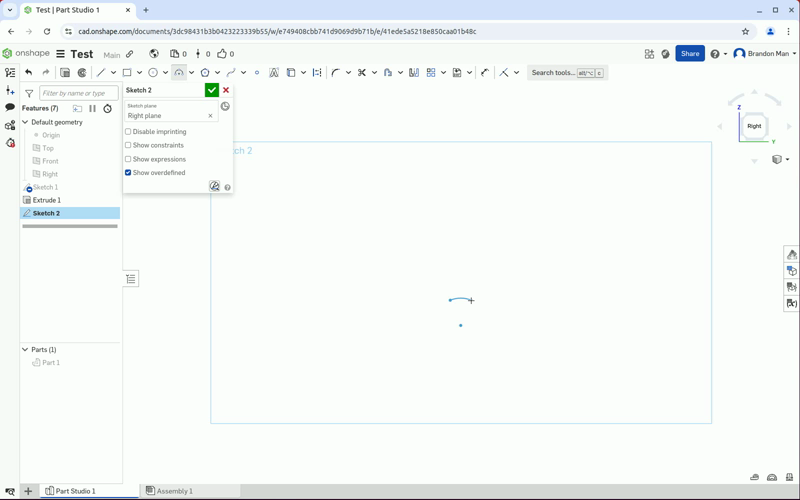
click(471, 300)
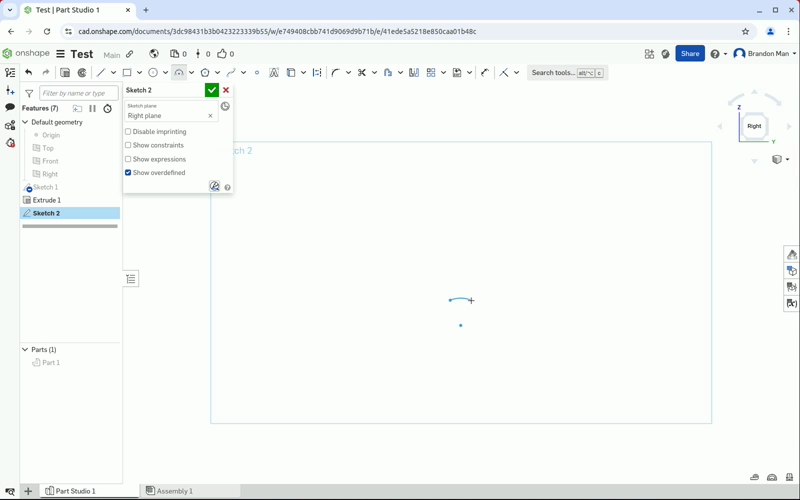
mouse_move(460, 303)
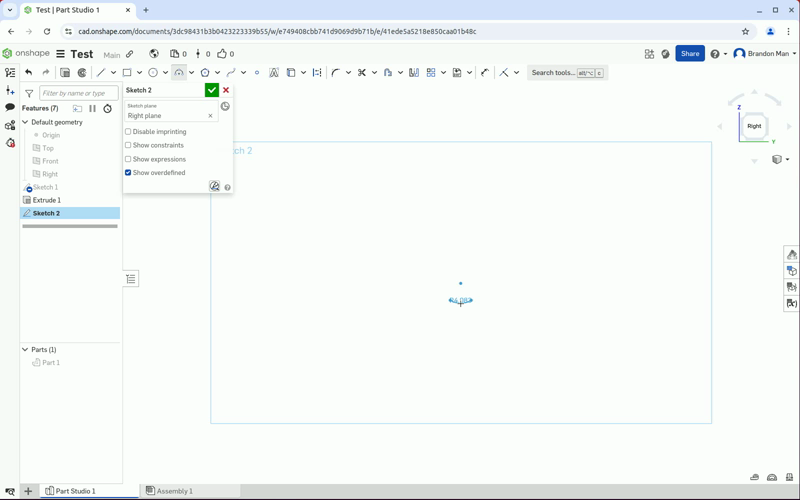
click(460, 303)
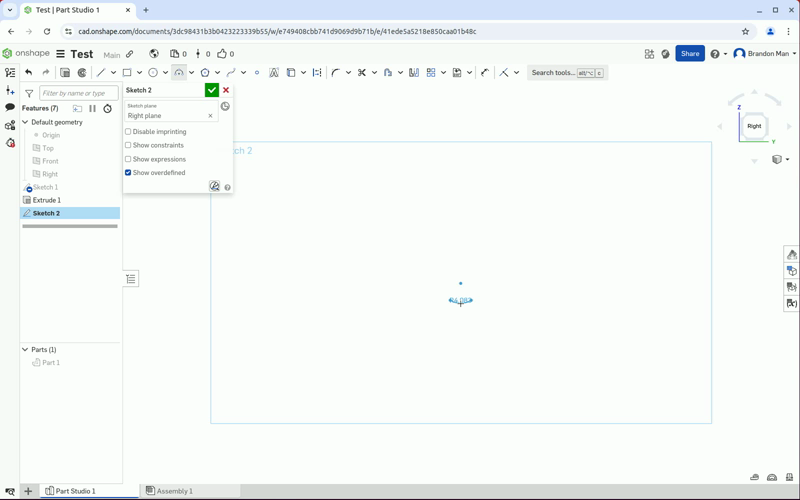
key_up(shift)
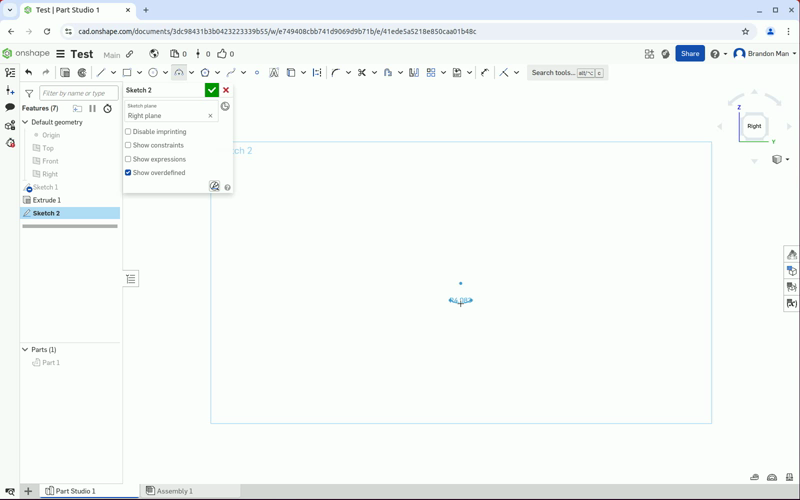
key(esc)
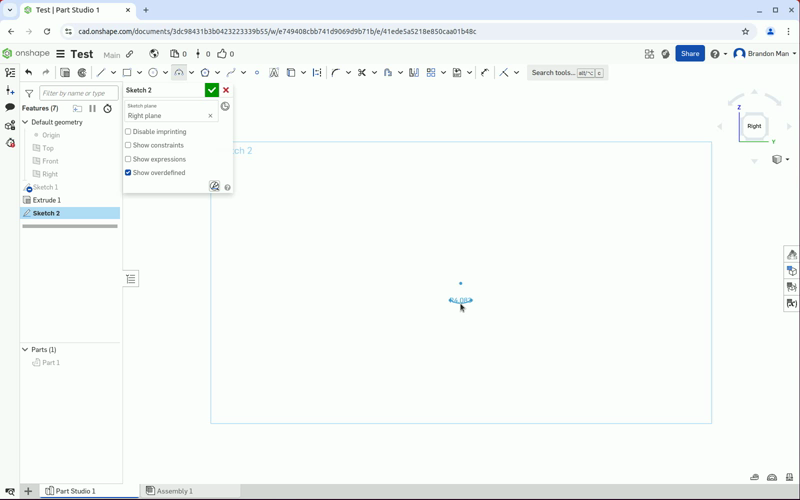
key(l)
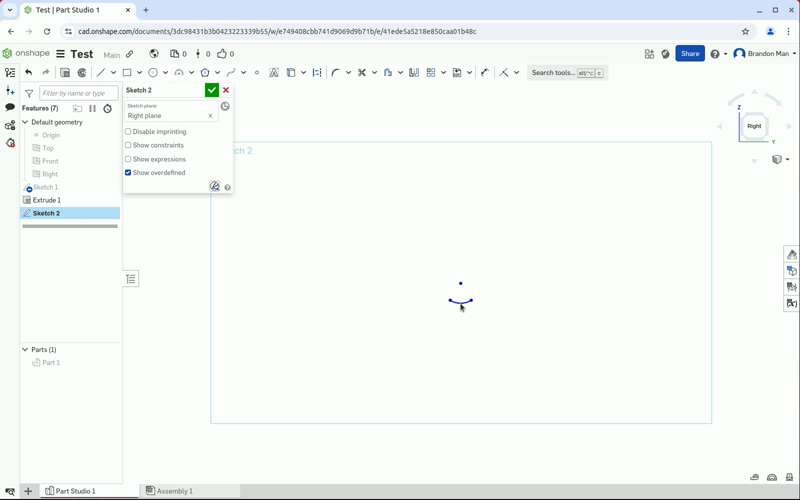
mouse_move(471, 300)
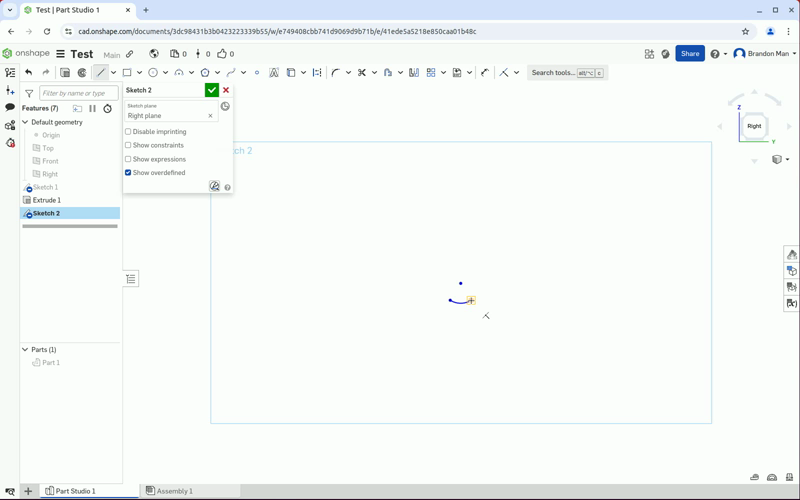
click(471, 300)
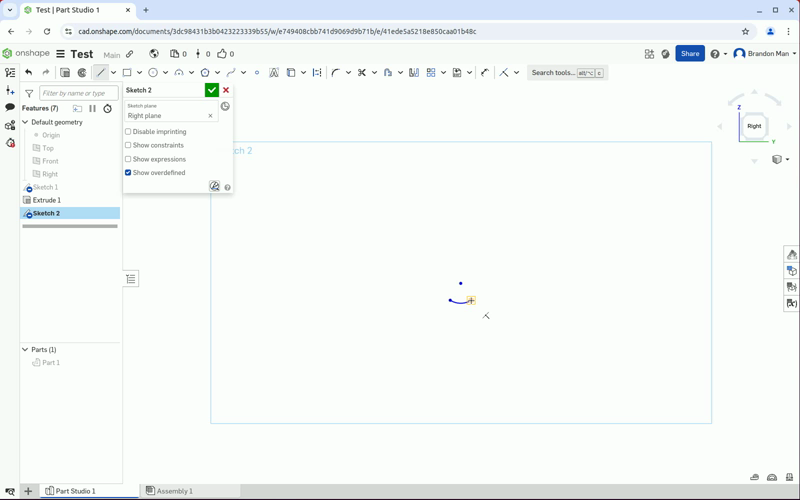
mouse_move(501, 300)
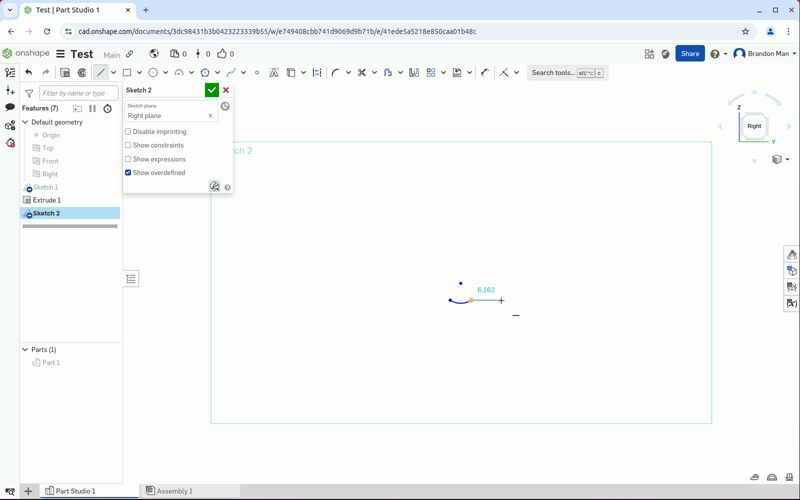
key_down(shift)
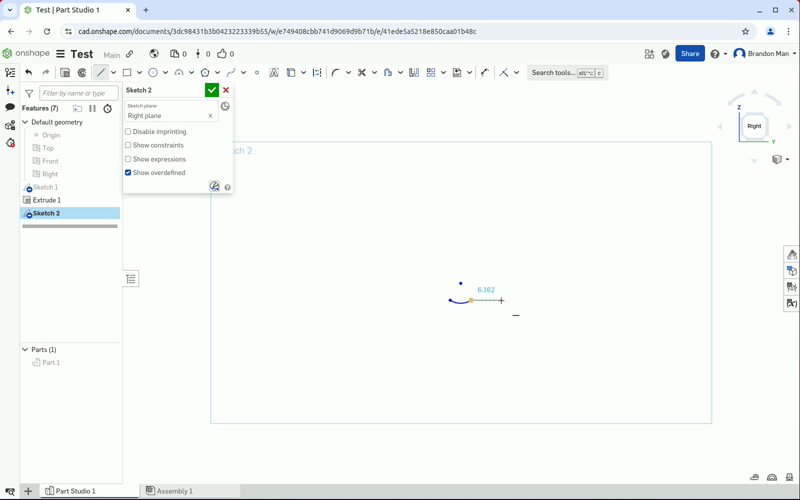
mouse_move(450, 300)
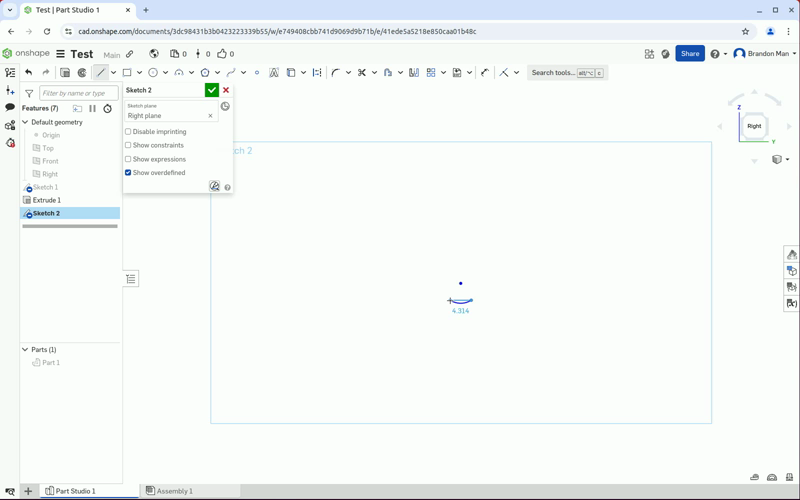
key_up(shift)
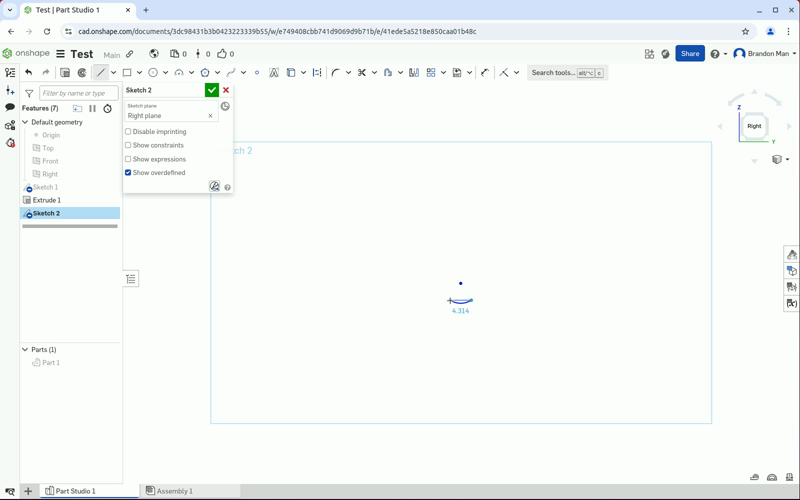
click(450, 300)
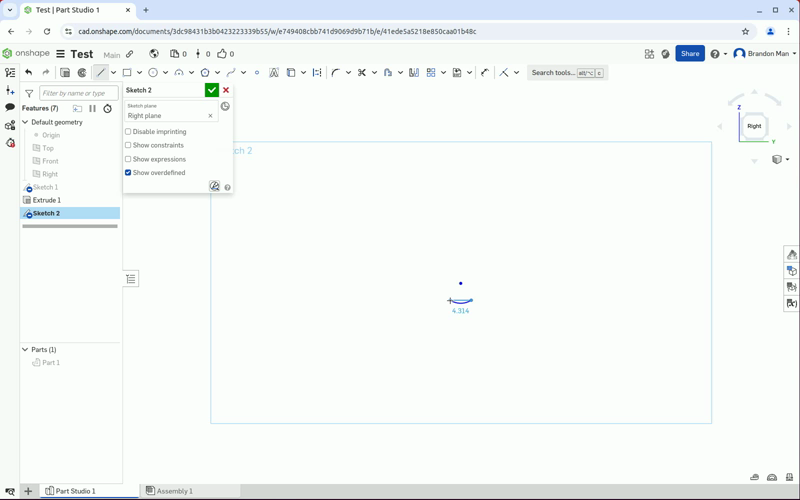
key(esc)
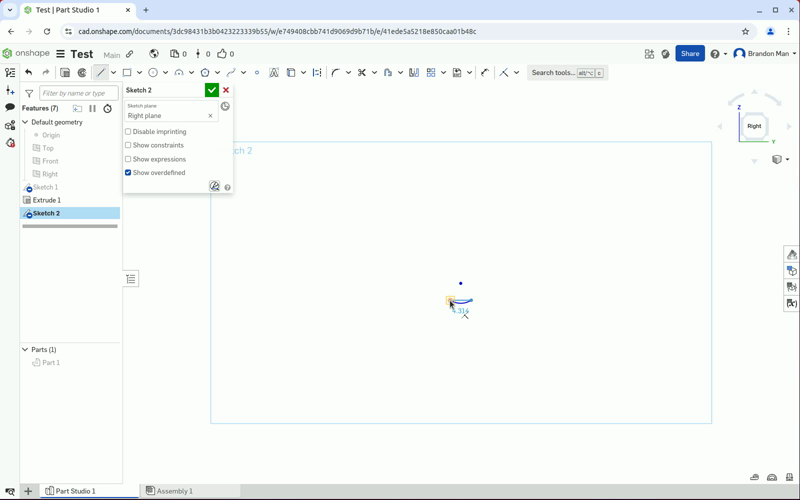
mouse_move(462, 300)
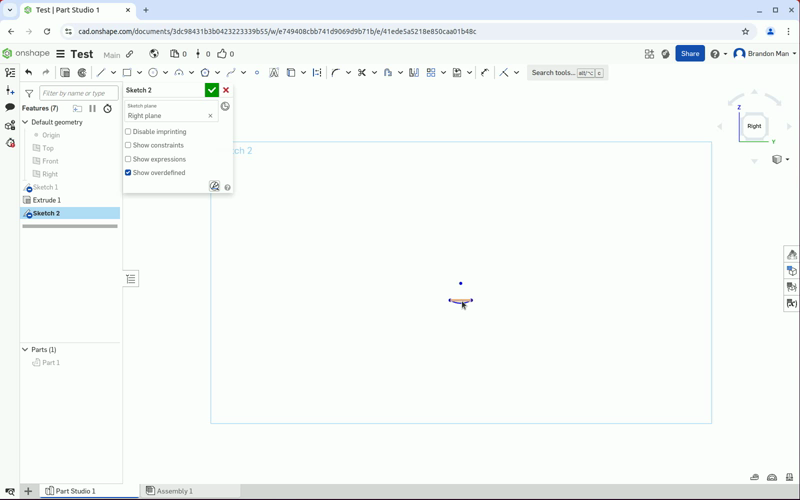
scroll(6)
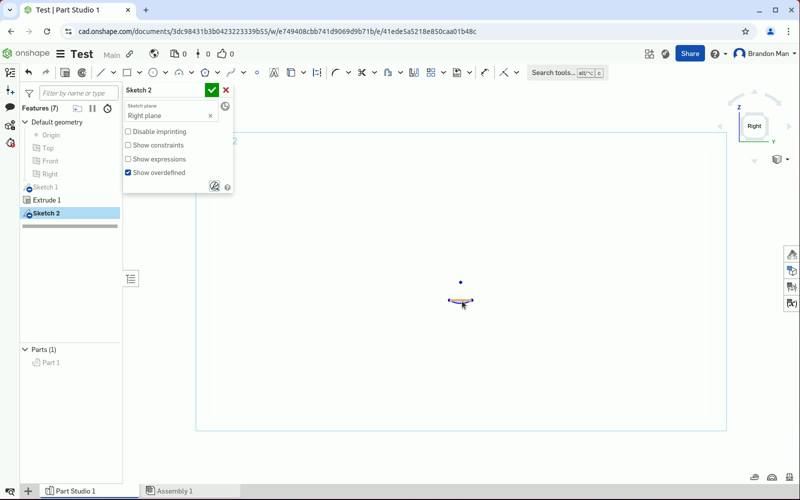
scroll(6)
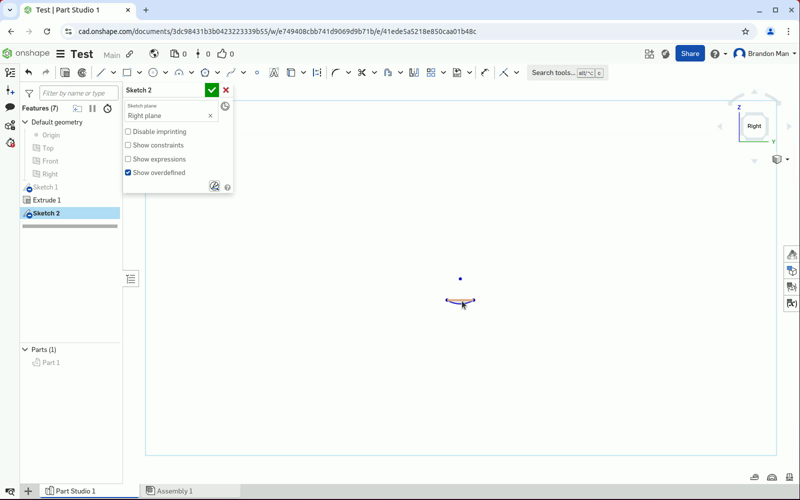
scroll(6)
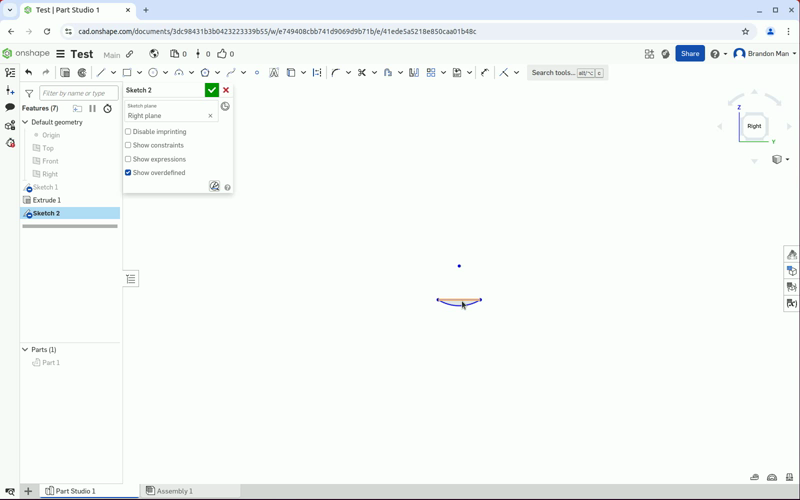
scroll(6)
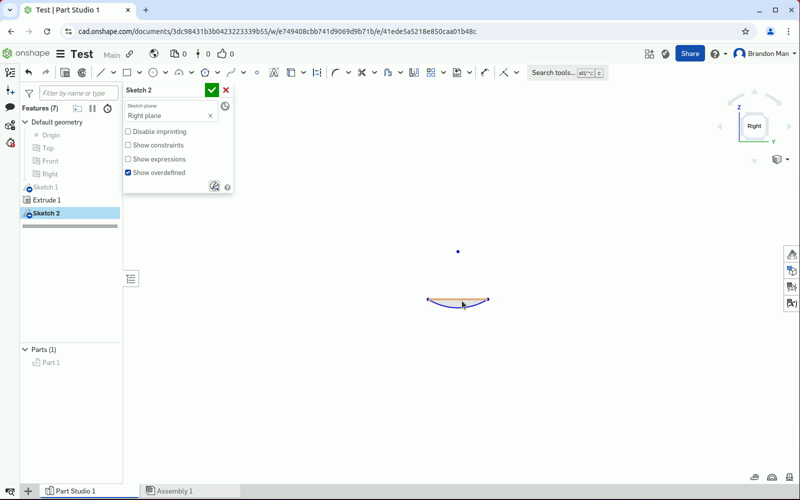
scroll(6)
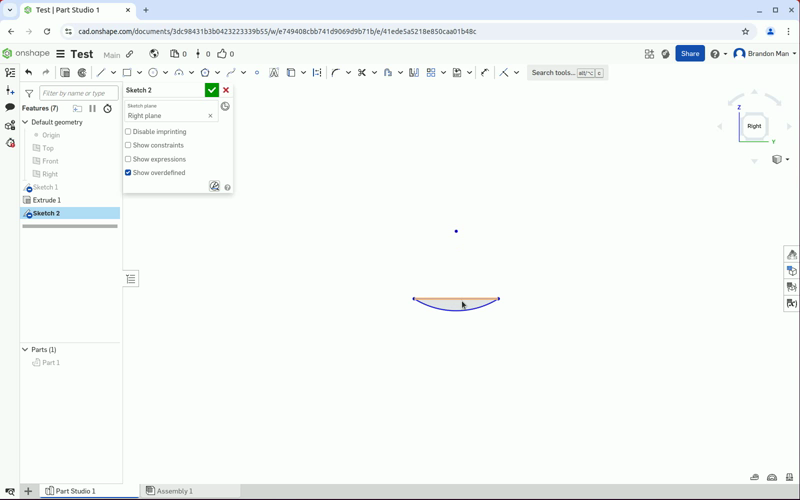
scroll(6)
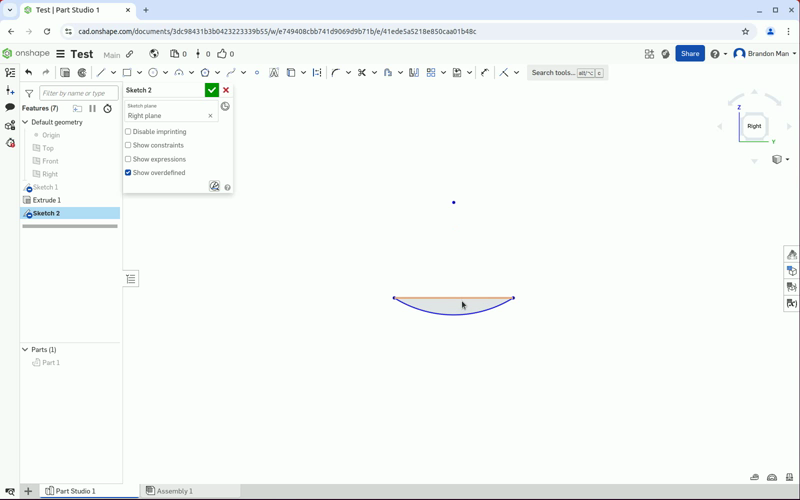
scroll(6)
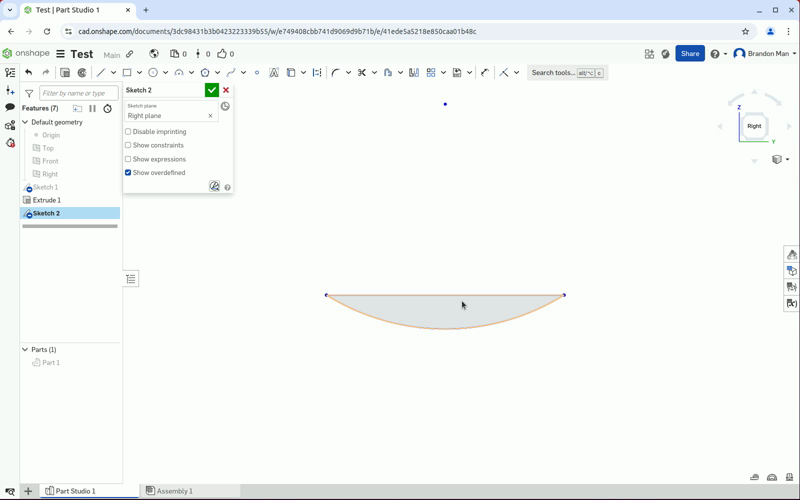
click(462, 300)
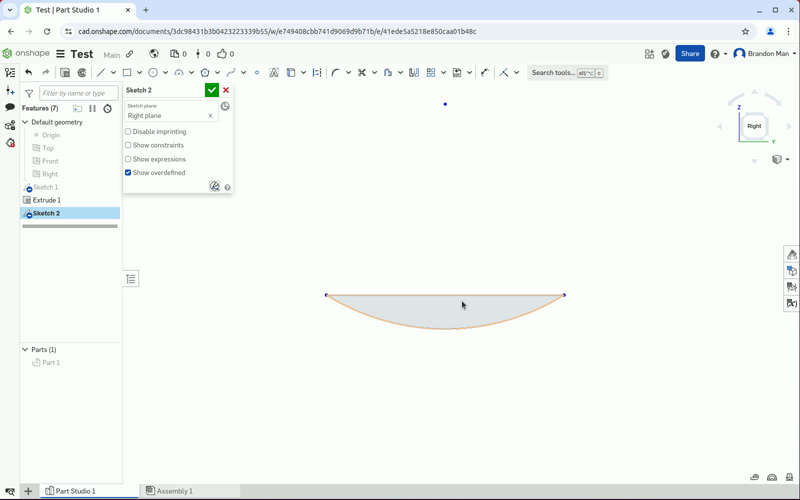
scroll(-6)
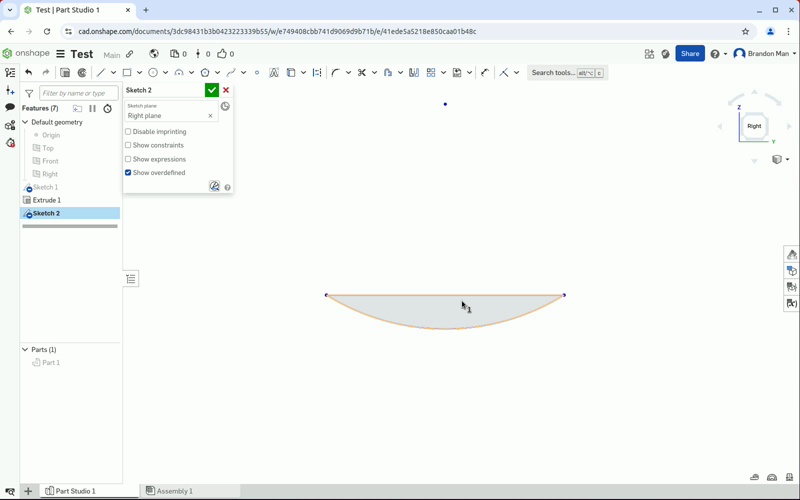
scroll(-6)
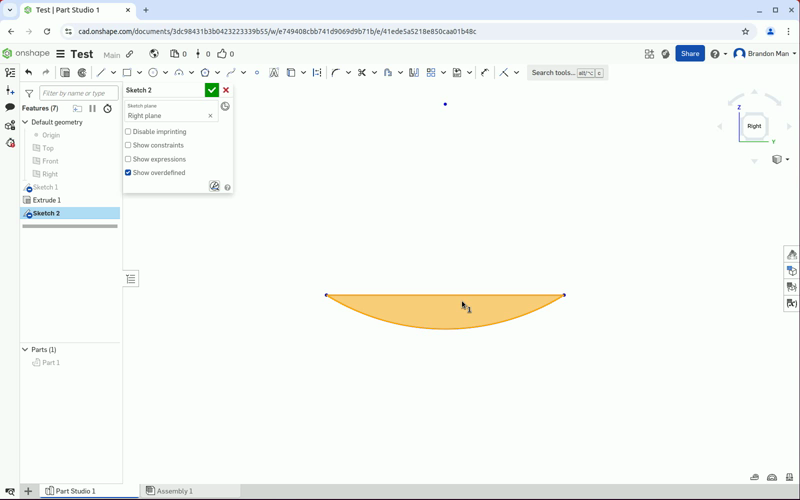
scroll(-6)
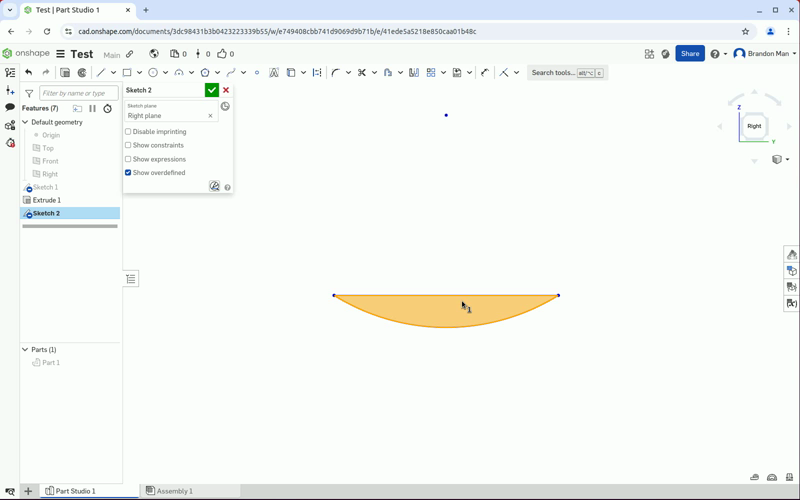
scroll(-6)
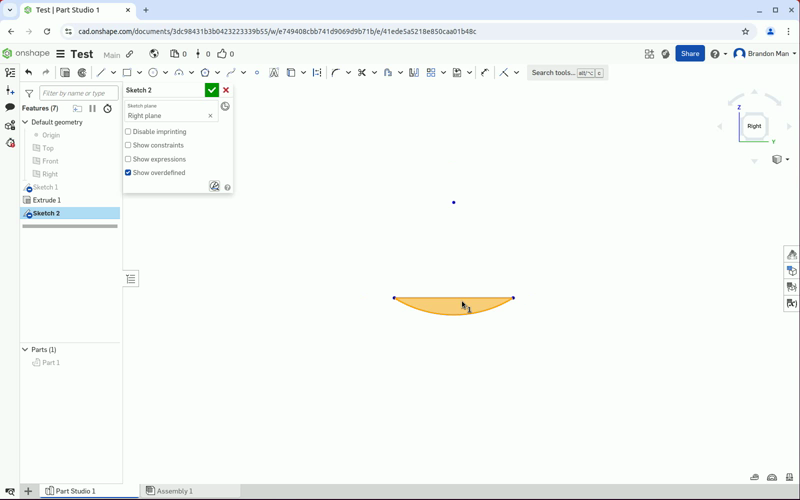
scroll(-6)
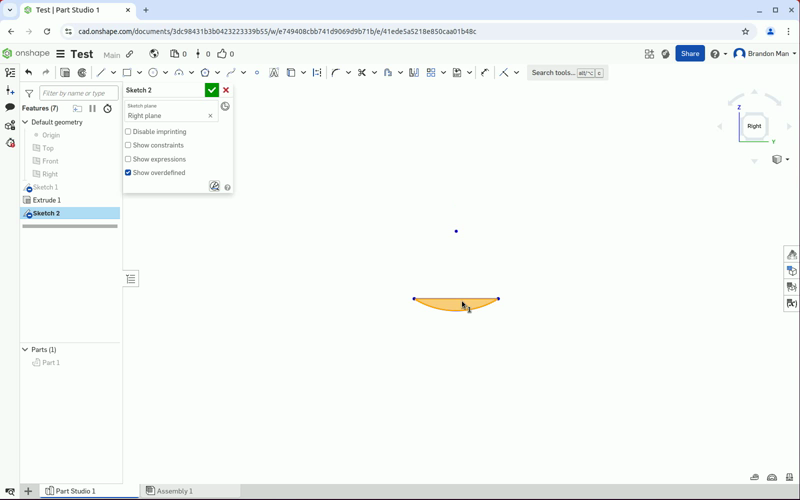
scroll(-6)
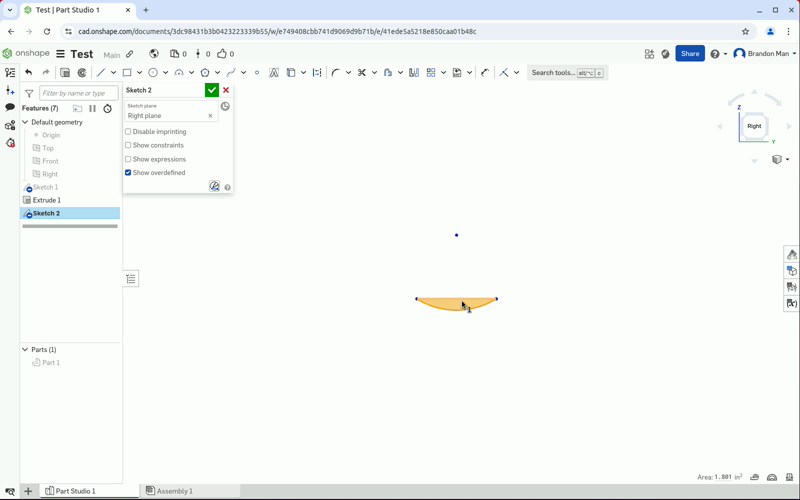
scroll(-6)
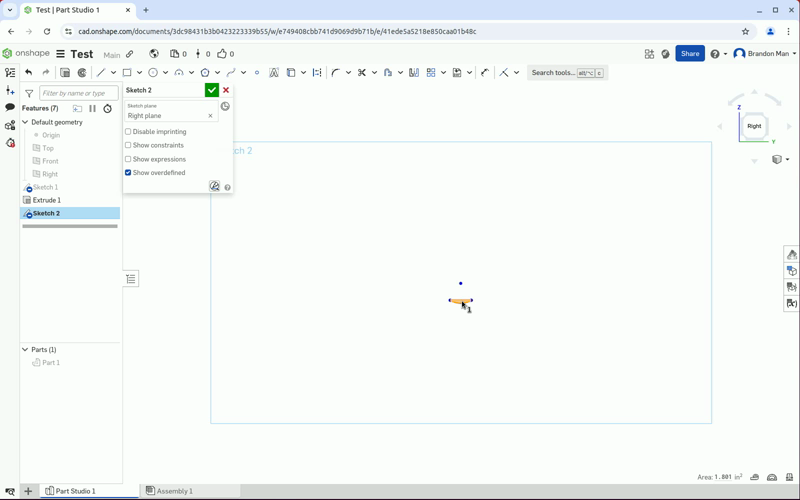
mouse_move(73, 352)
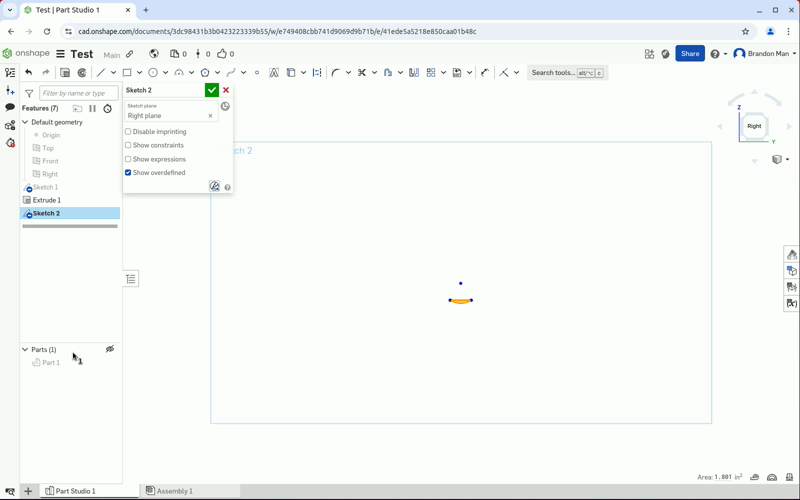
key(shift+y)
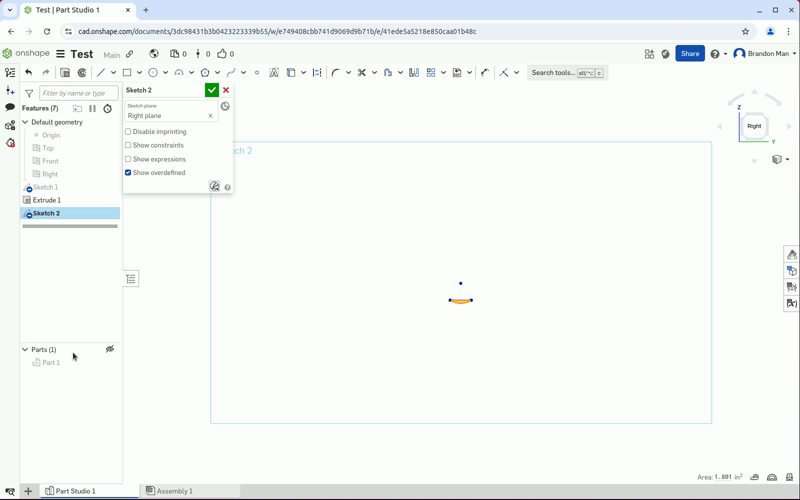
key(shift+e)
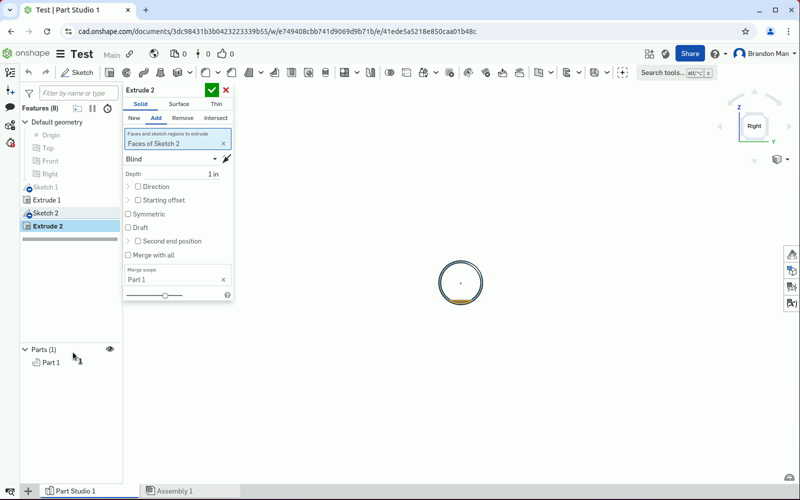
mouse_move(143, 106)
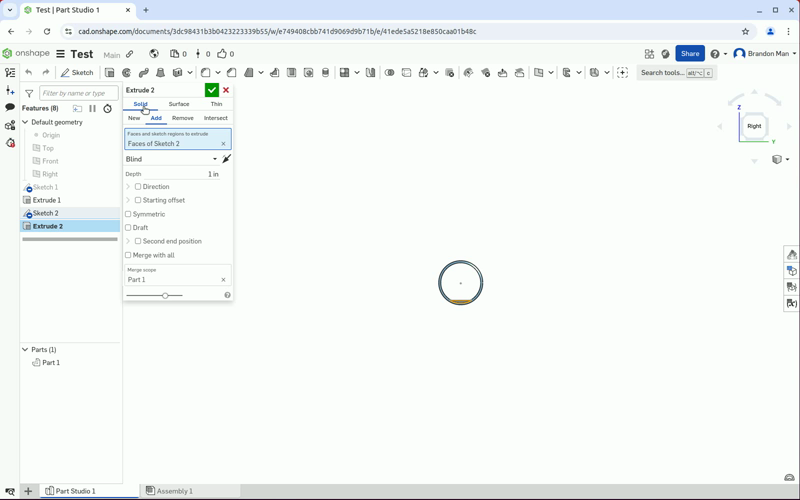
click(143, 106)
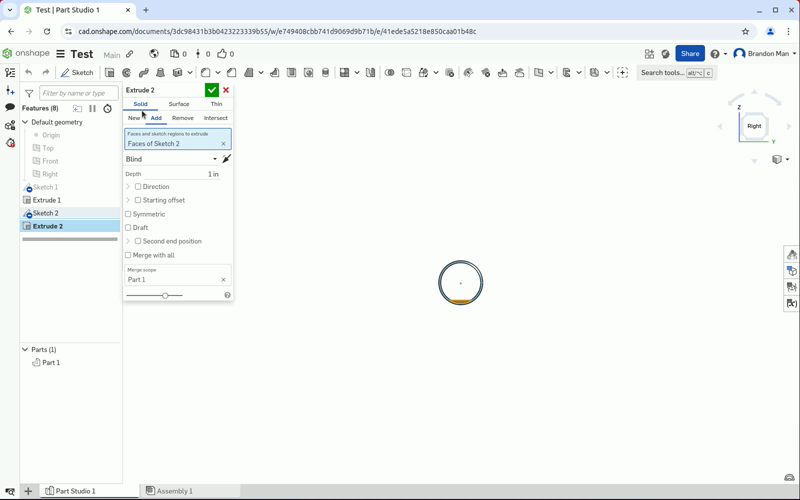
mouse_move(137, 120)
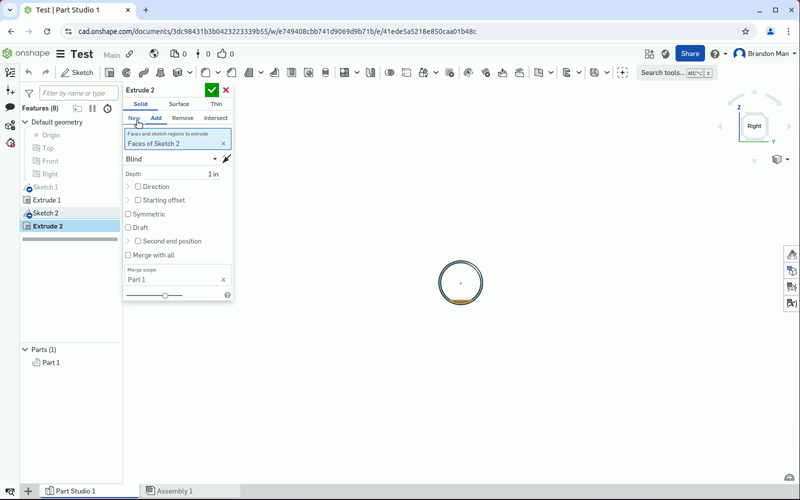
click(137, 120)
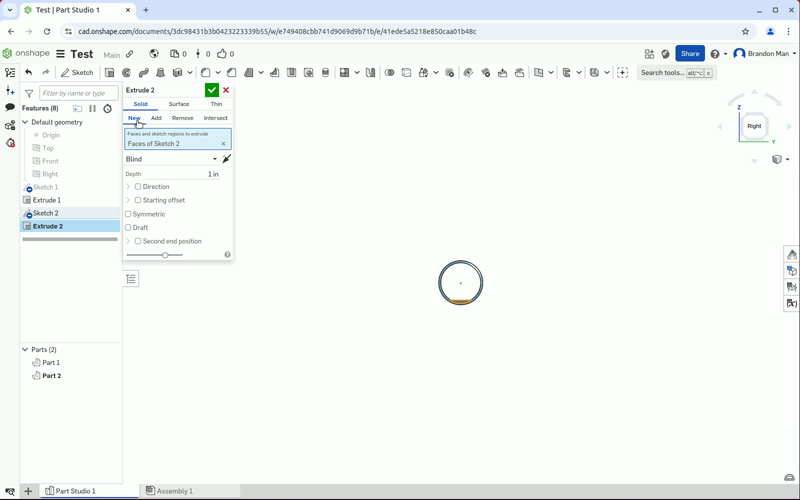
key(tab, 4)
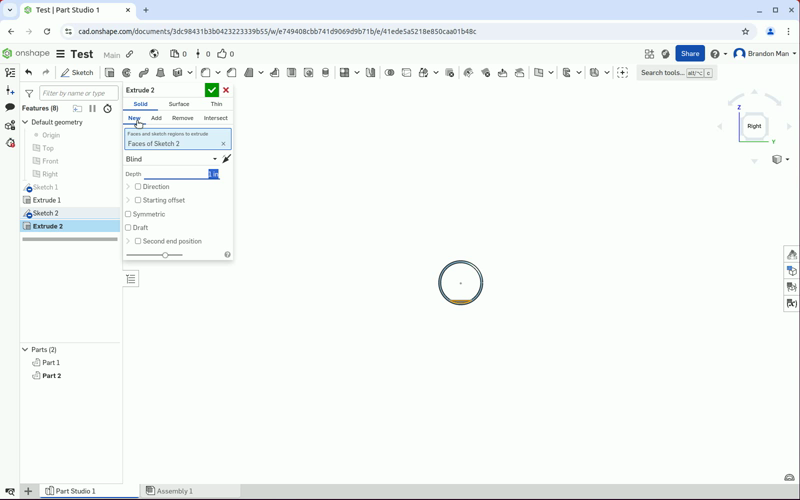
text(23.108)
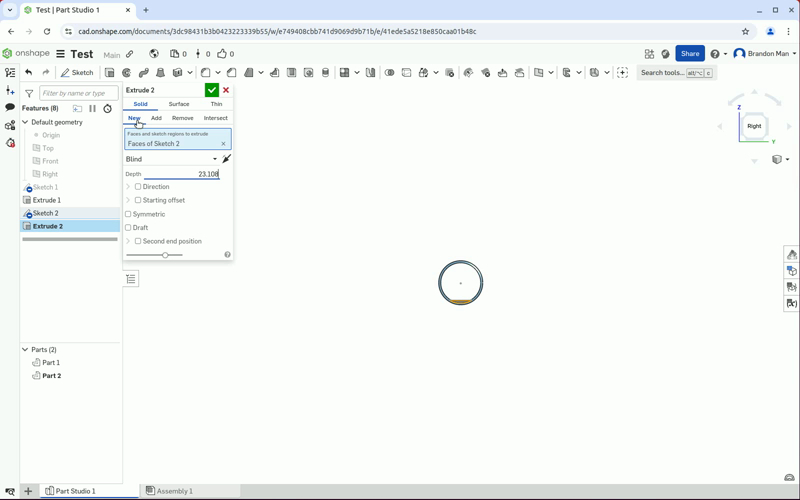
key(enter)
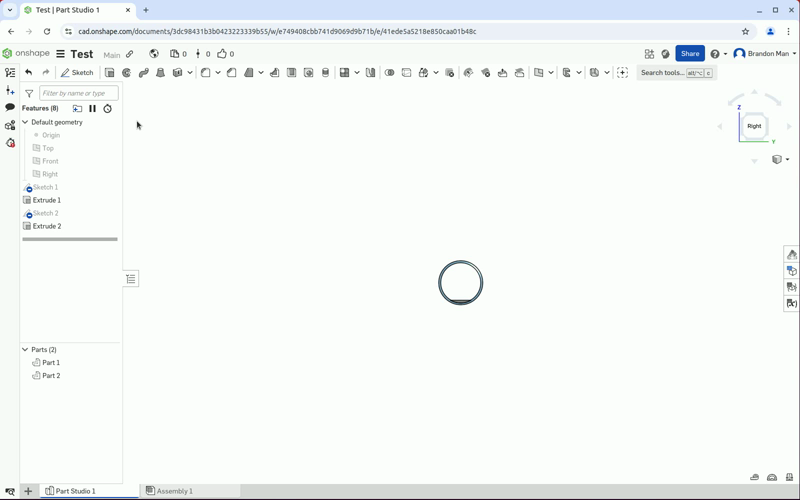
key(shift+h)
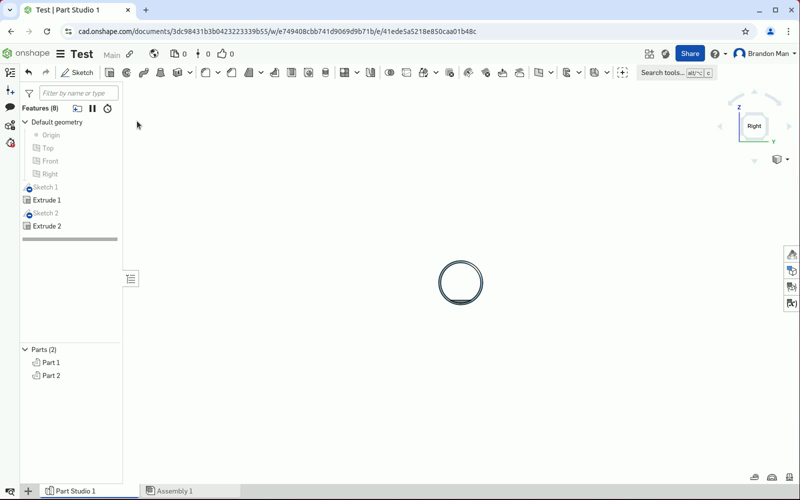
key(shift+h)
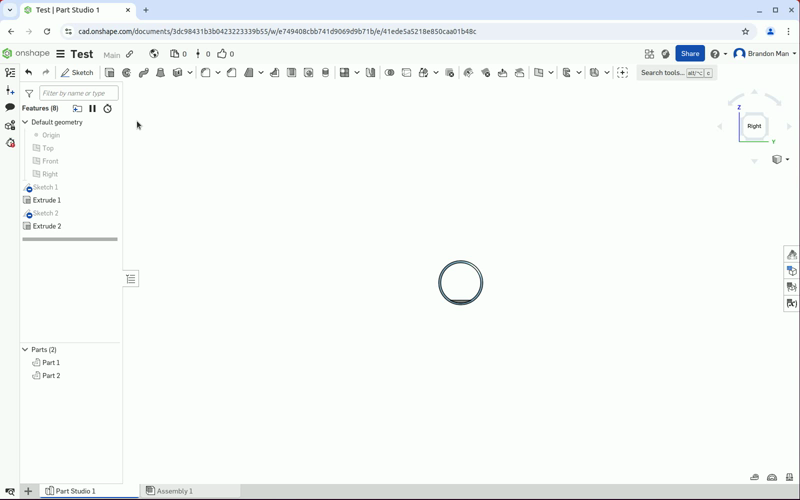
mouse_move(73, 189)
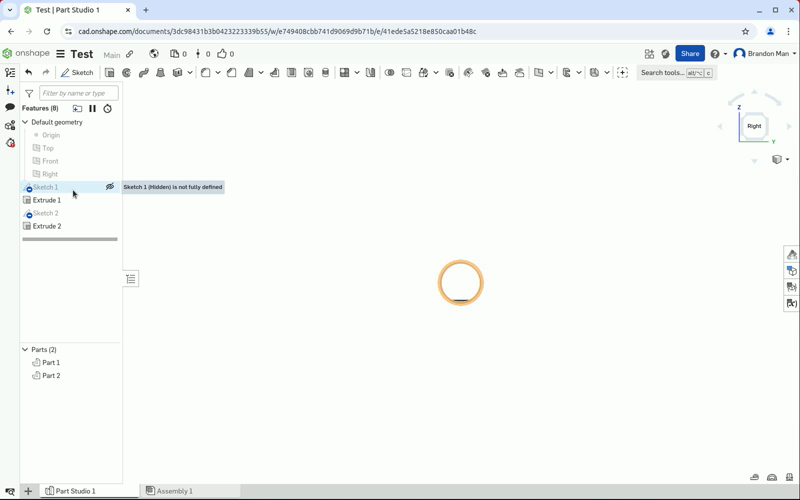
click(73, 189)
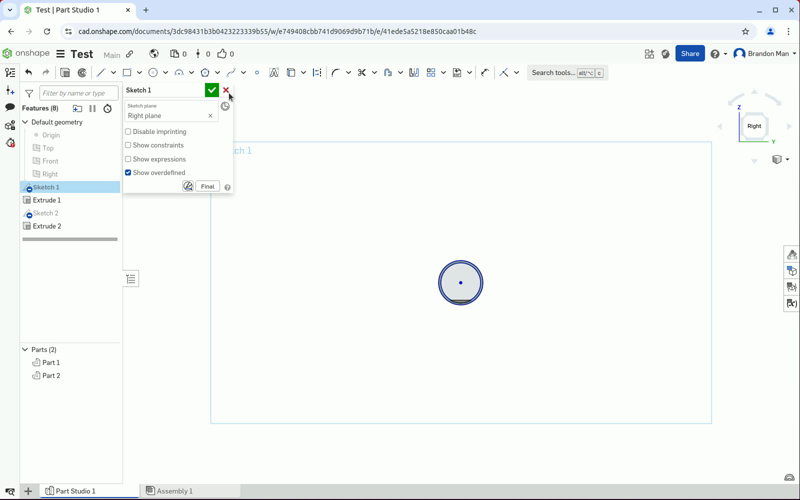
mouse_move(229, 92)
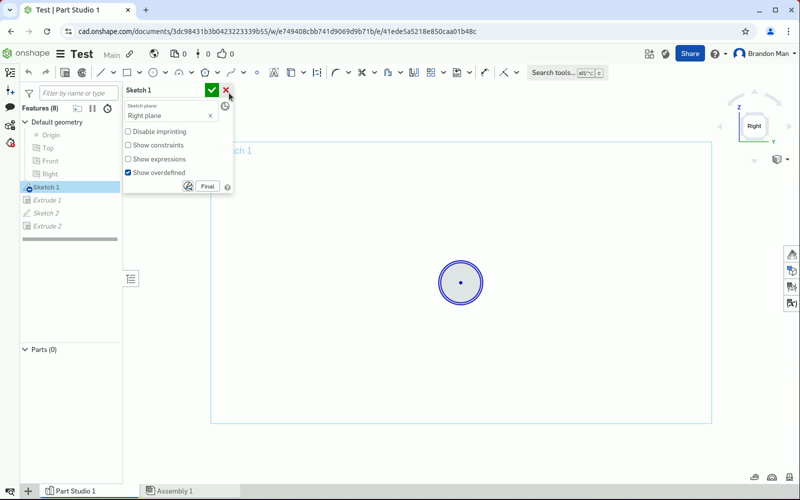
click(229, 92)
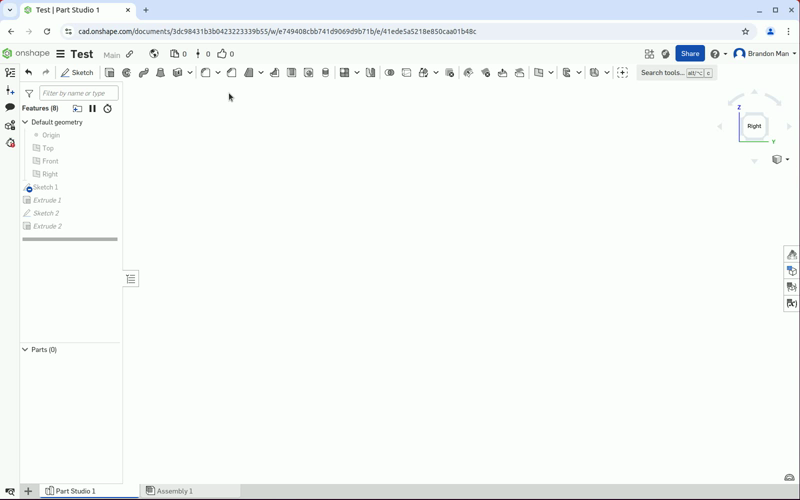
mouse_move(73, 352)
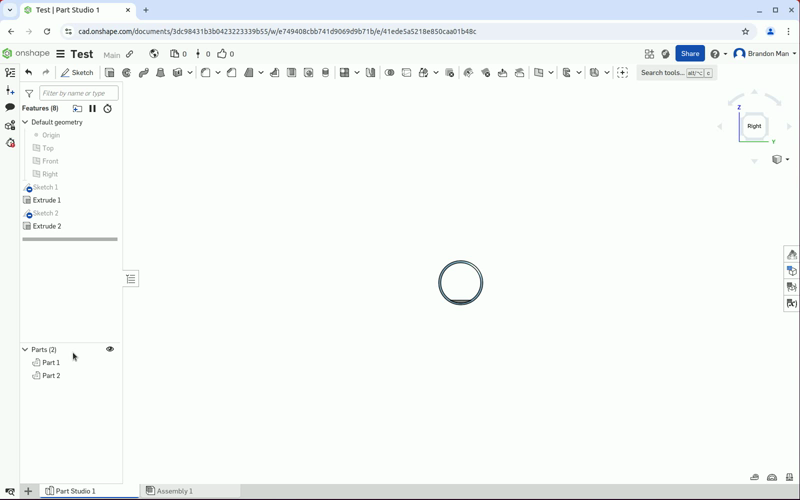
key(y)
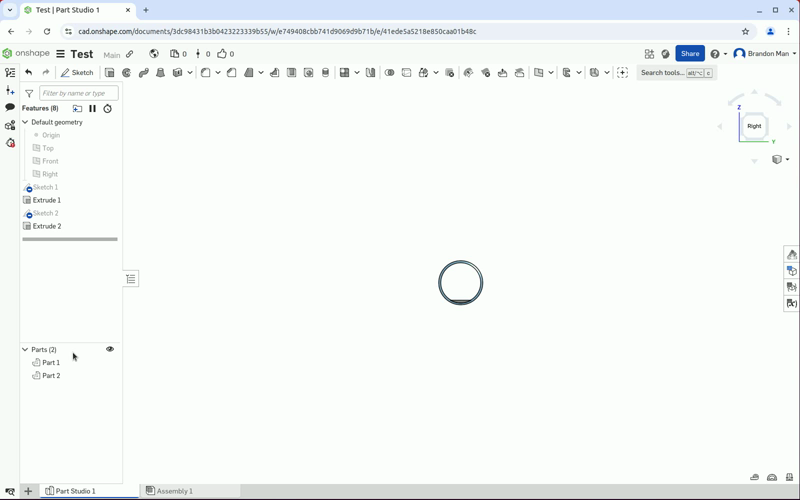
key(shift+p)
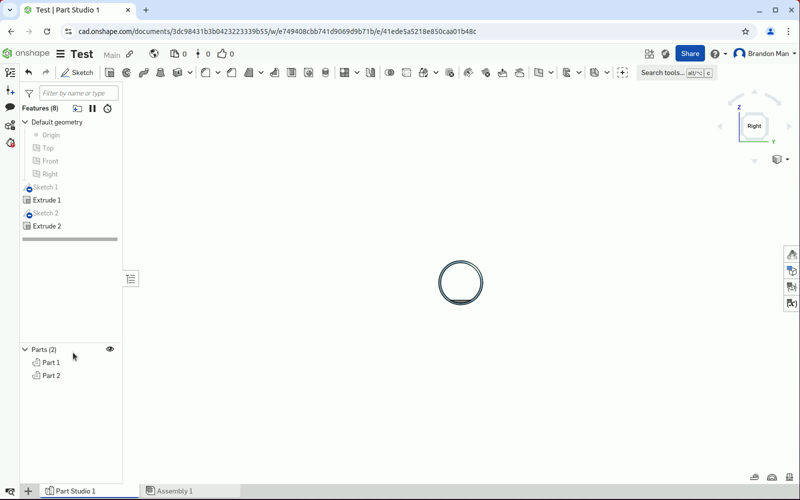
key(space)
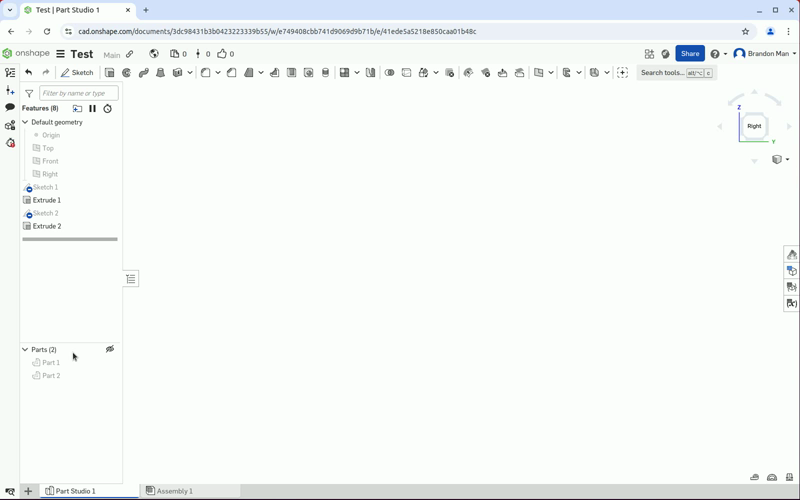
key_down(shift)
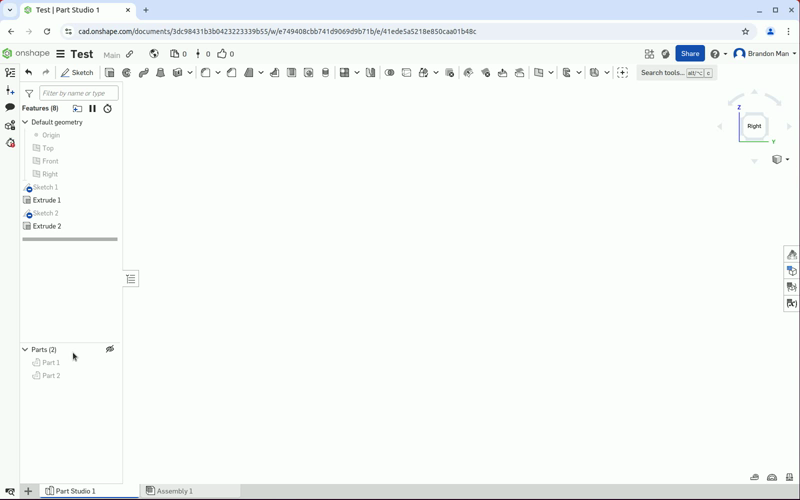
key(right)
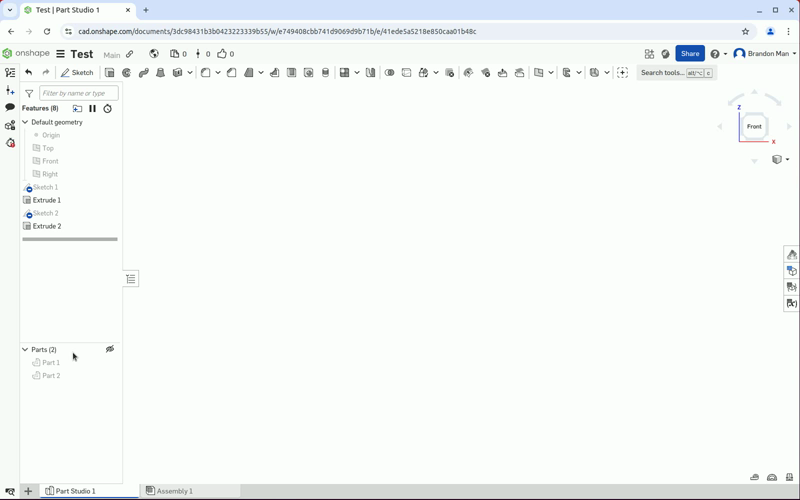
key_up(shift)
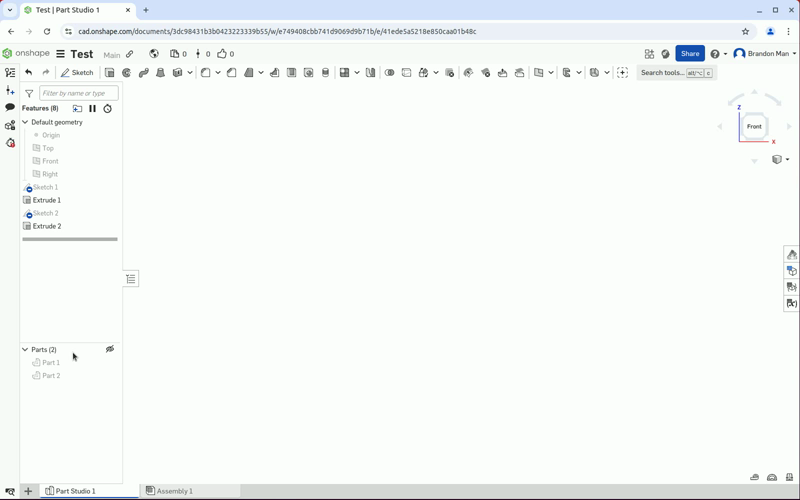
key(space)
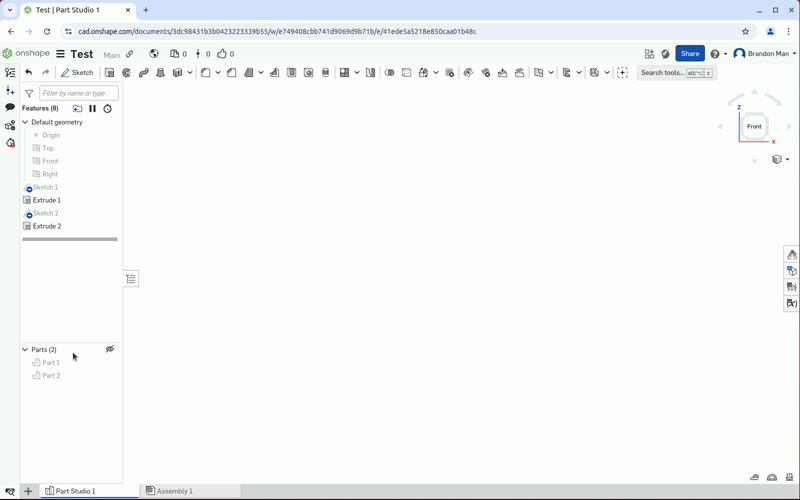
key_down(shift)
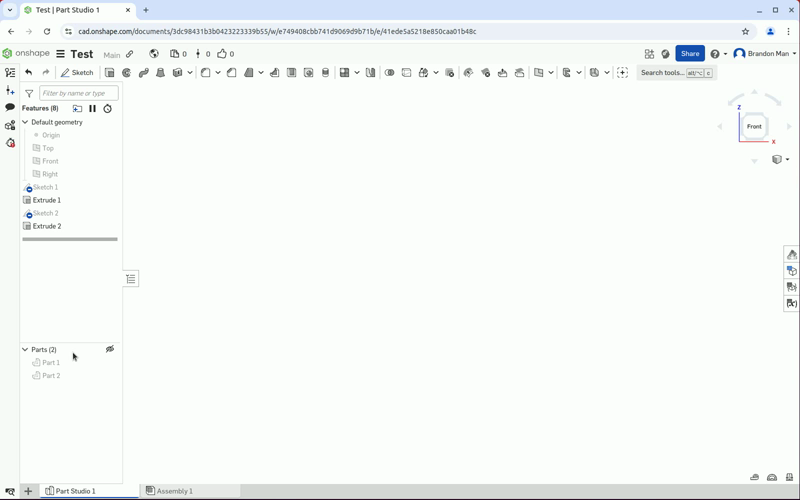
key(down)
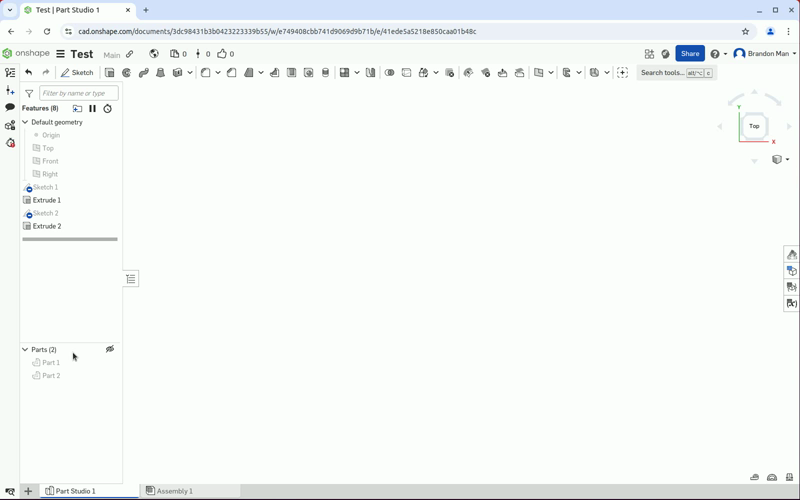
key_up(shift)
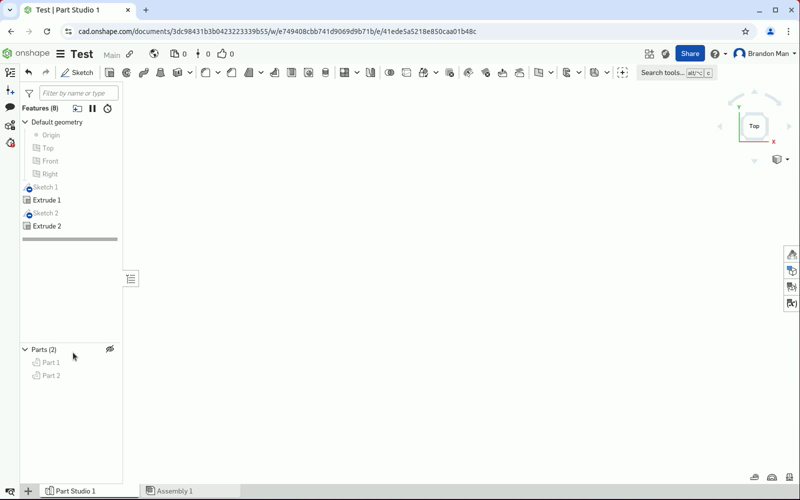
mouse_move(73, 352)
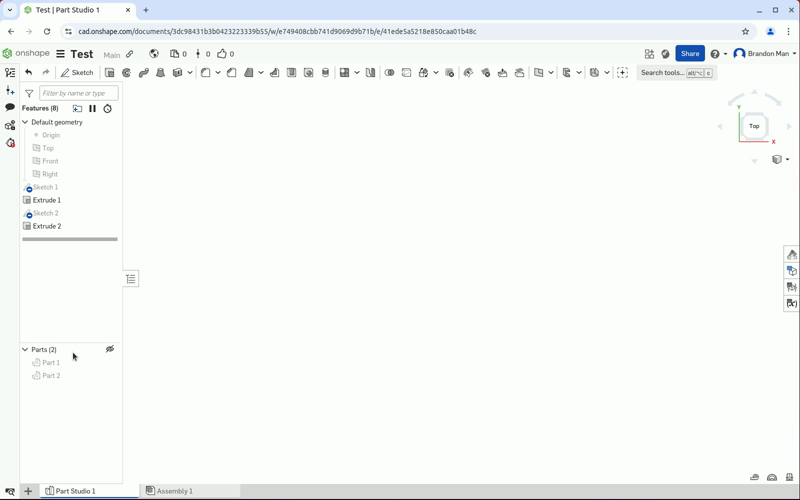
key(shift+y)
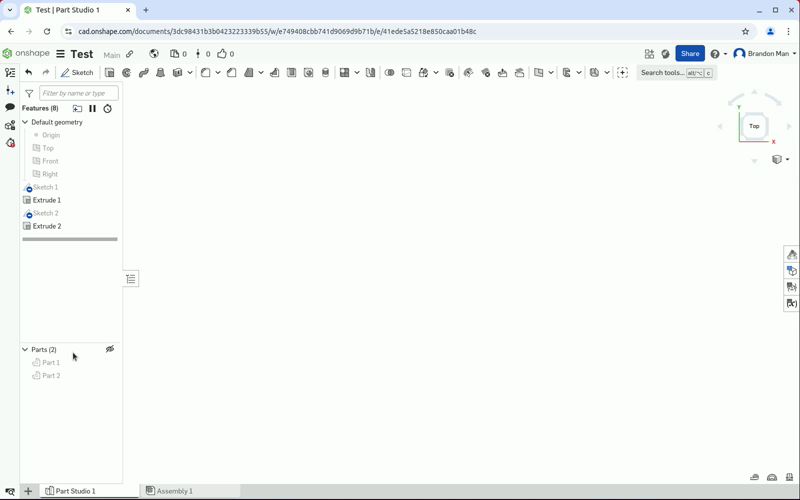
key(shift+s)
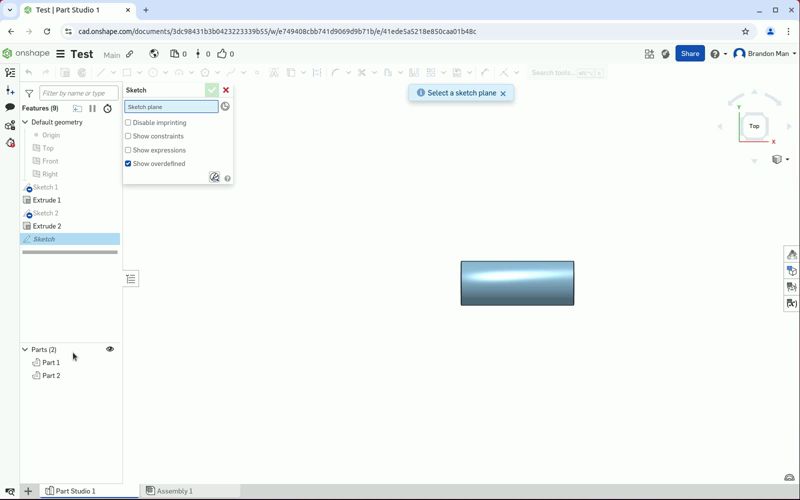
mouse_move(73, 150)
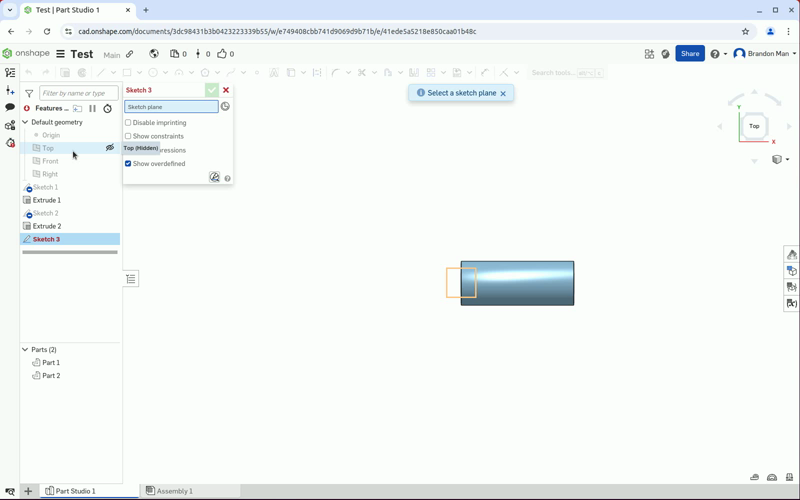
click(73, 150)
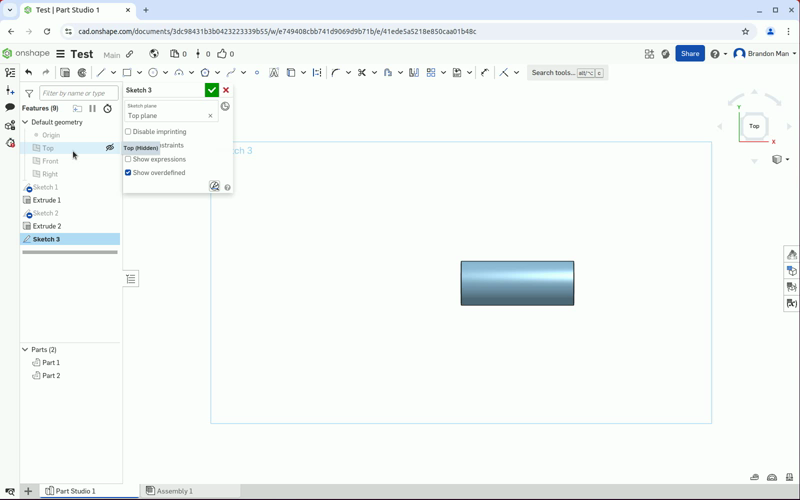
mouse_move(73, 352)
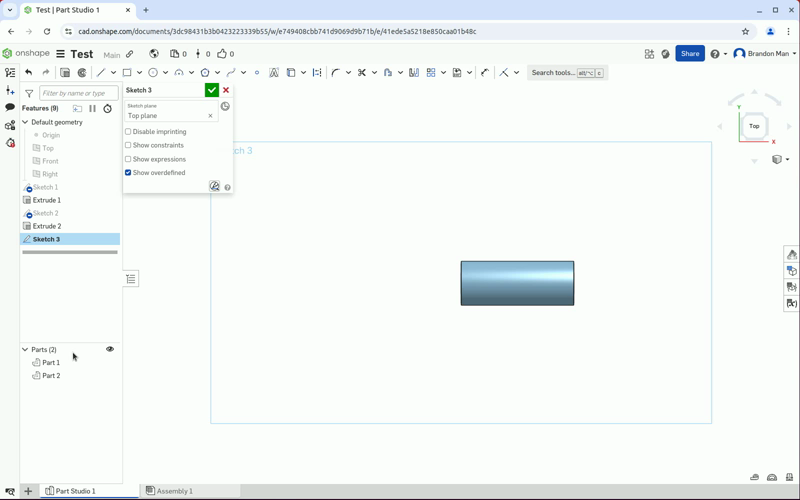
key(y)
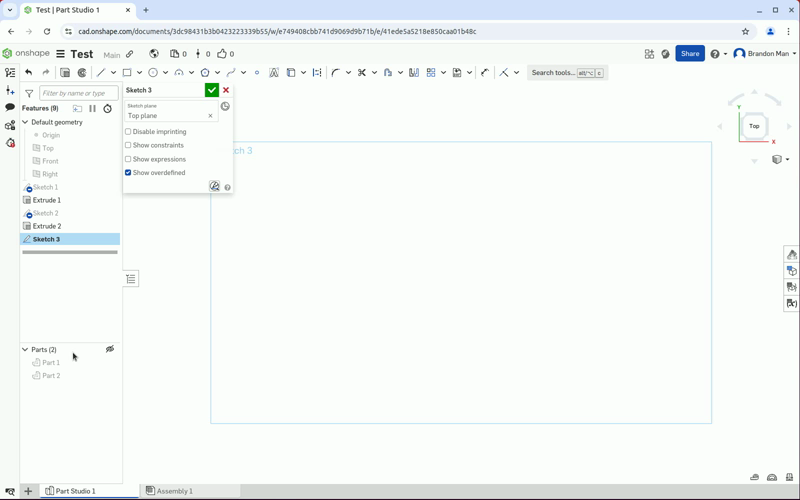
key(l)
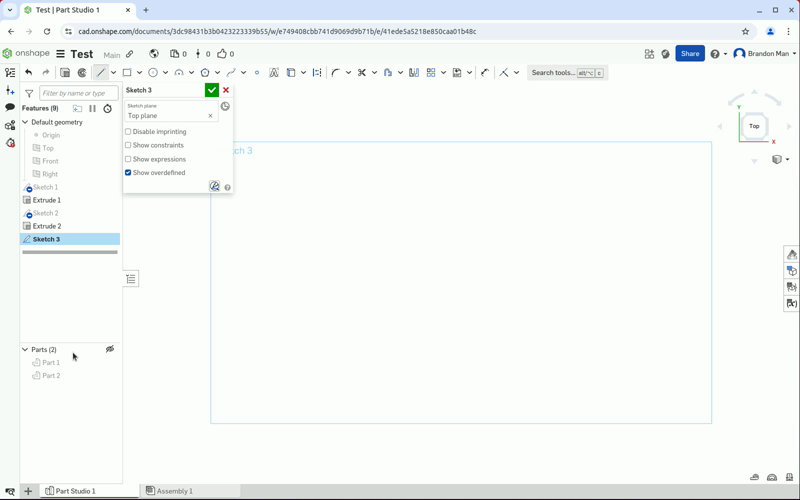
key_down(shift)
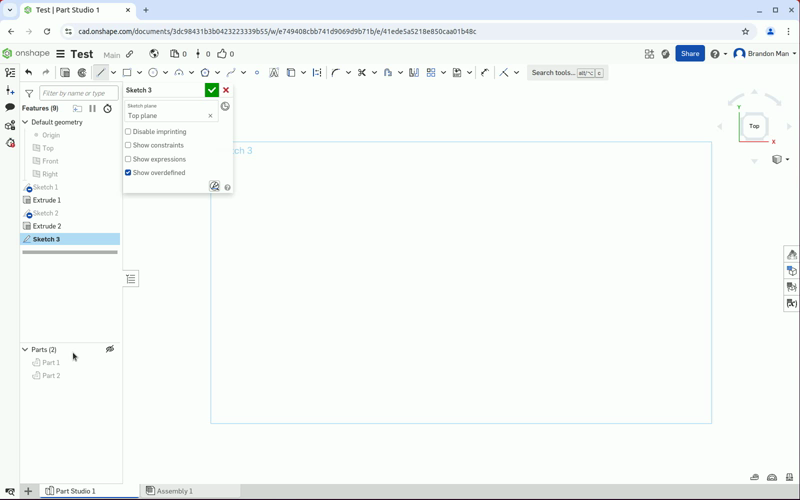
mouse_move(467, 309)
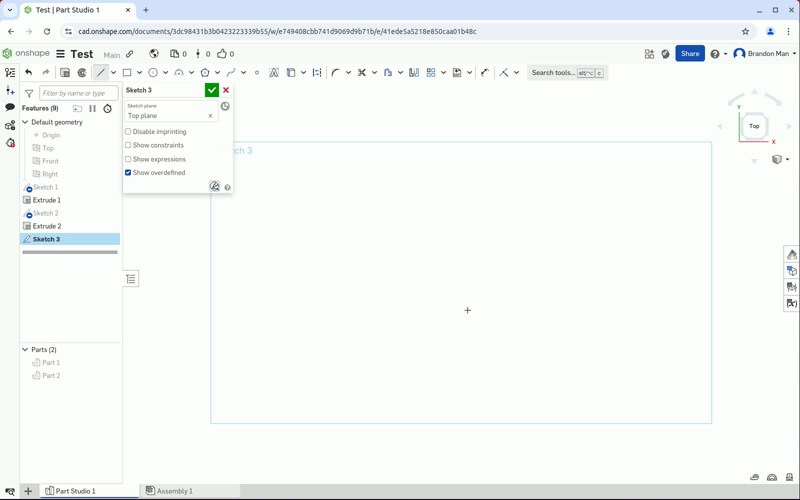
click(467, 309)
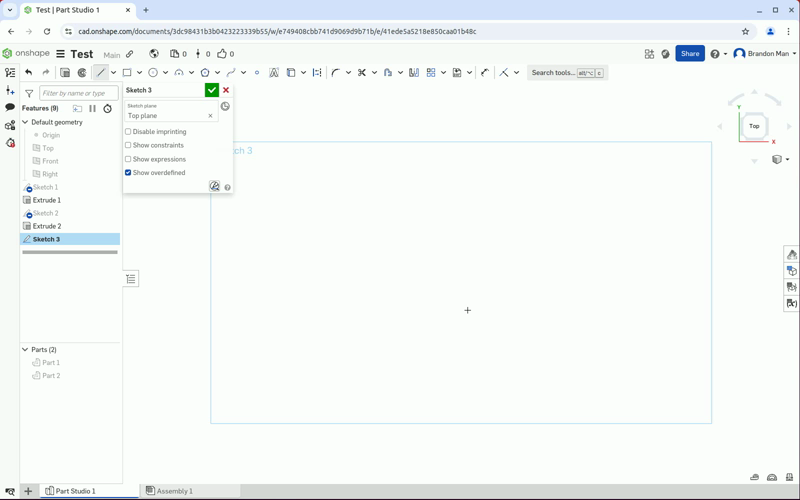
key_up(shift)
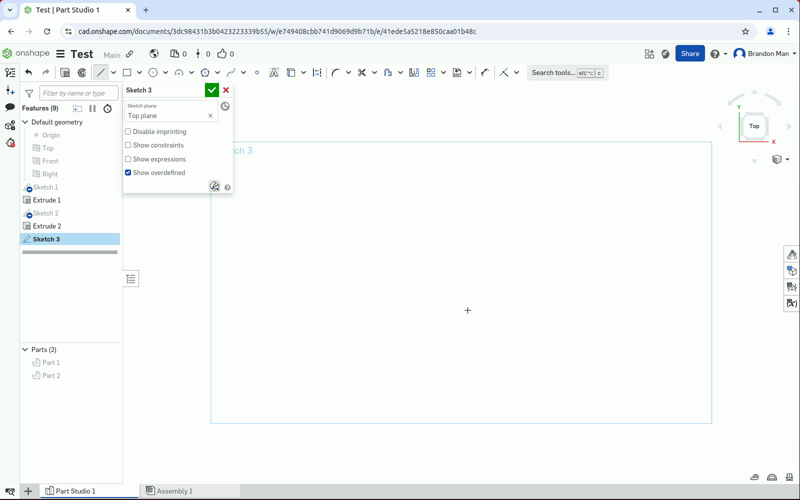
key_down(shift)
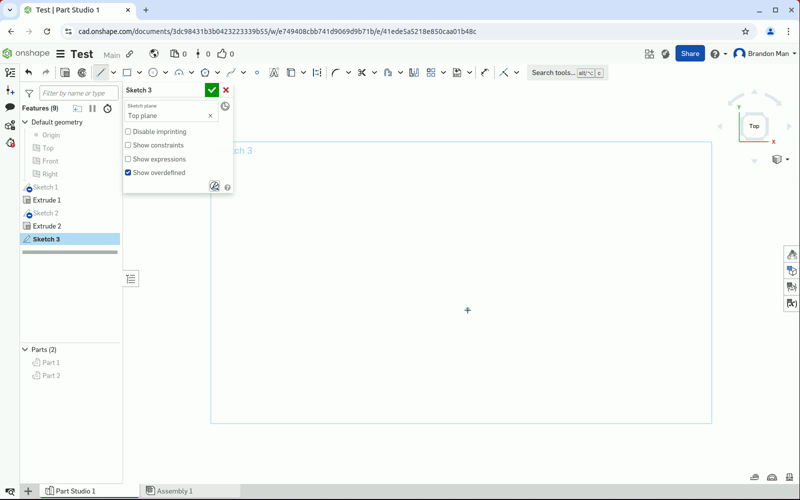
mouse_move(565, 309)
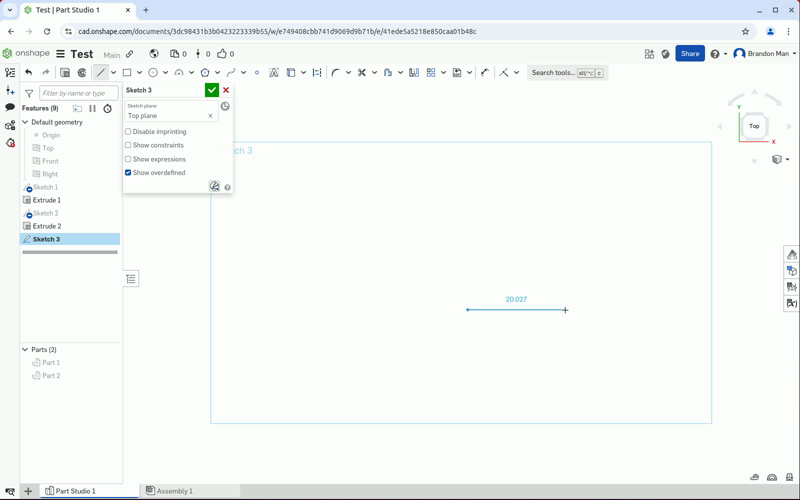
click(565, 309)
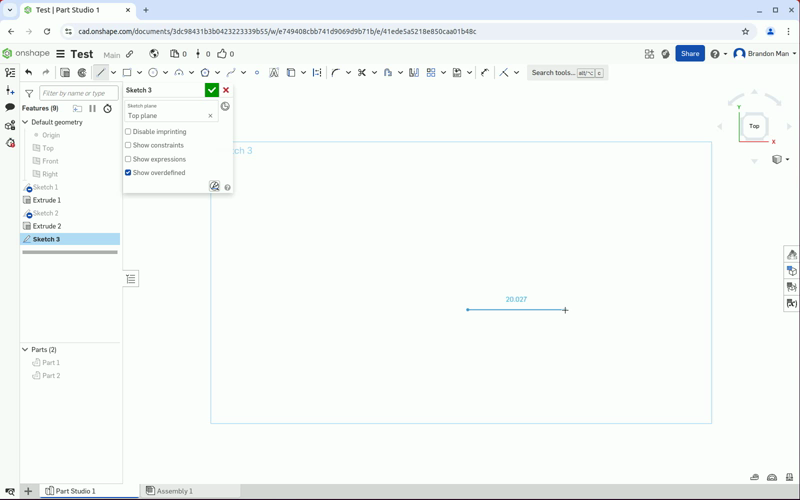
key_up(shift)
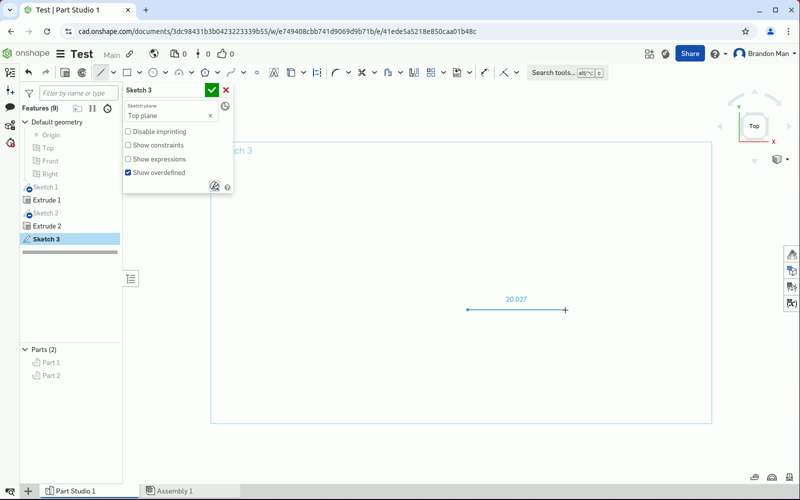
key_down(shift)
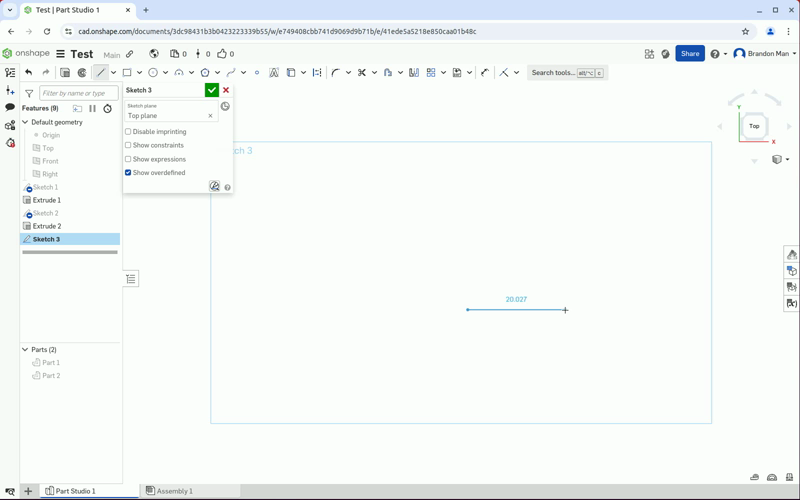
mouse_move(589, 309)
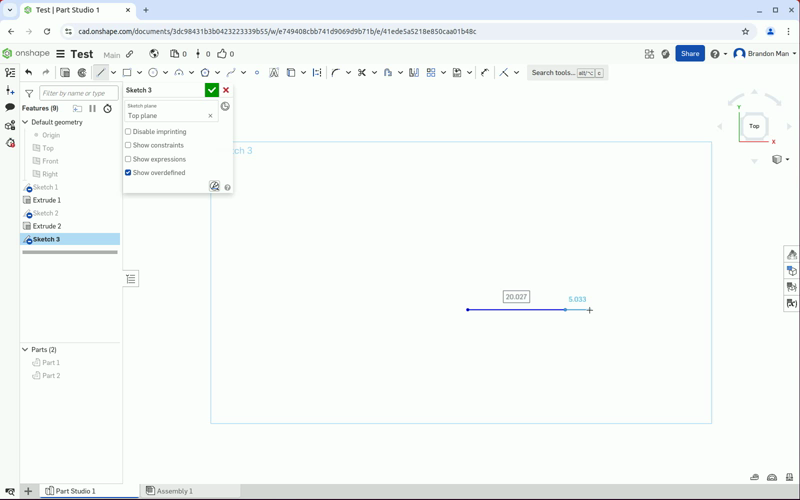
mouse_move(565, 256)
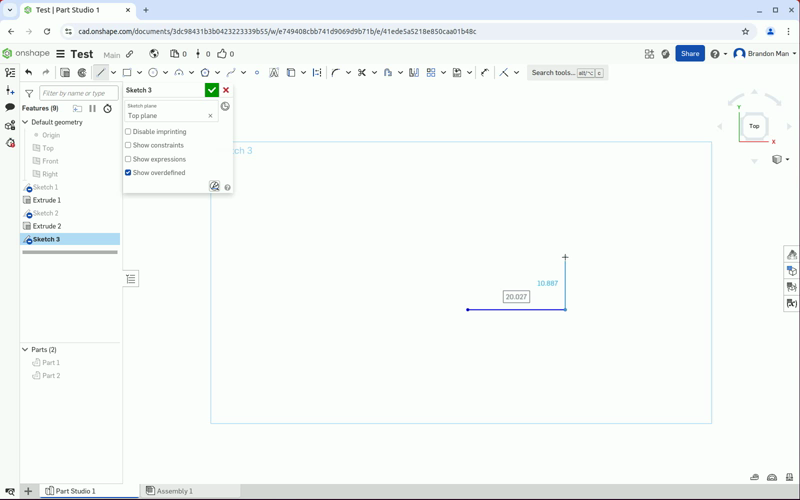
click(565, 256)
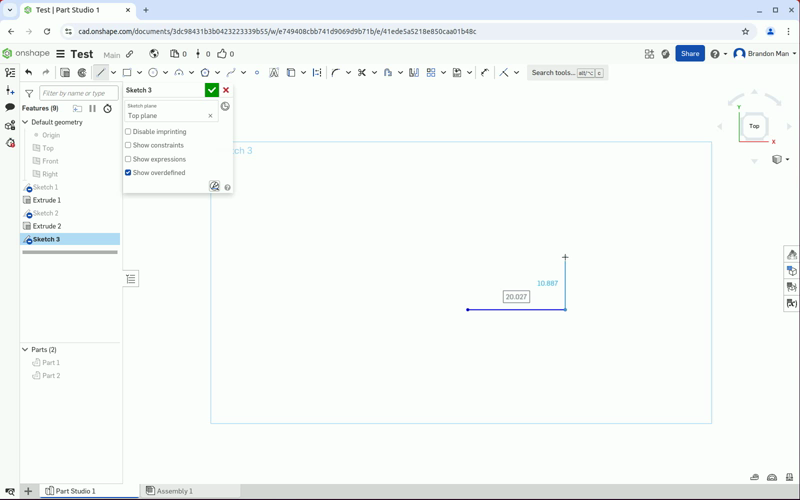
key_up(shift)
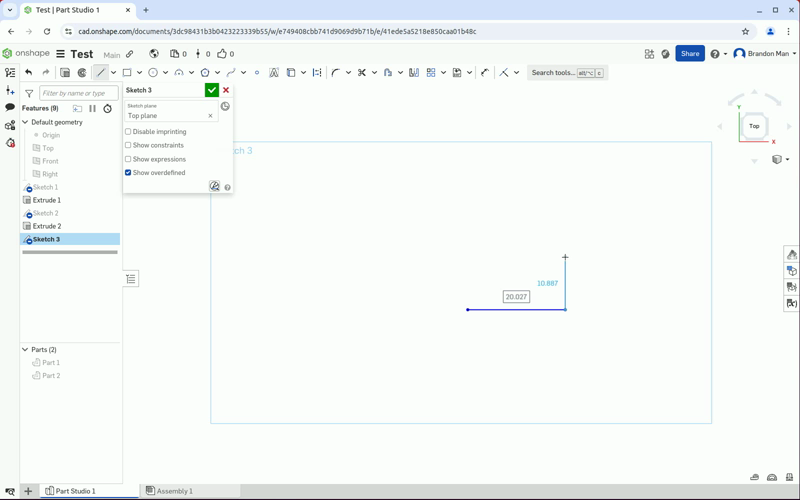
key_down(shift)
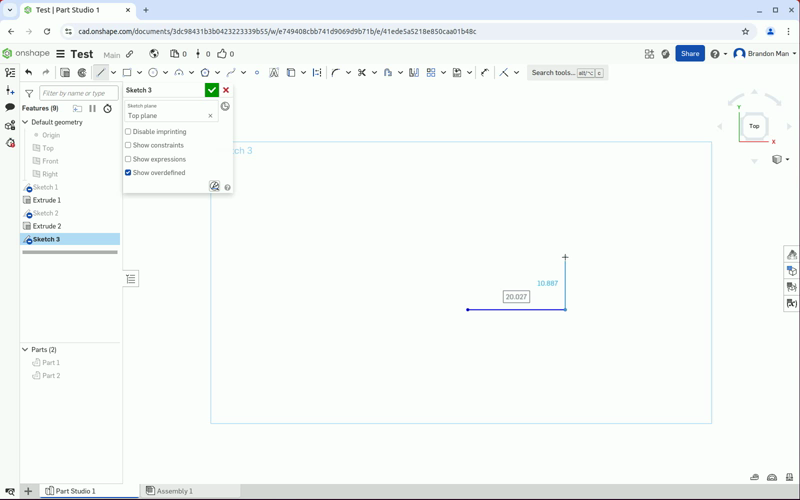
mouse_move(467, 256)
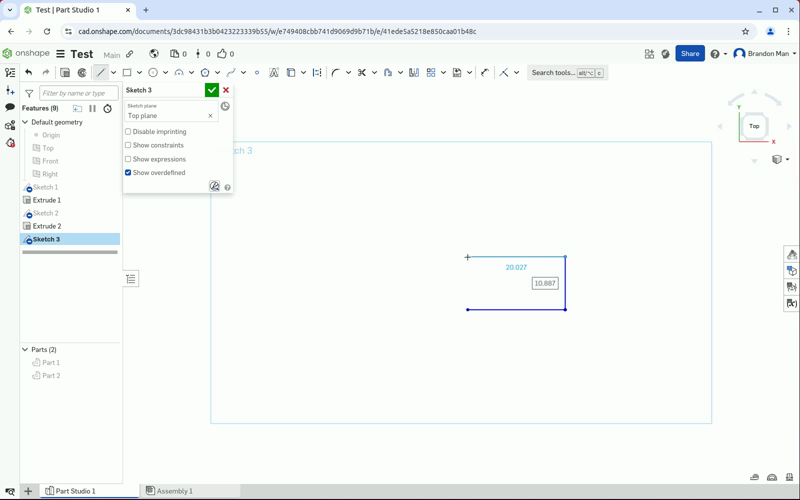
click(467, 256)
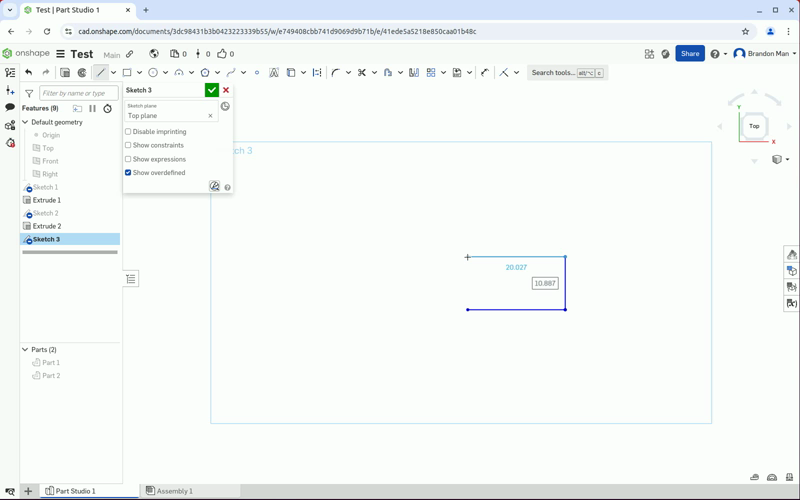
key_up(shift)
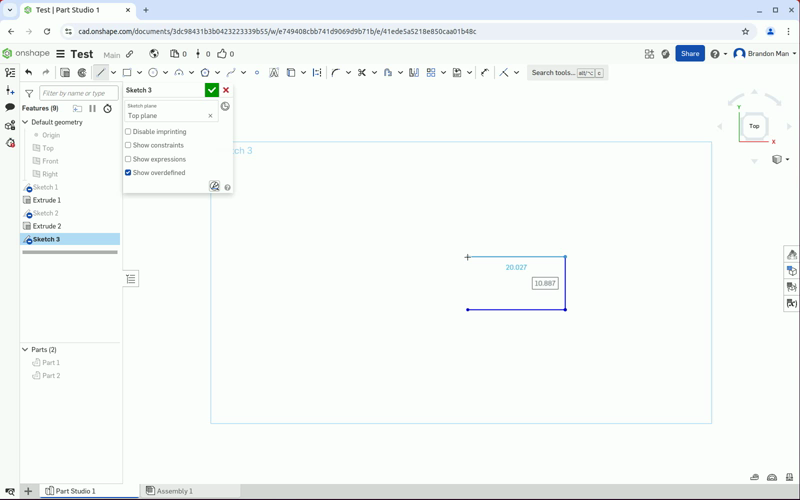
mouse_move(497, 256)
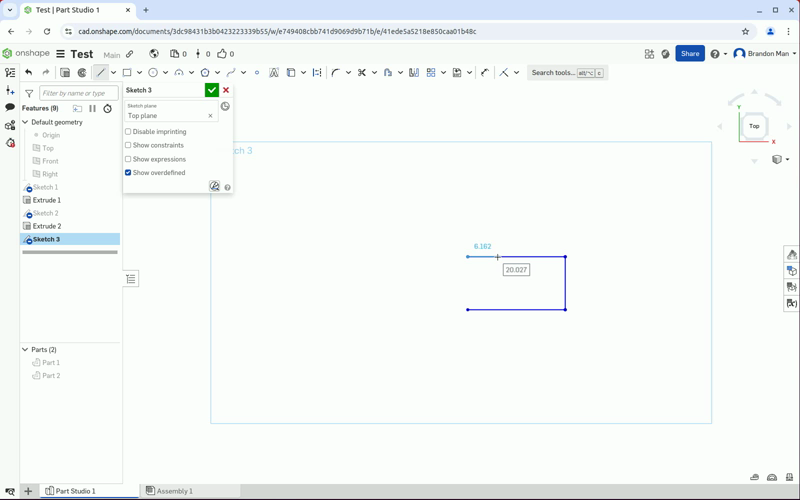
key_down(shift)
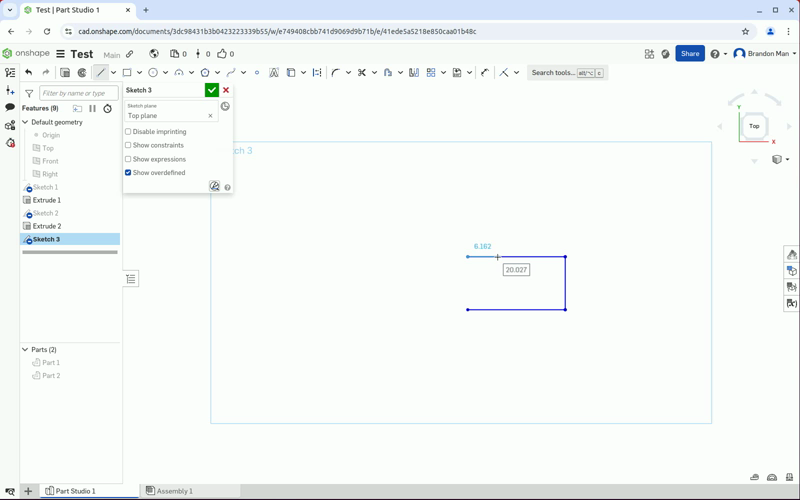
mouse_move(467, 309)
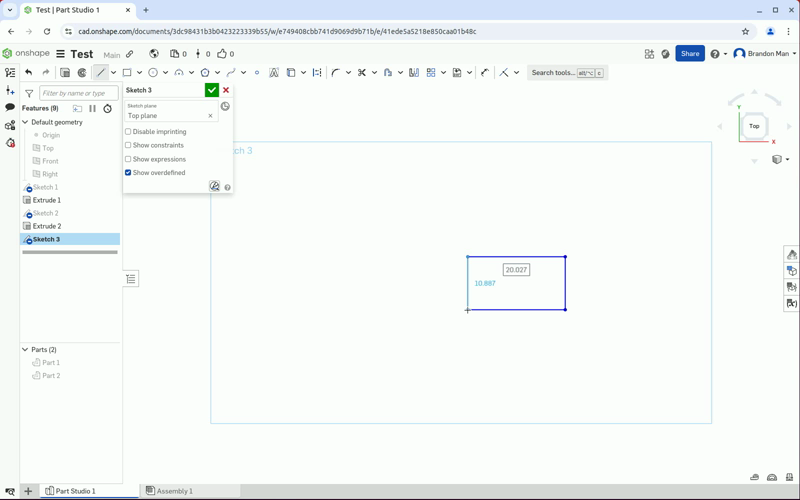
key_up(shift)
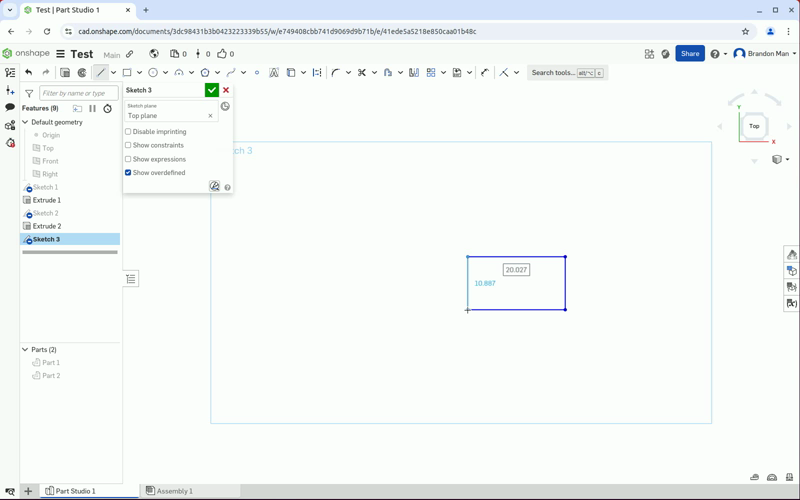
click(467, 309)
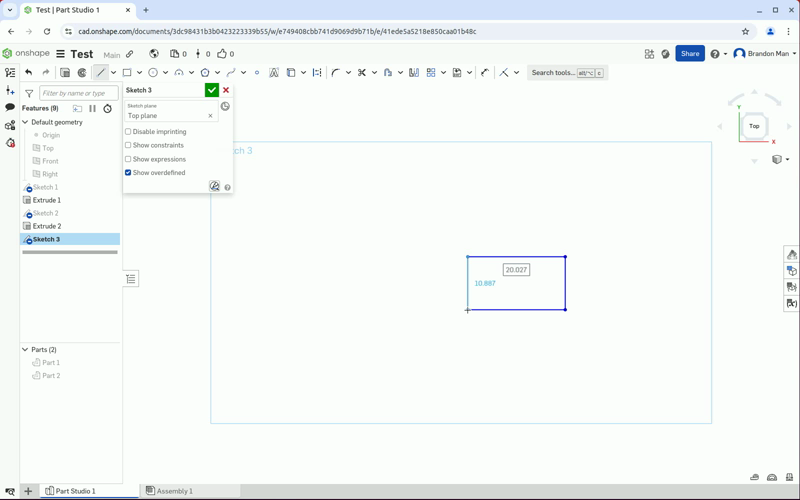
key(esc)
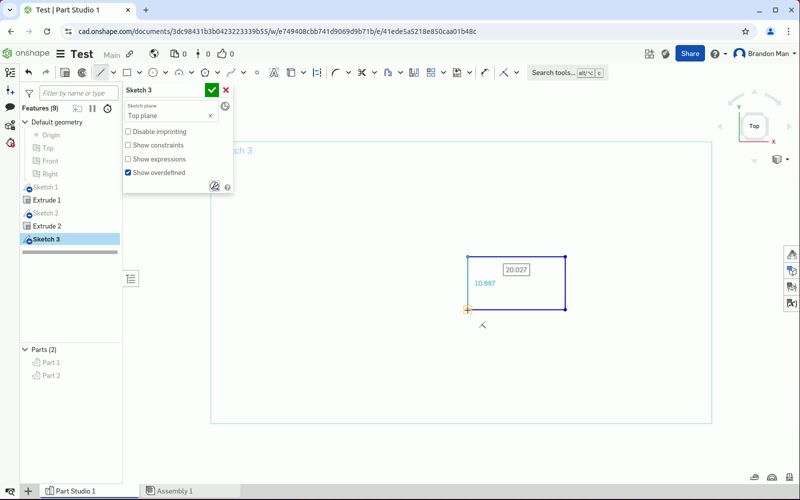
mouse_move(476, 284)
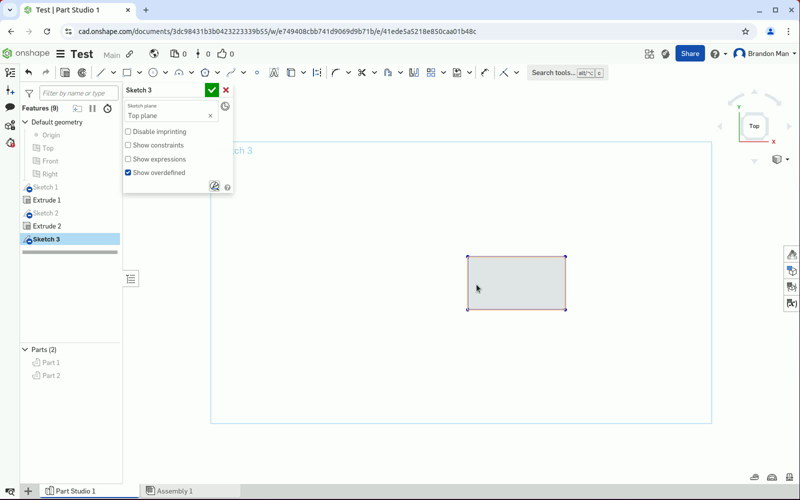
click(476, 284)
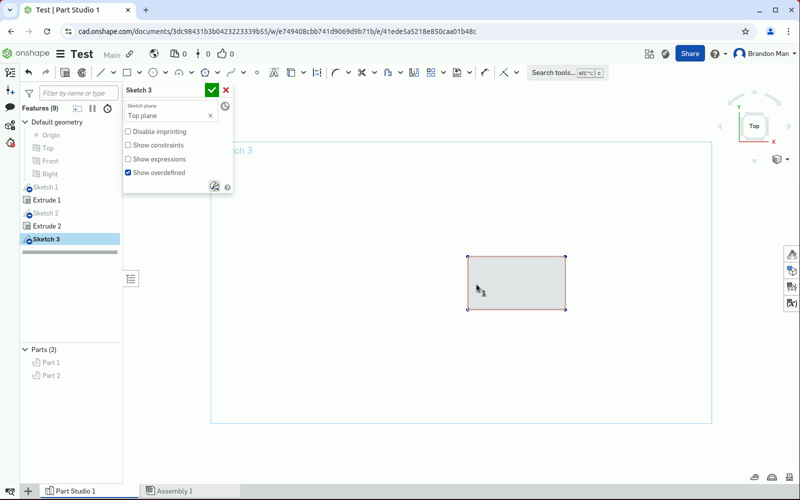
mouse_move(73, 352)
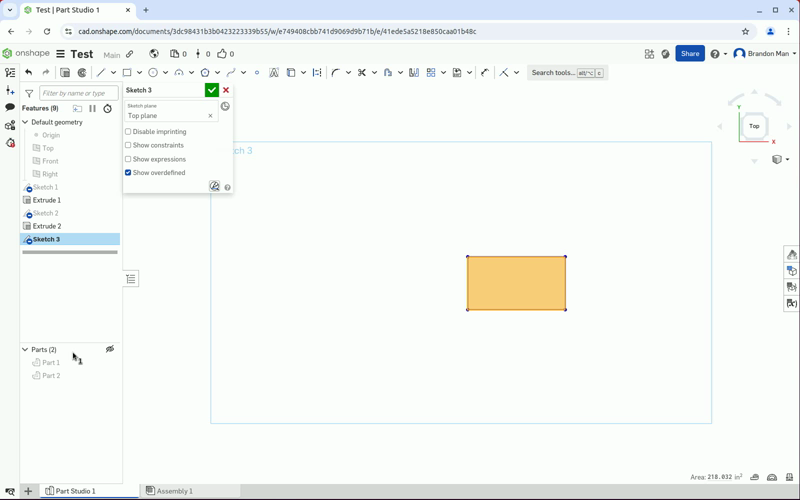
key(shift+y)
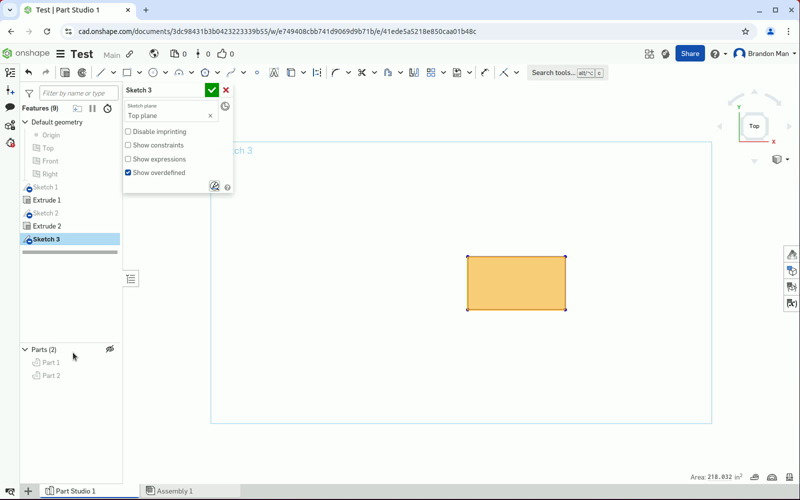
key(shift+e)
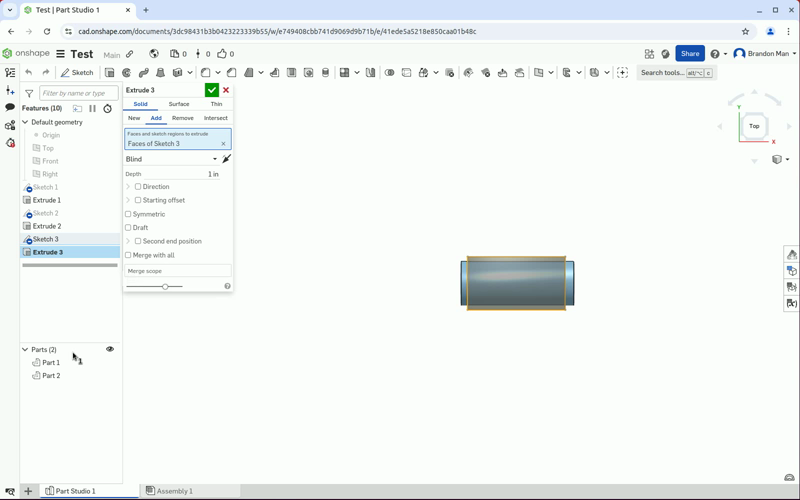
mouse_move(143, 106)
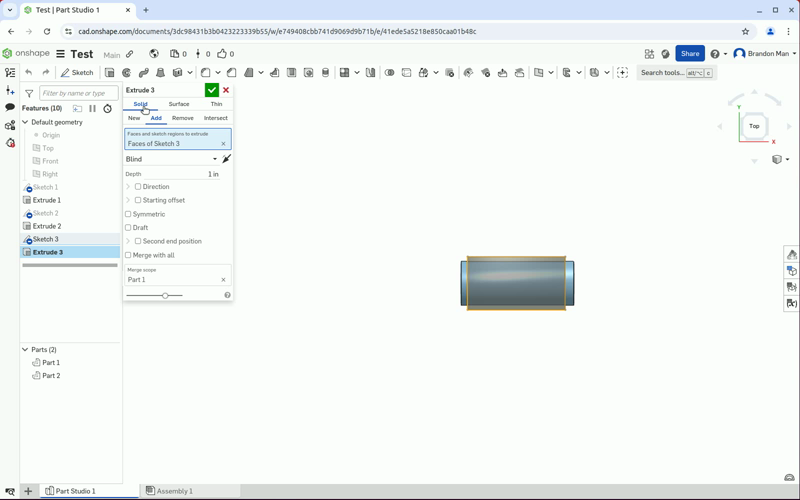
click(143, 106)
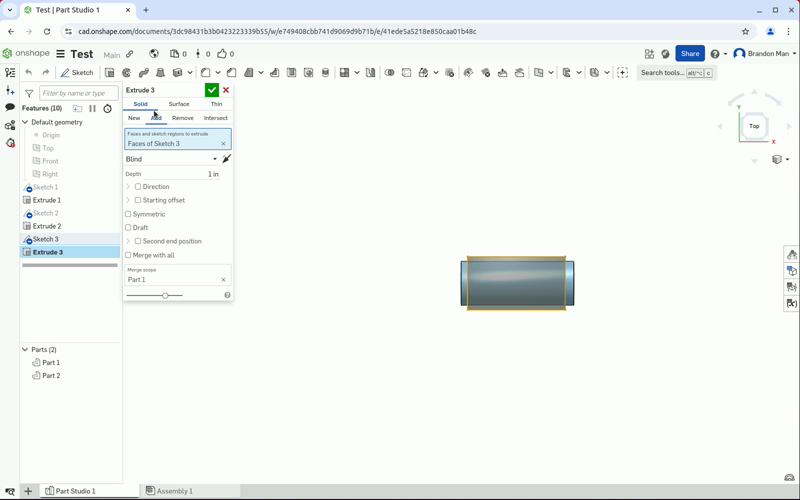
mouse_move(186, 120)
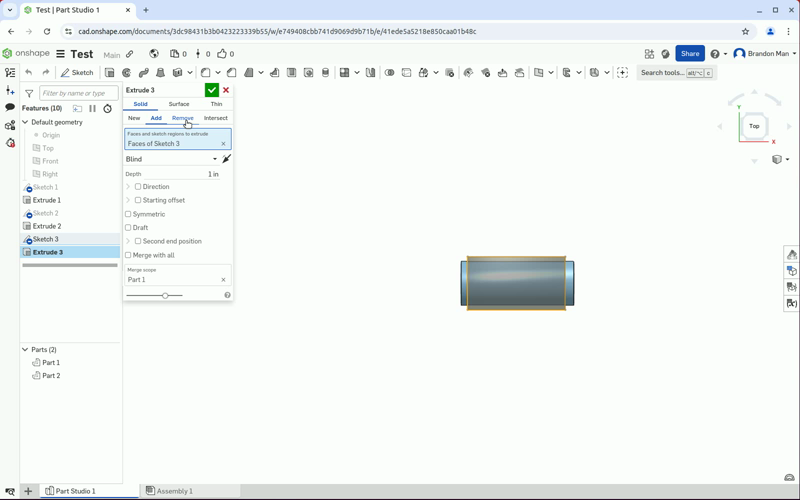
click(186, 120)
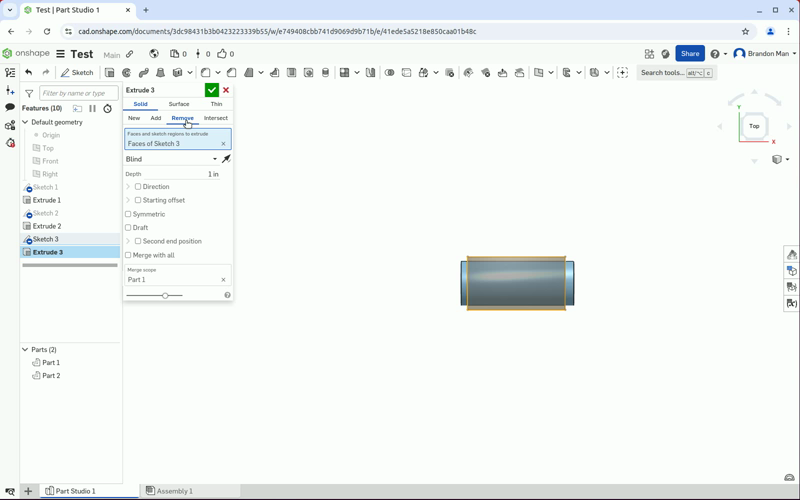
key(tab, 4)
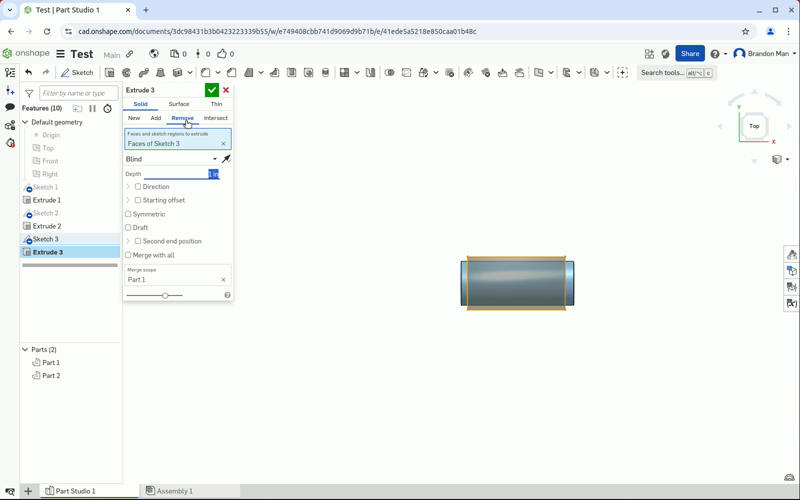
text(5.055)
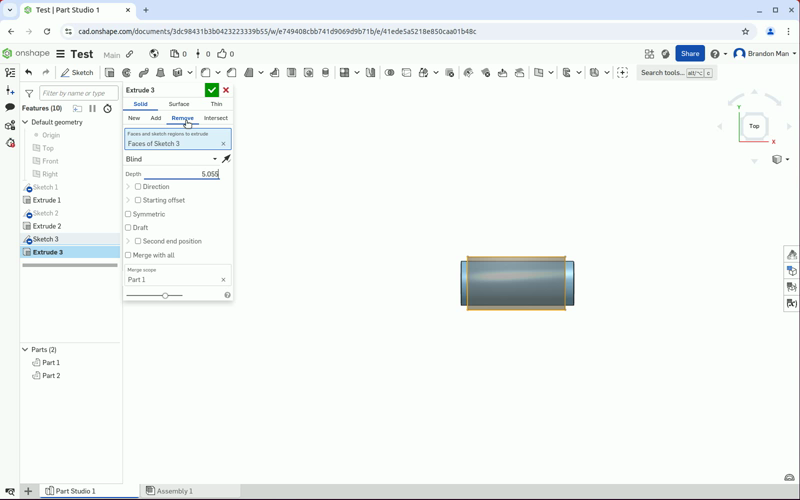
key(tab, 3)
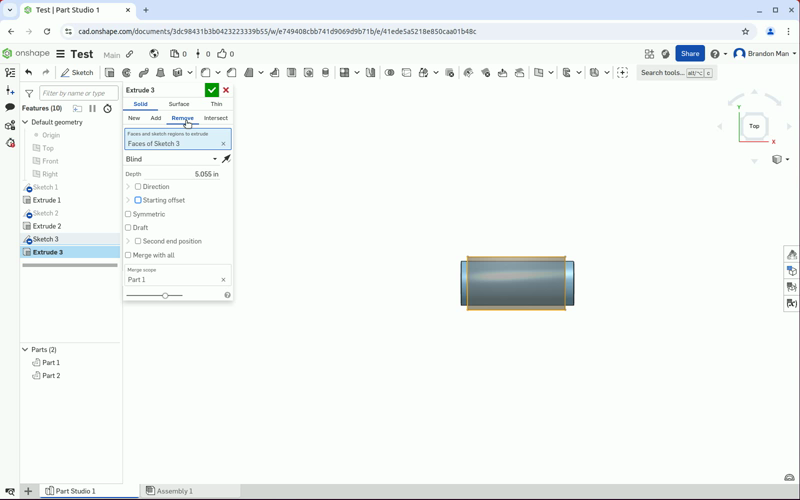
key(tab, 2)
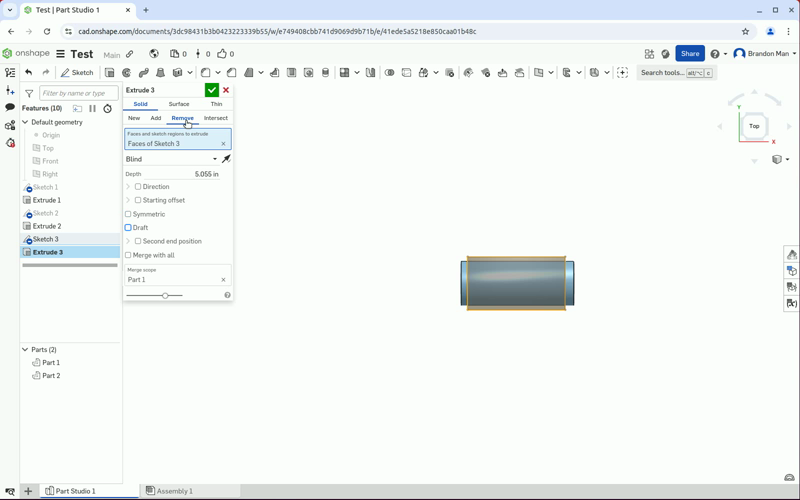
key(space)
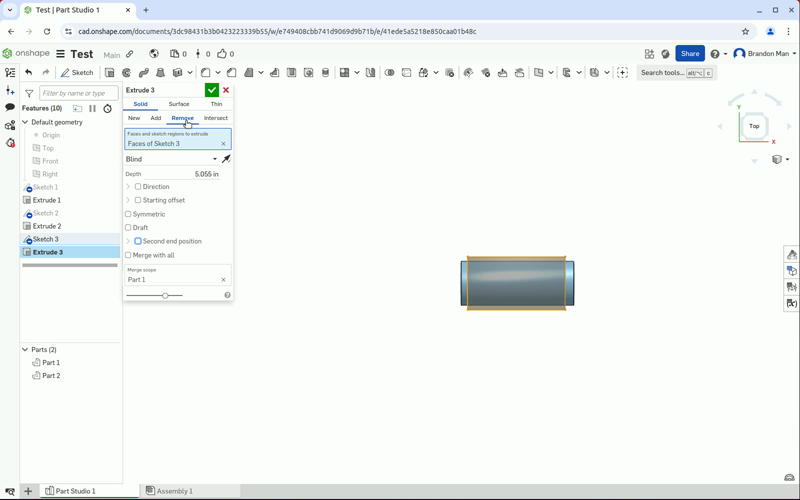
key(tab, 3)
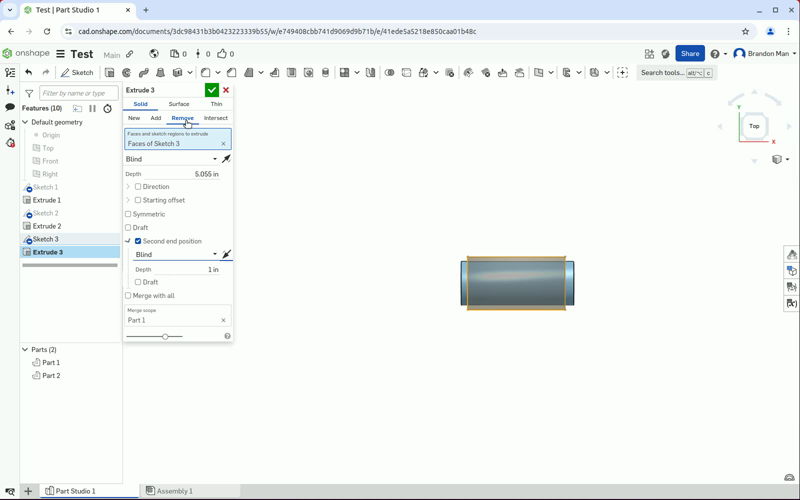
text(1.444)
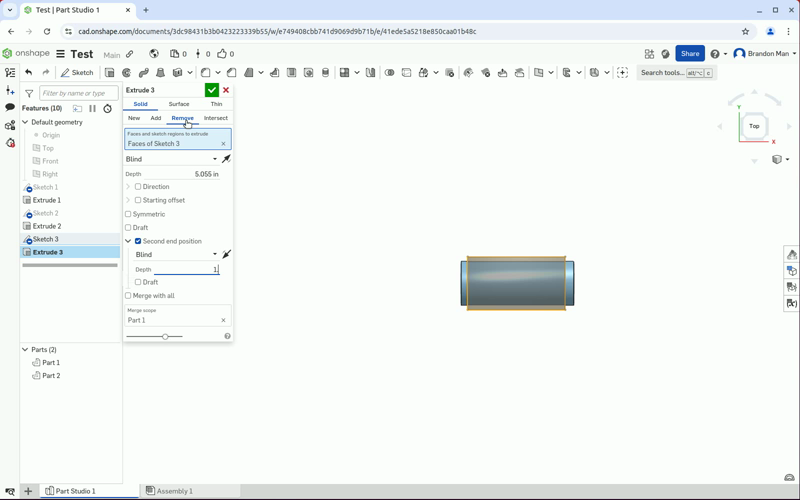
key(tab, 2)
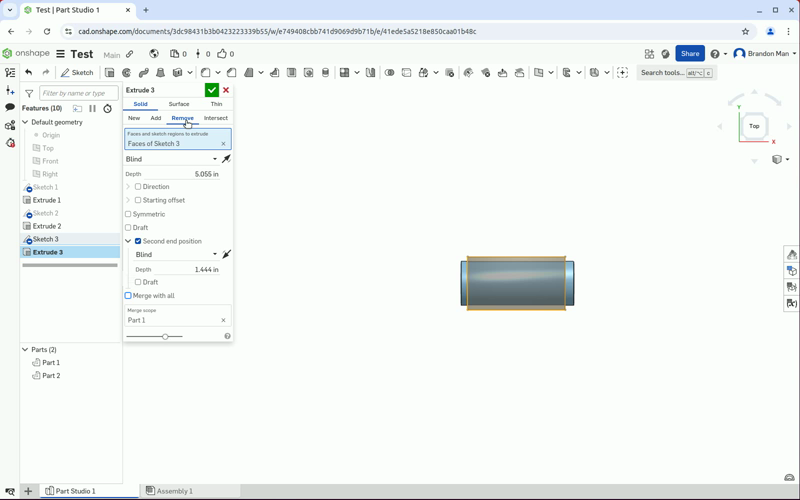
key(space)
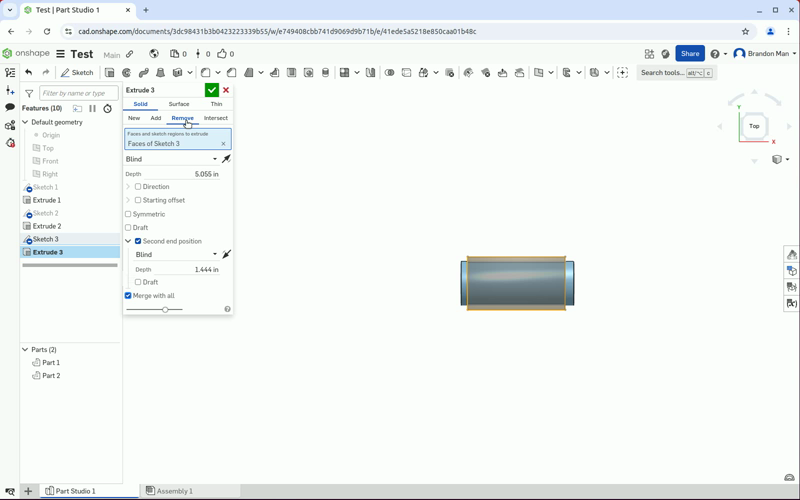
key(enter)
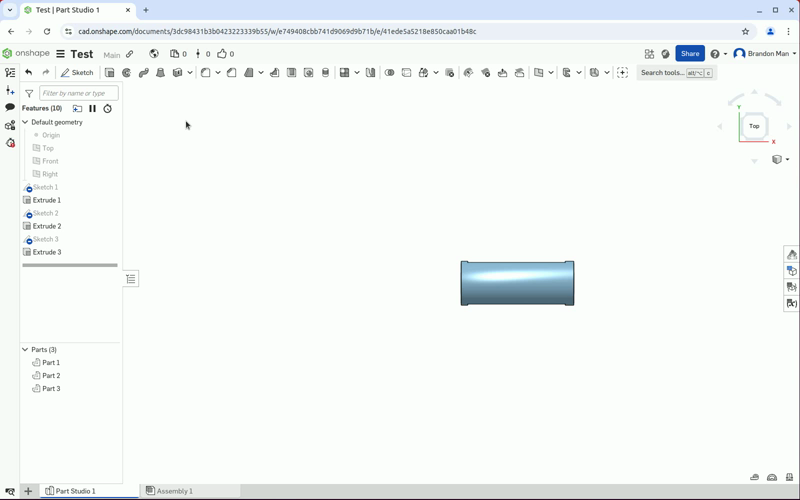
key(shift+h)
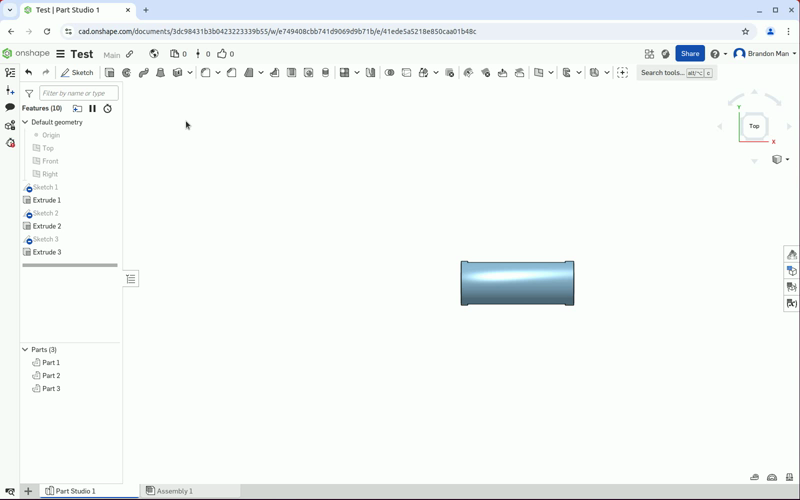
key(shift+h)
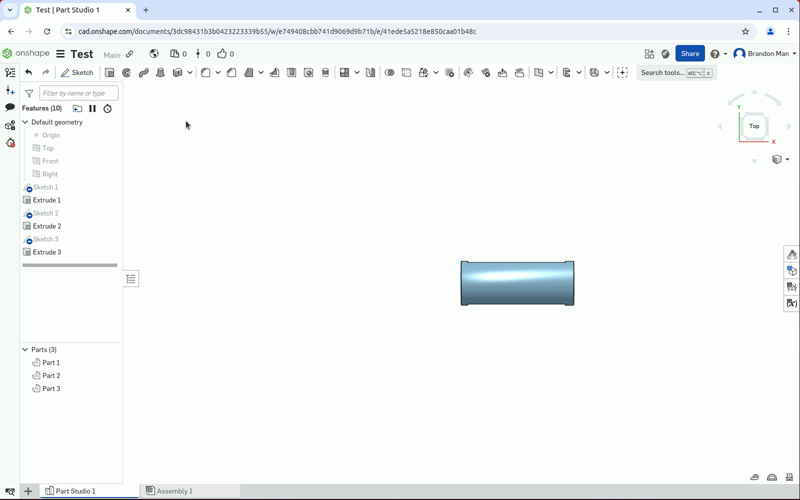
mouse_move(73, 189)
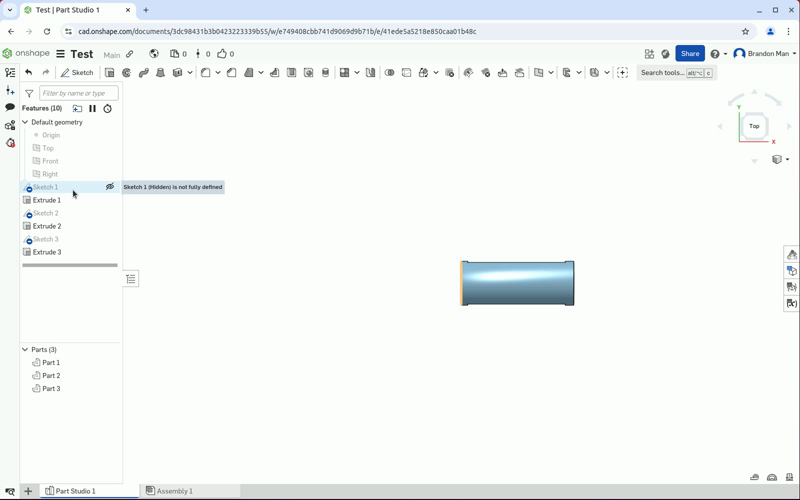
click(73, 189)
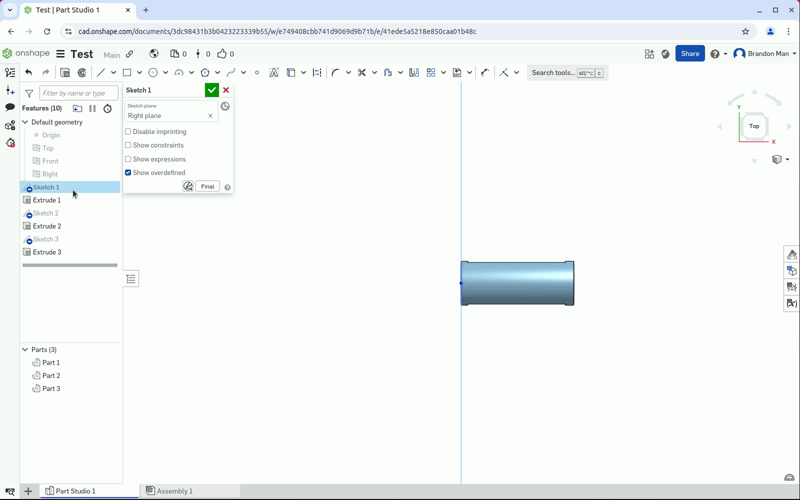
mouse_move(229, 92)
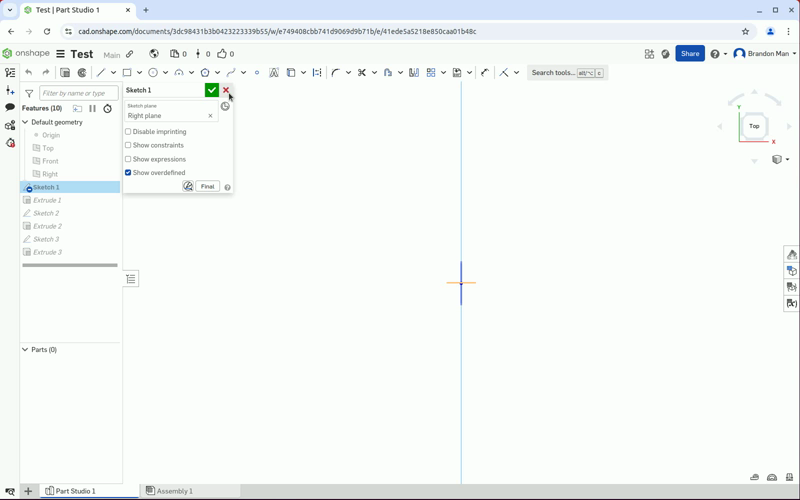
click(229, 92)
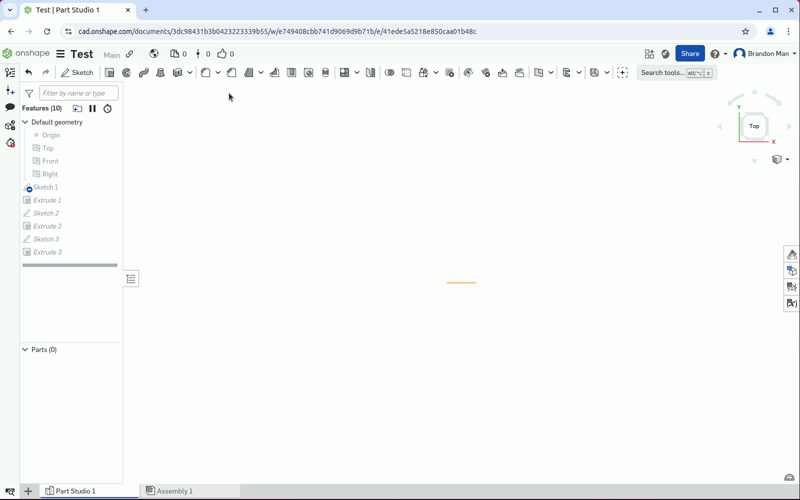
mouse_move(73, 352)
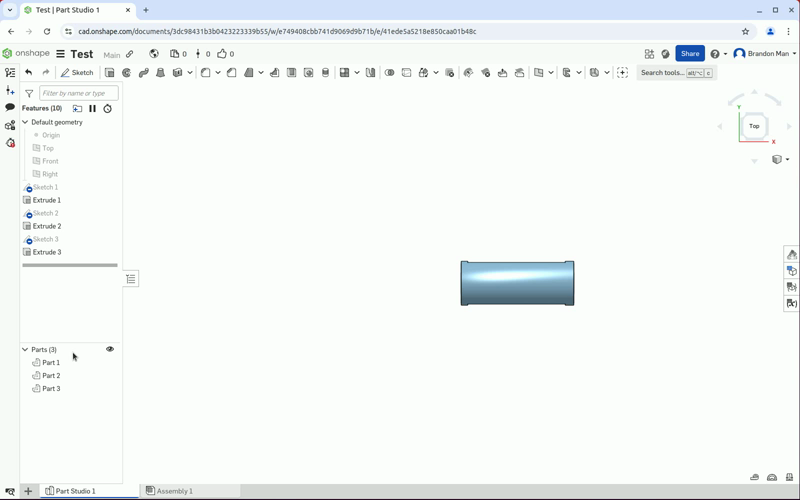
key(y)
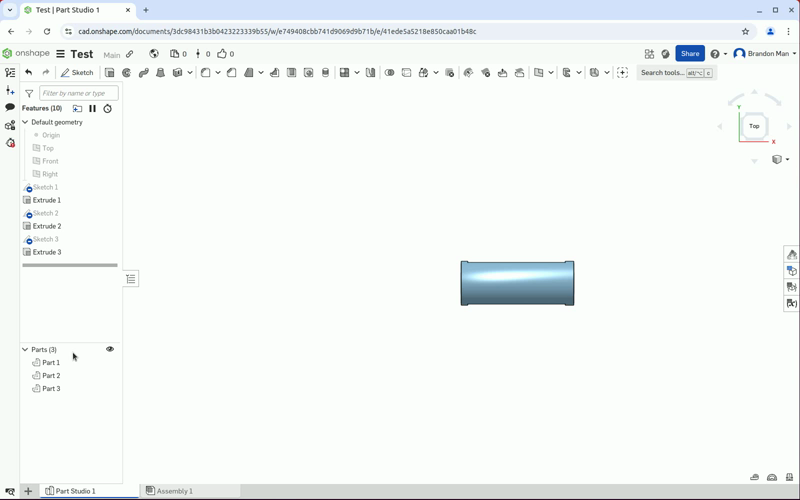
key(shift+p)
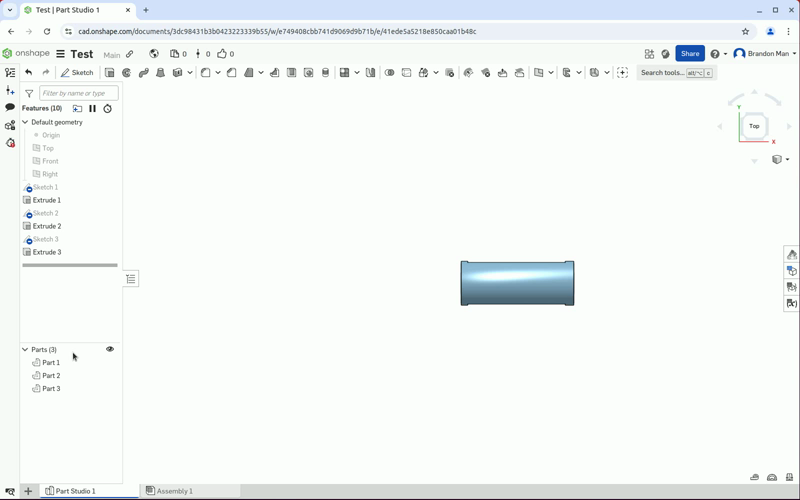
key(space)
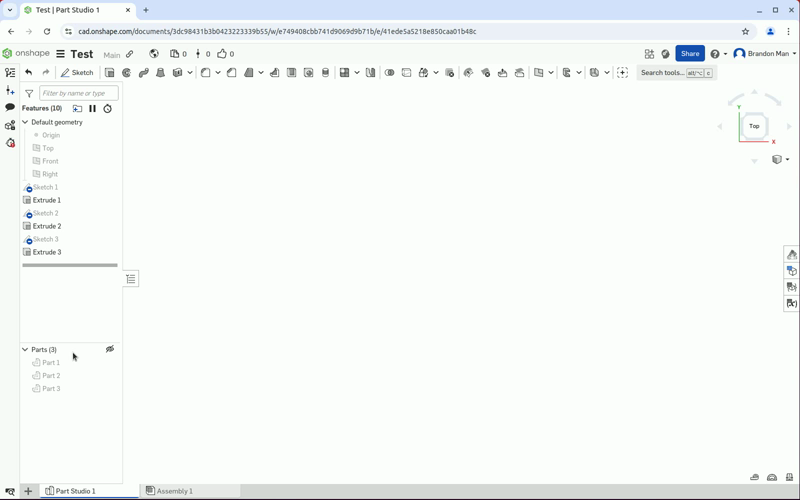
key_down(shift)
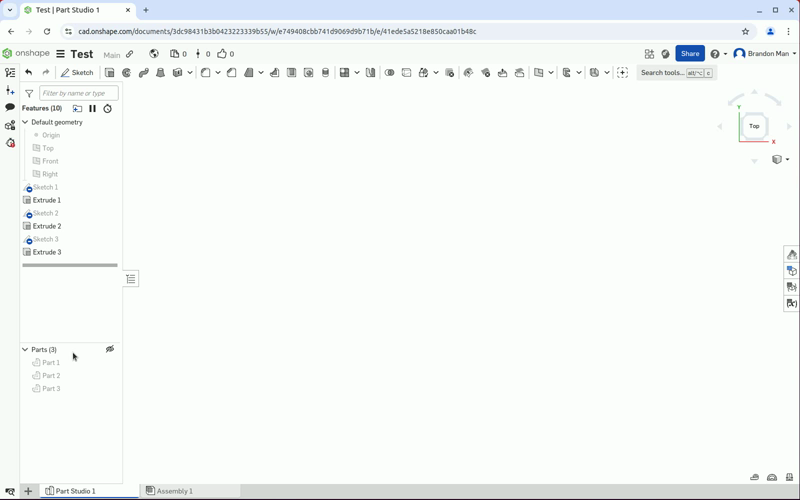
key(up)
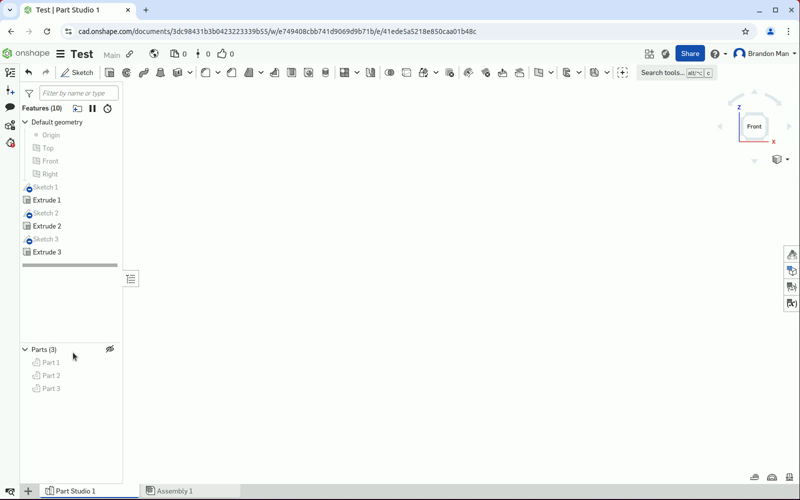
key_up(shift)
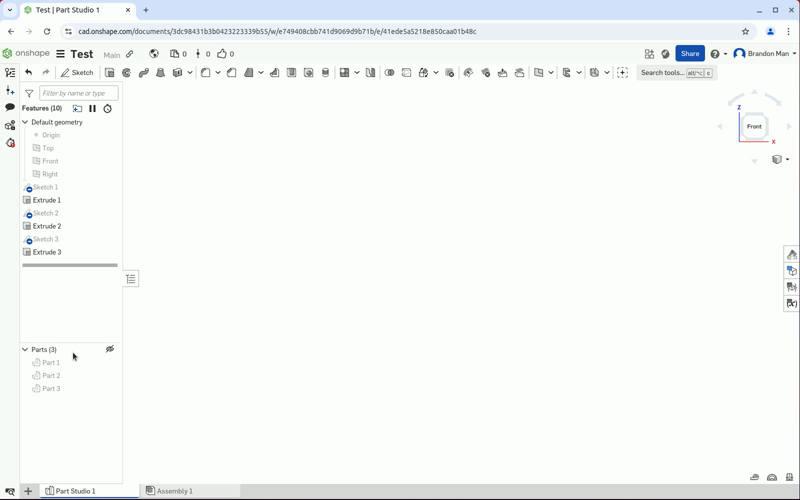
key(space)
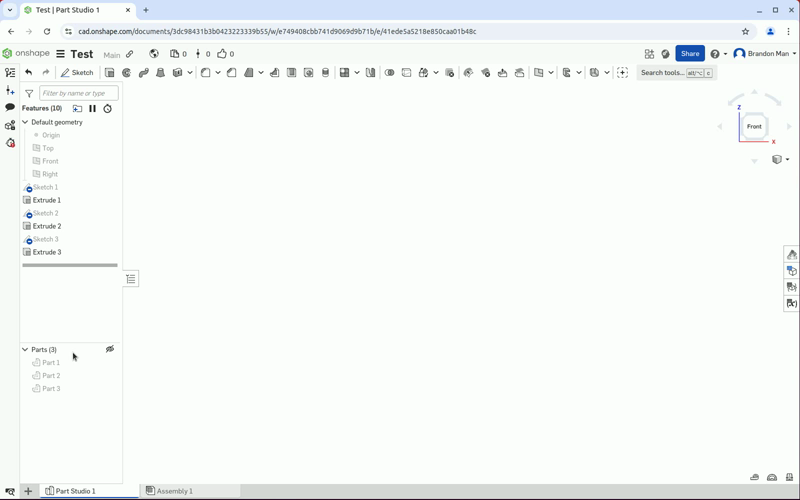
key_down(shift)
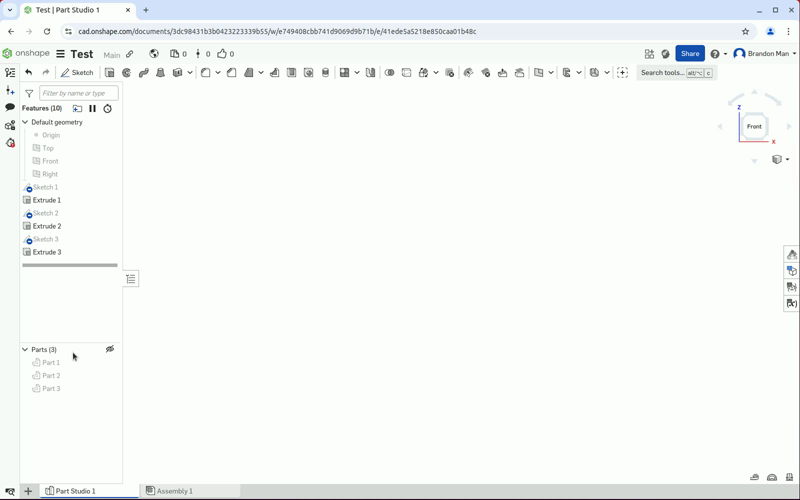
key(left)
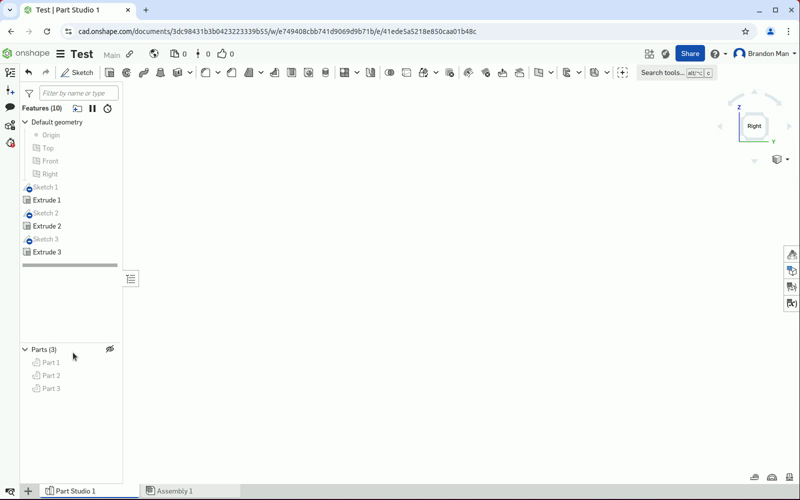
key_up(shift)
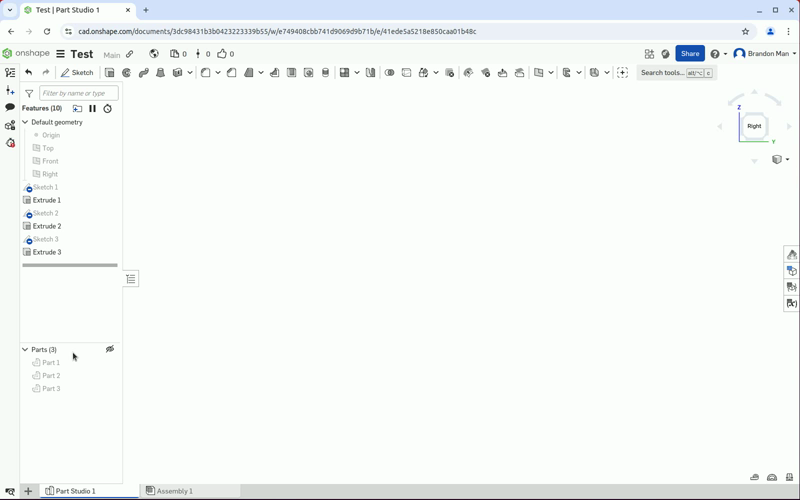
mouse_move(73, 352)
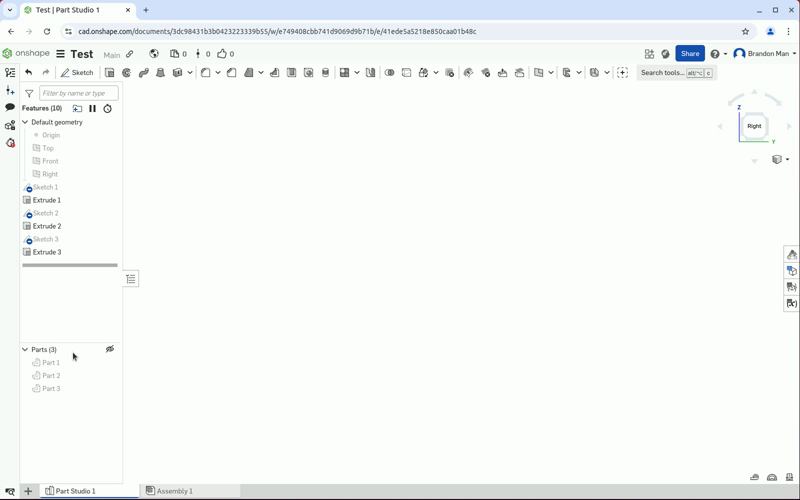
key(shift+y)
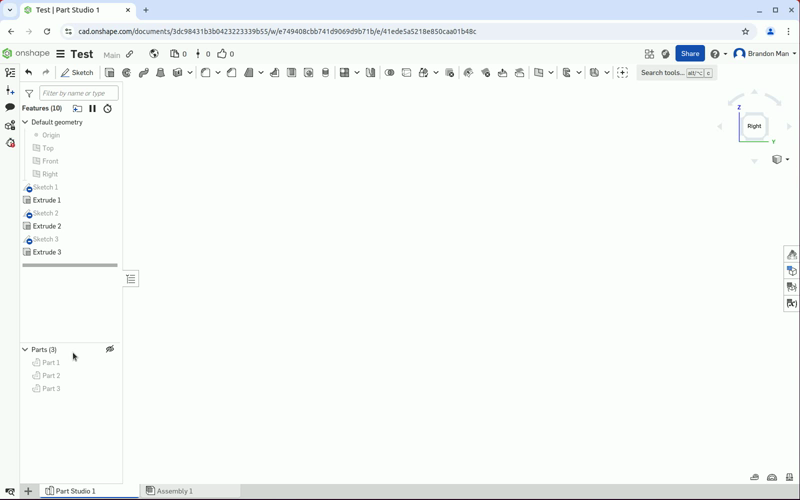
key(shift+s)
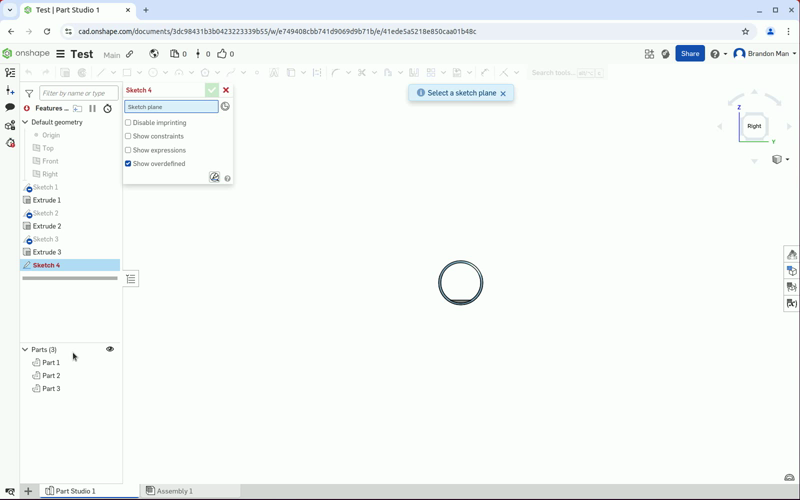
mouse_move(73, 176)
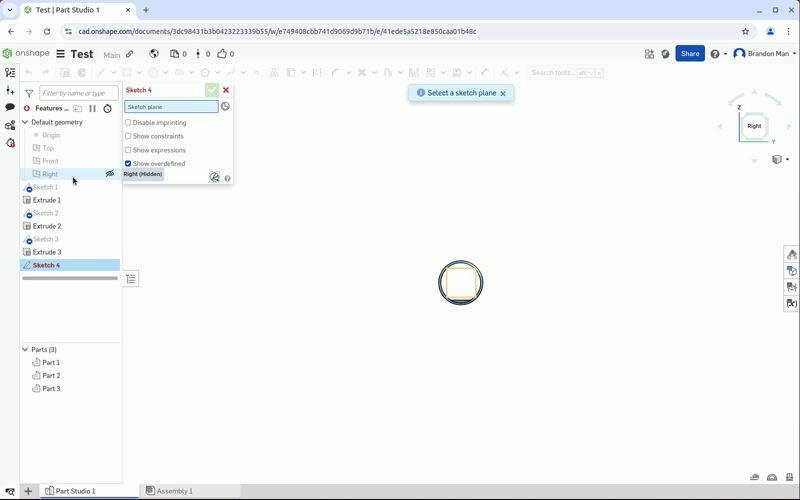
click(73, 176)
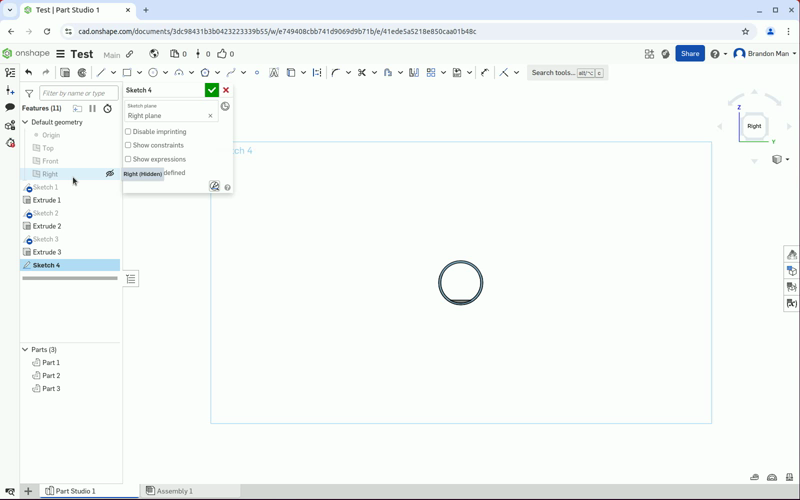
mouse_move(73, 352)
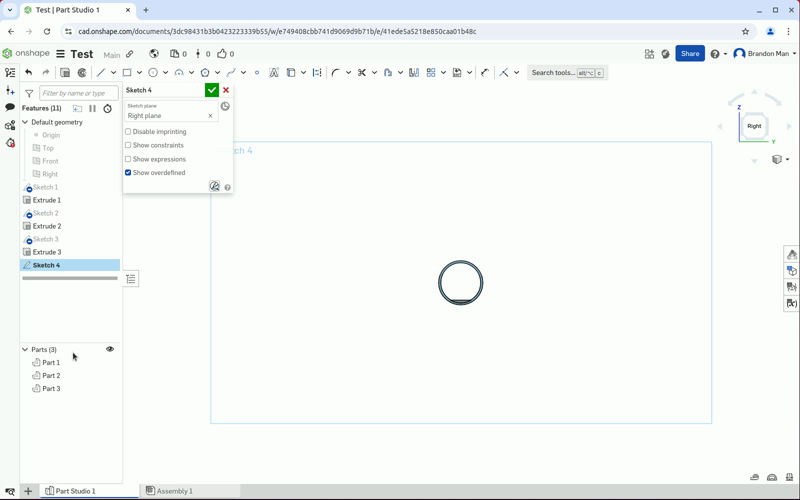
key(y)
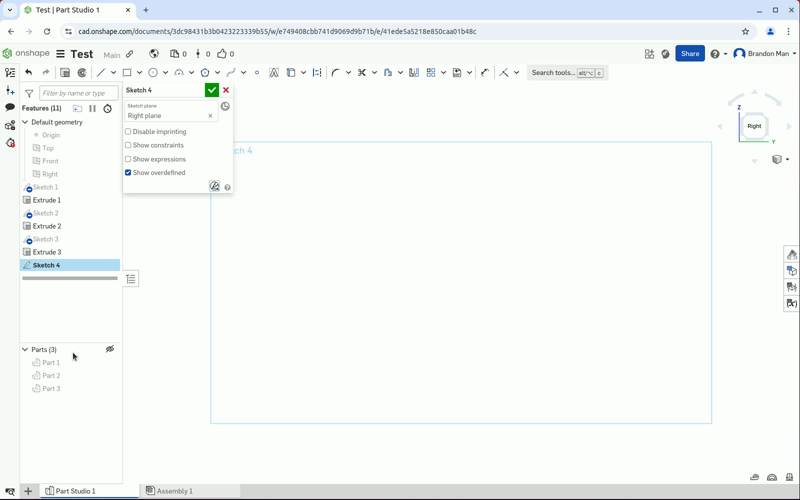
key(c)
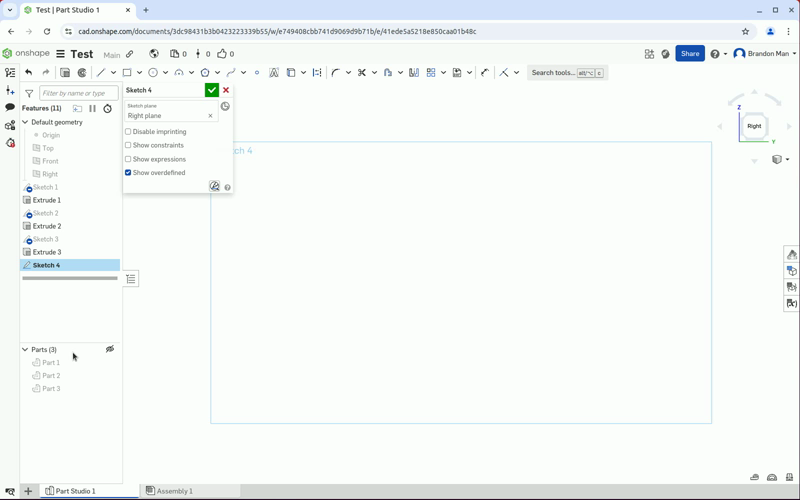
key_down(shift)
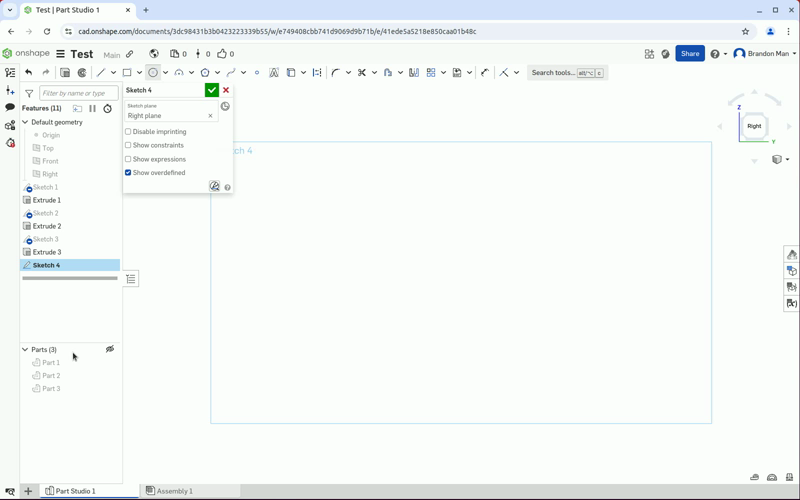
mouse_move(460, 282)
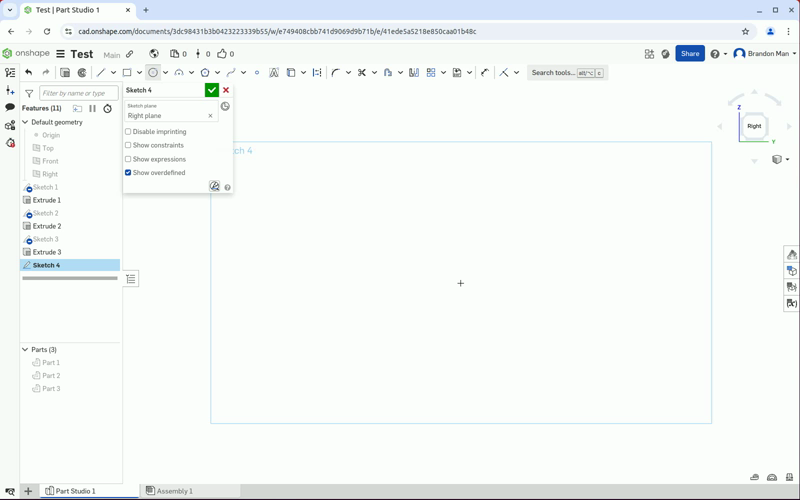
click(460, 282)
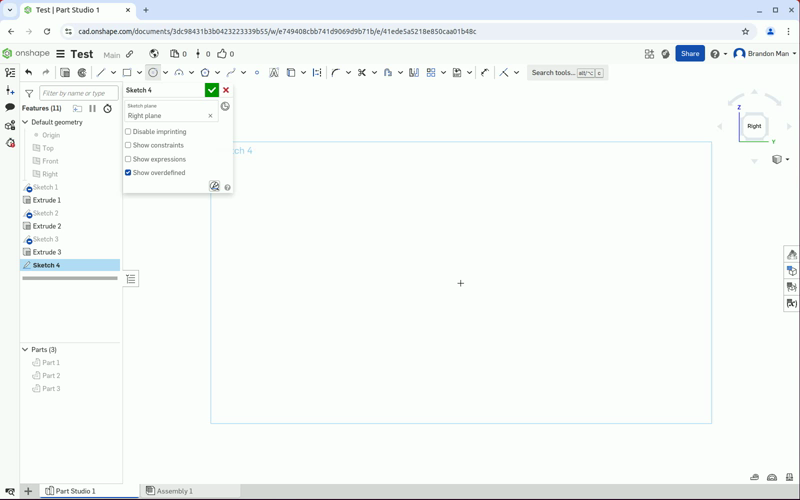
key_up(shift)
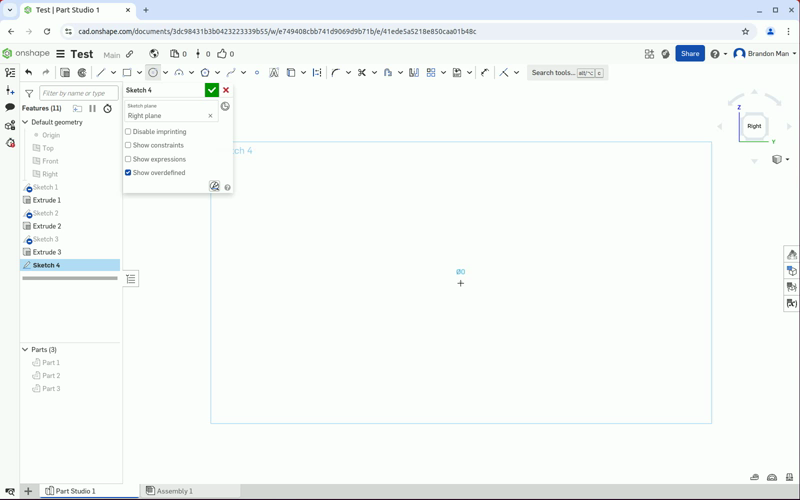
mouse_move(482, 282)
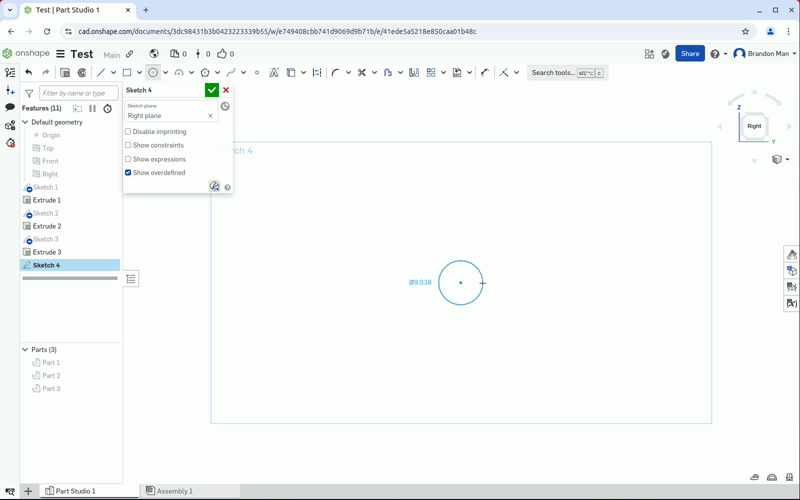
click(482, 282)
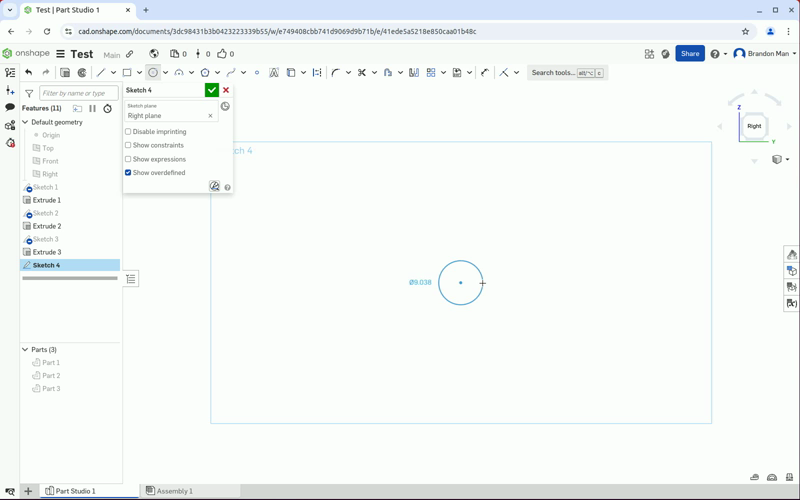
key(esc)
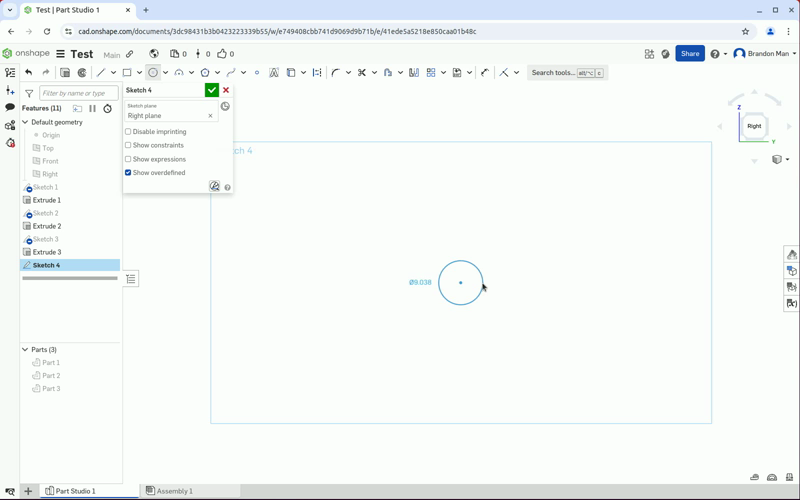
key(l)
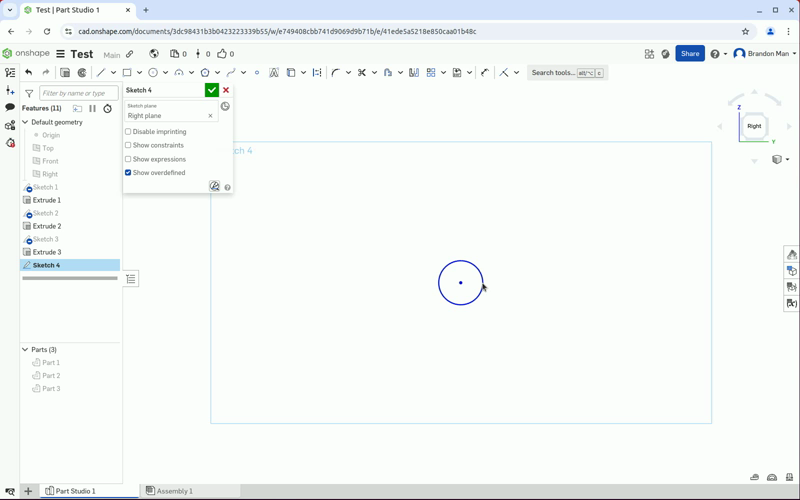
key_down(shift)
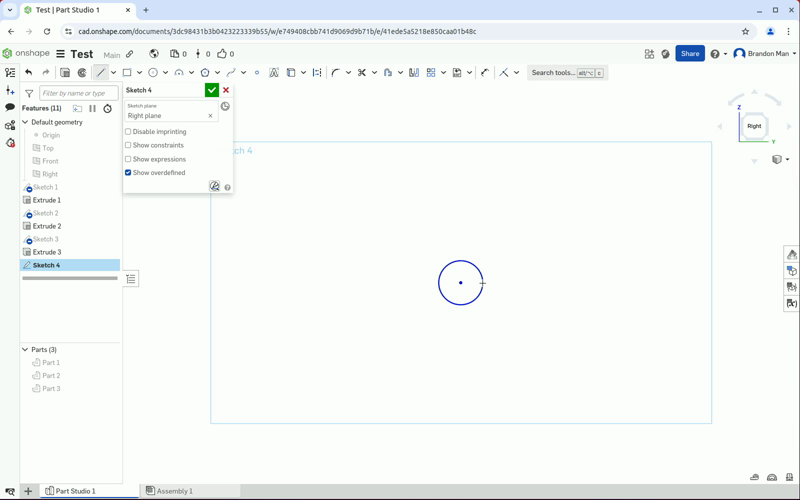
mouse_move(450, 300)
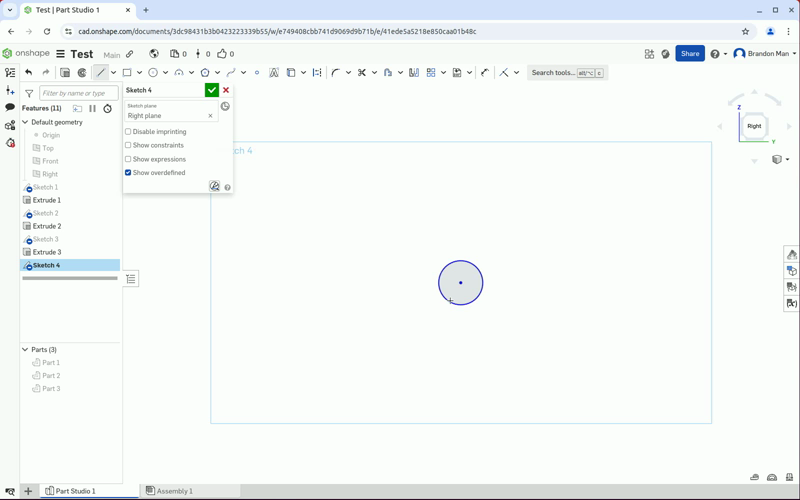
click(450, 300)
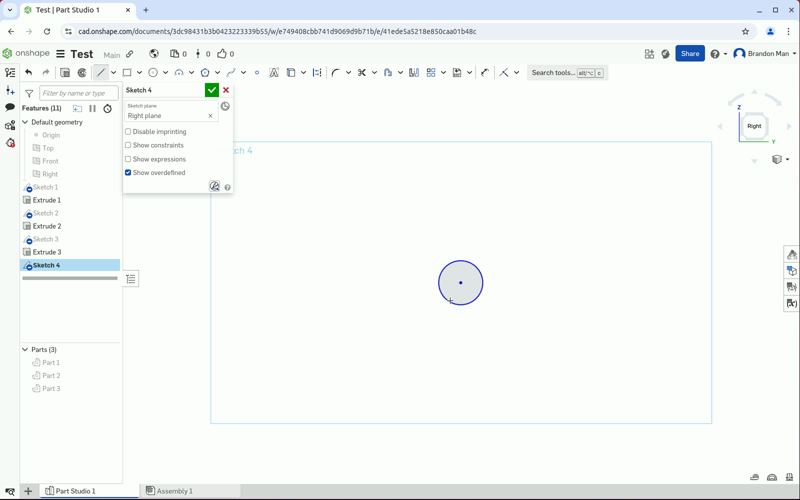
key_up(shift)
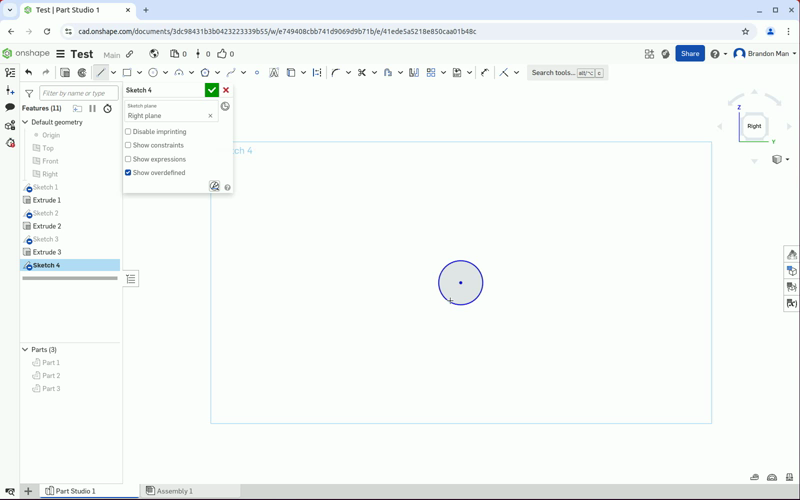
key_down(shift)
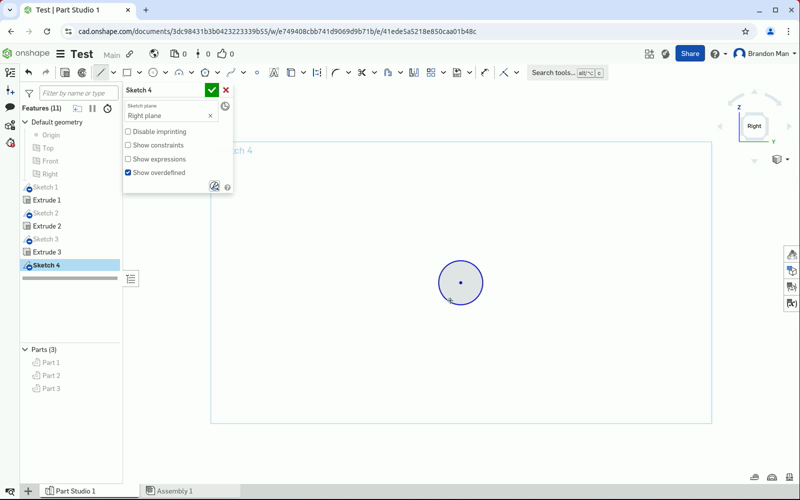
mouse_move(480, 300)
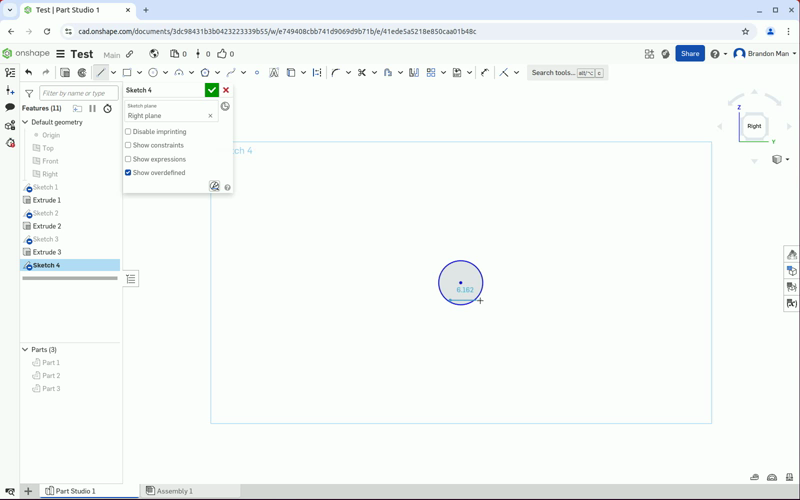
mouse_move(470, 300)
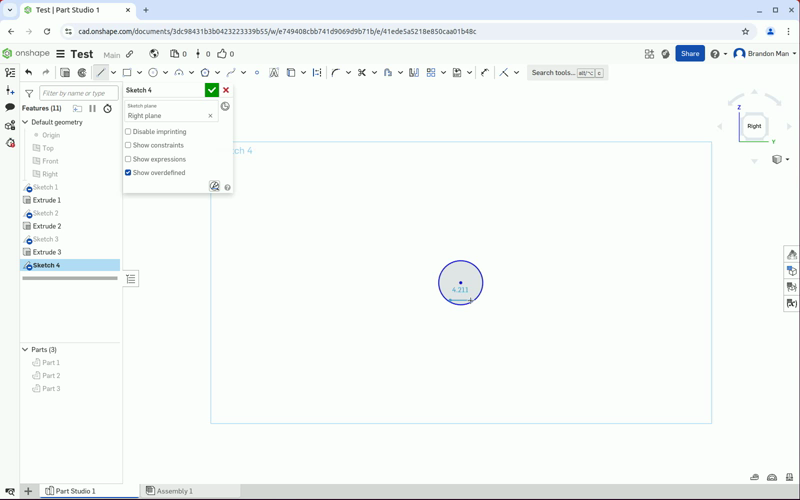
click(470, 300)
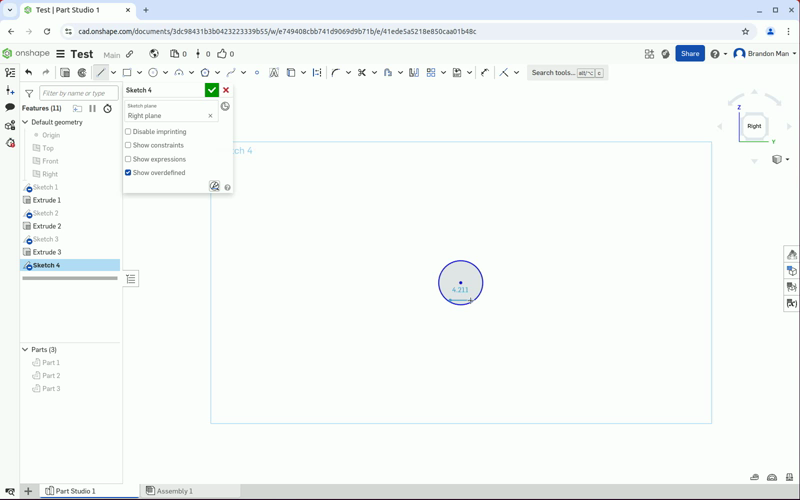
key_up(shift)
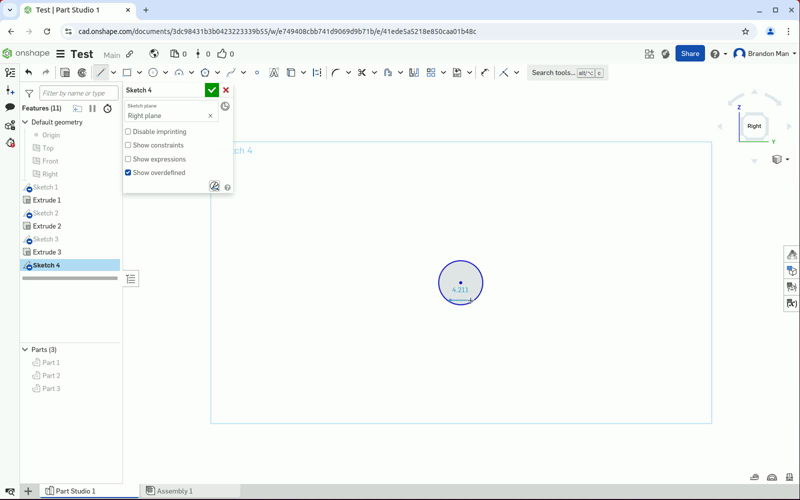
key(esc)
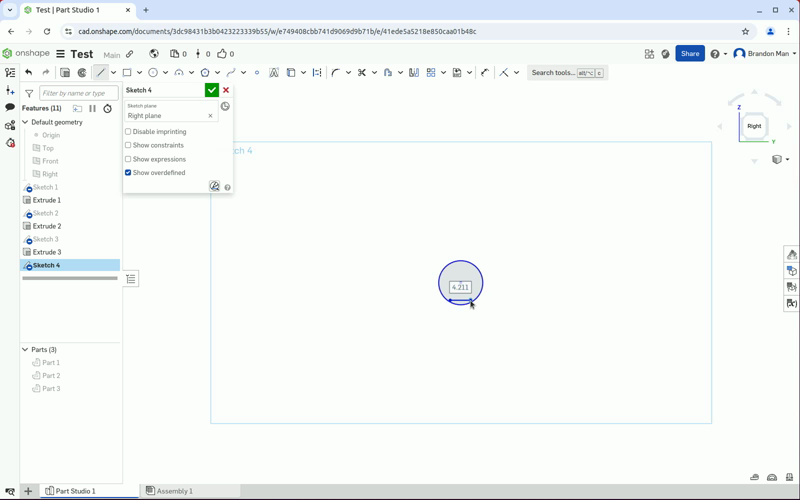
key(a)
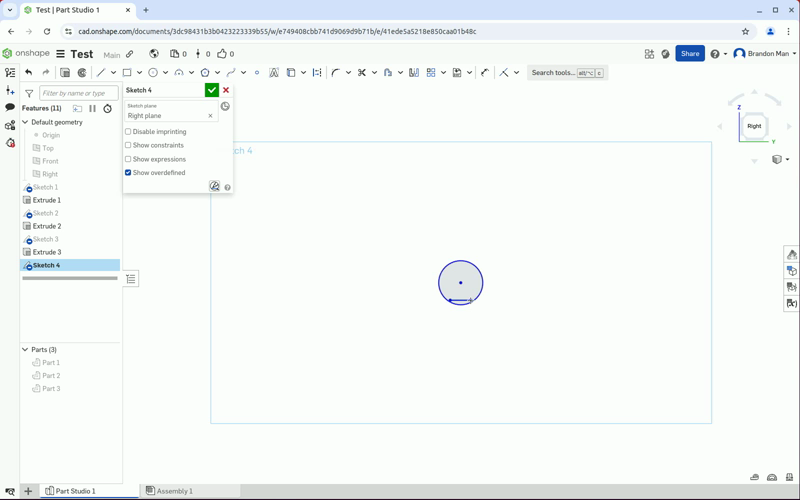
mouse_move(470, 300)
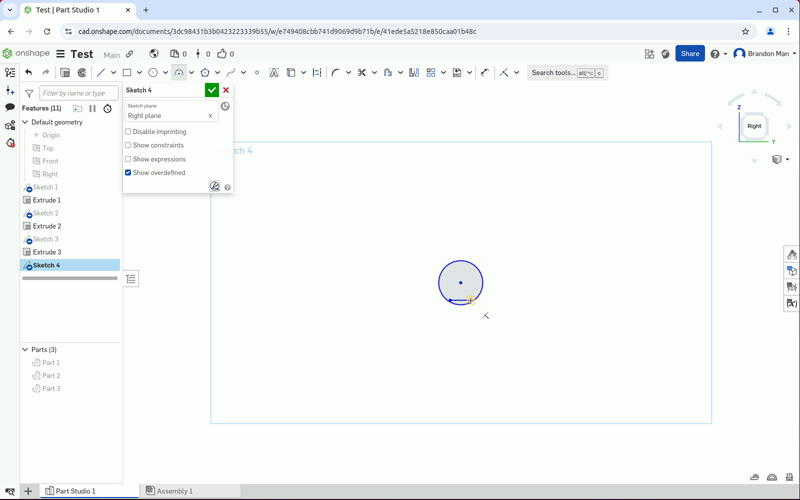
click(470, 300)
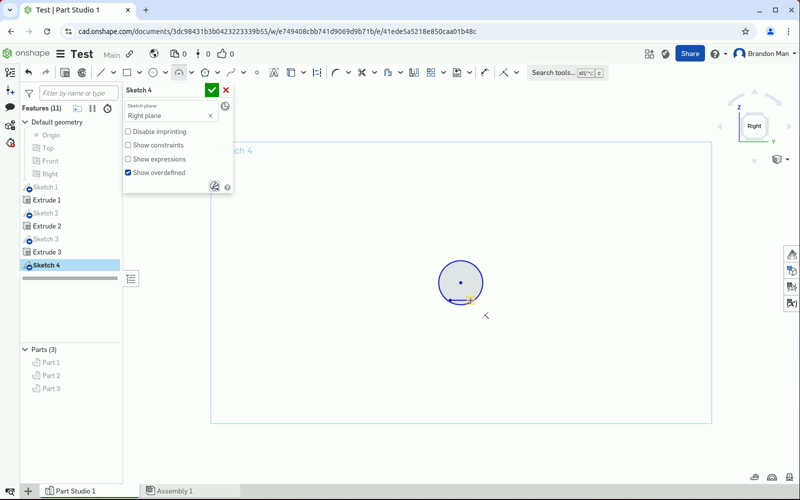
mouse_move(450, 300)
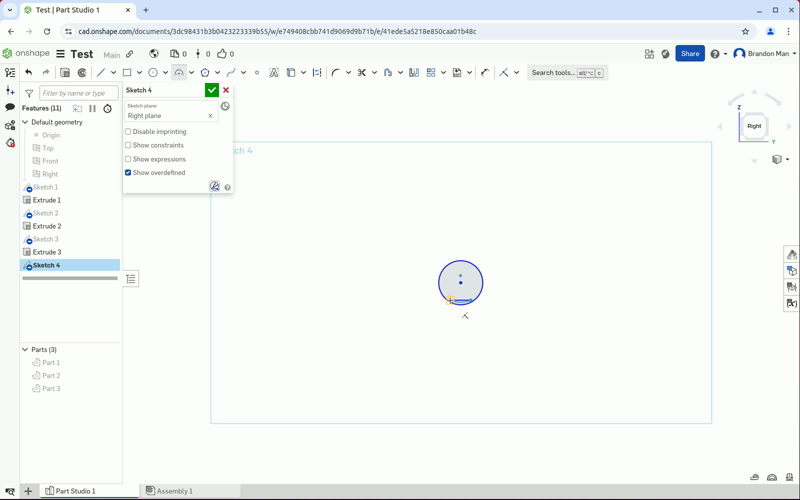
click(450, 300)
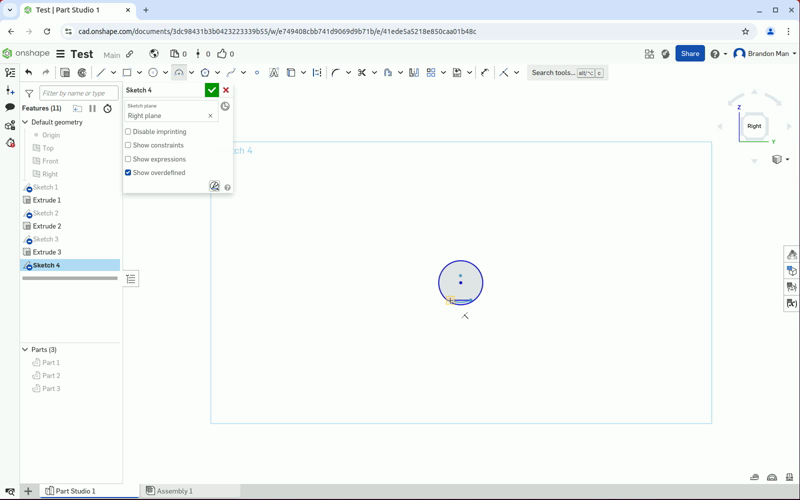
key_down(shift)
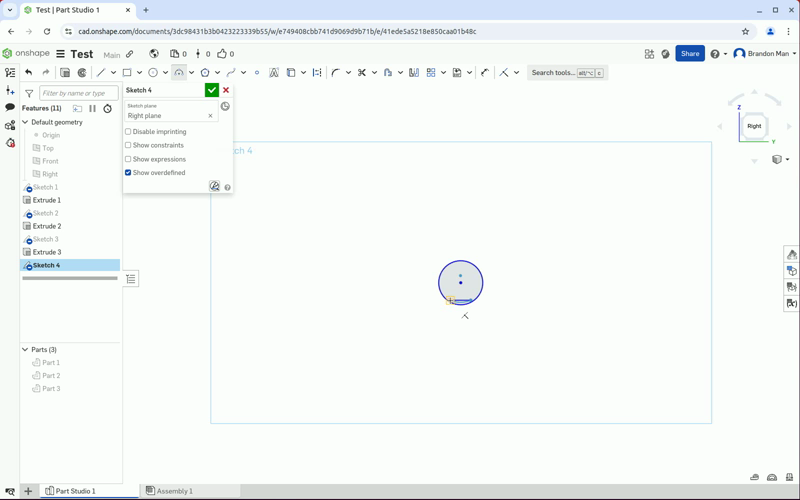
mouse_move(460, 262)
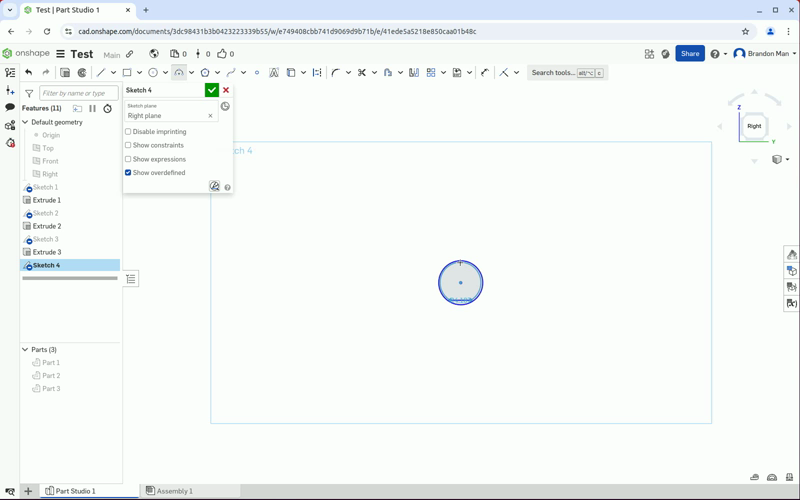
click(460, 262)
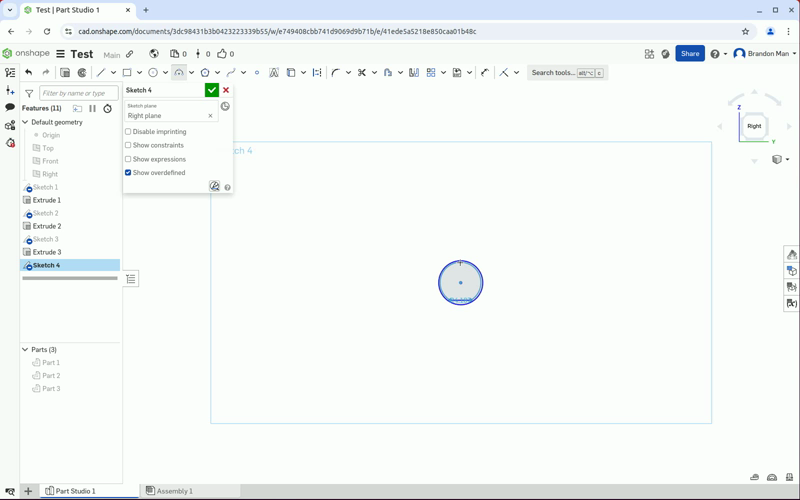
key_up(shift)
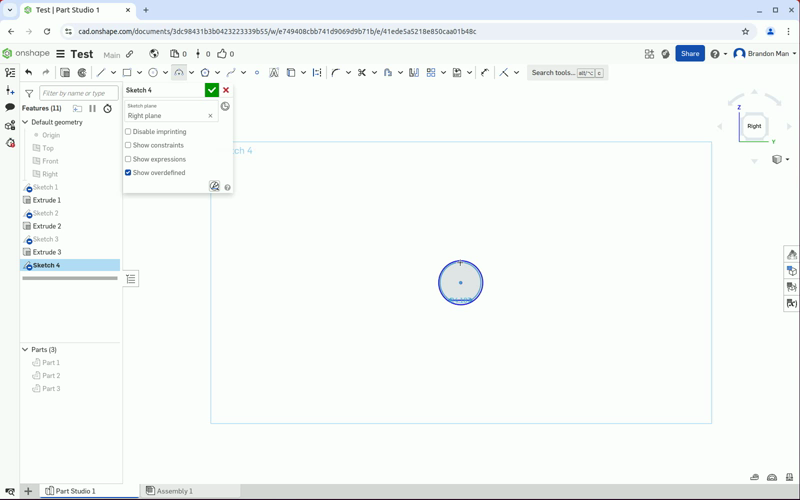
key(esc)
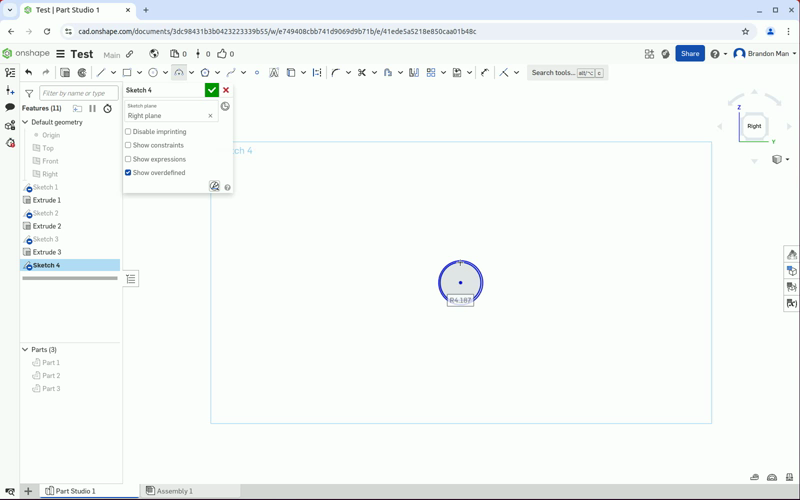
mouse_move(477, 271)
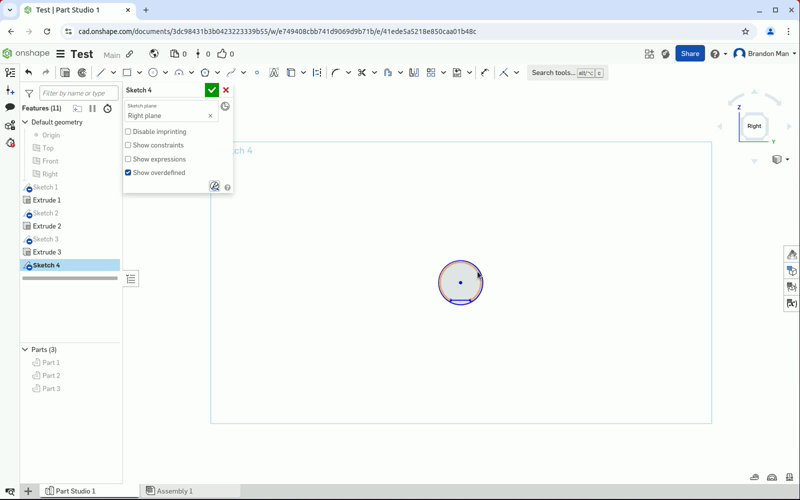
scroll(6)
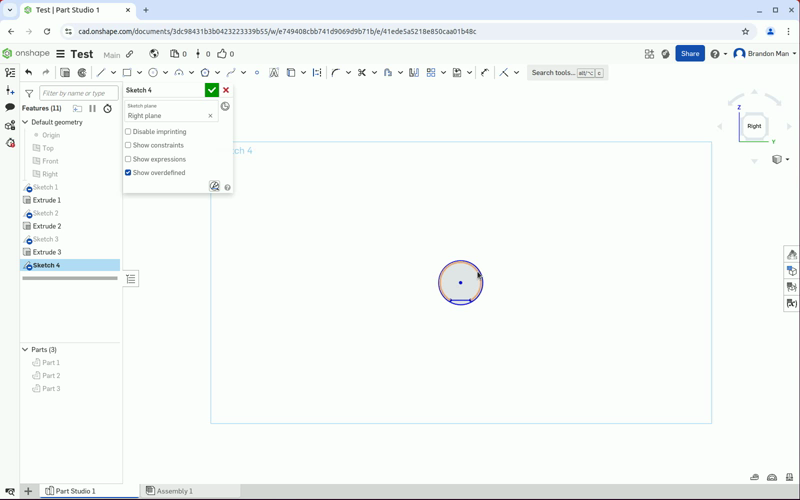
scroll(6)
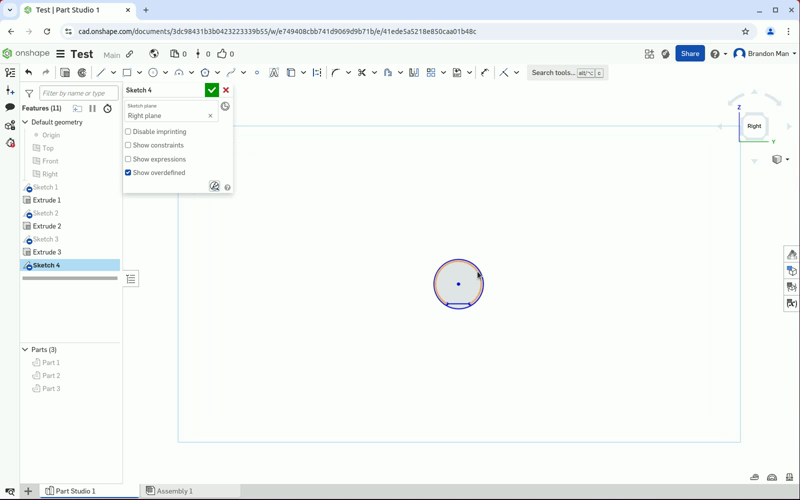
scroll(6)
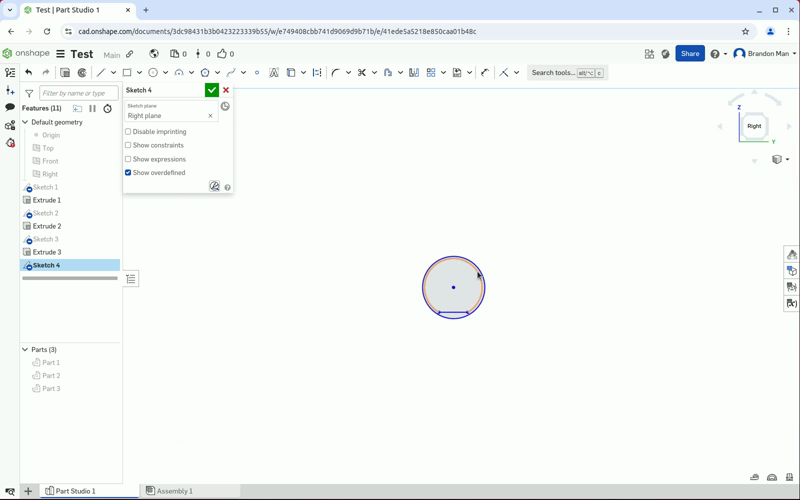
scroll(6)
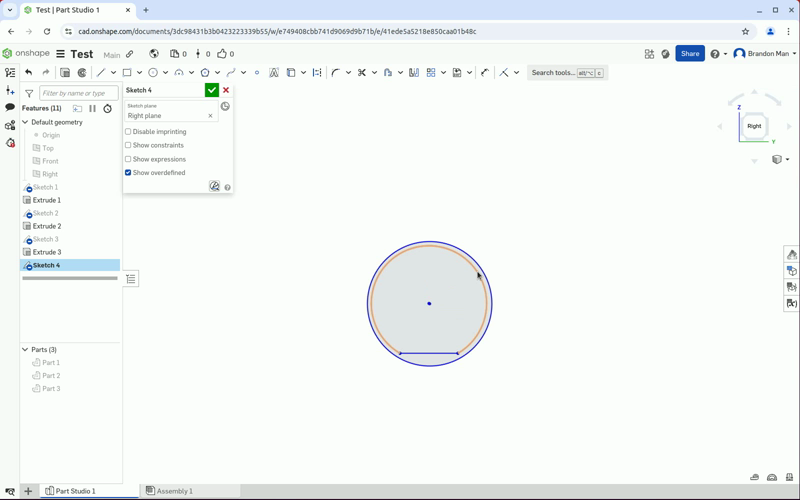
scroll(6)
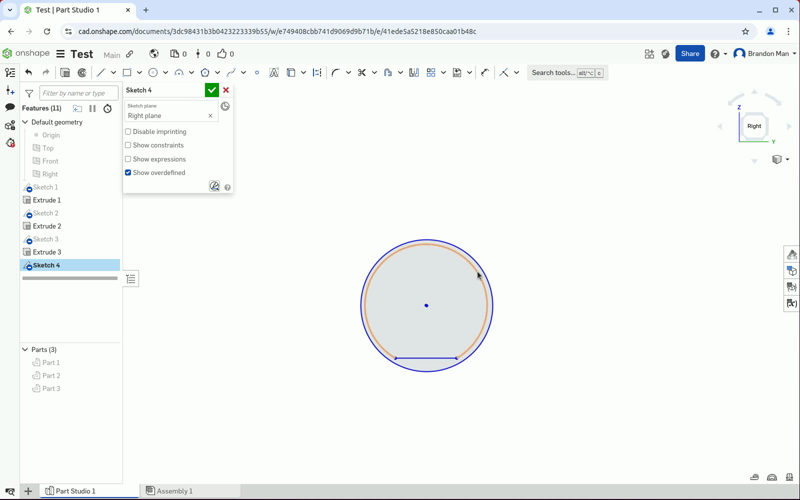
scroll(6)
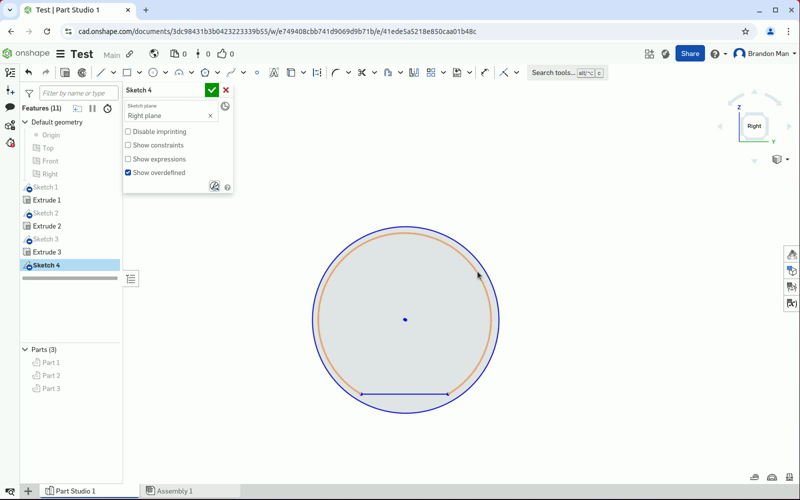
scroll(6)
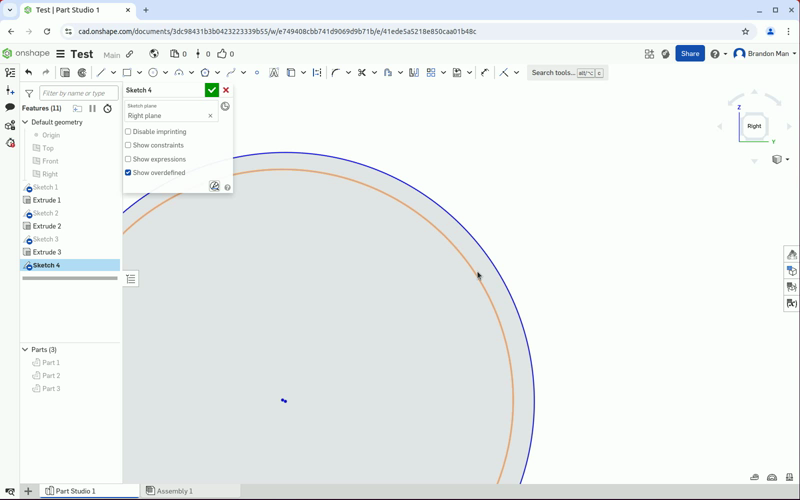
click(477, 271)
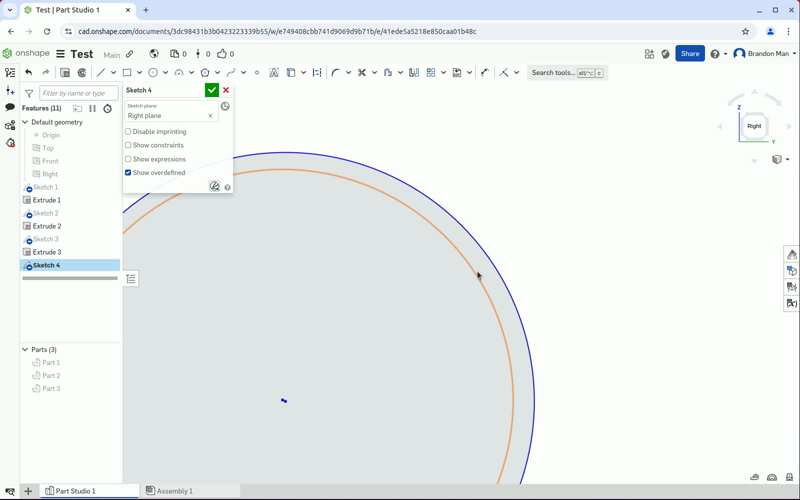
scroll(-6)
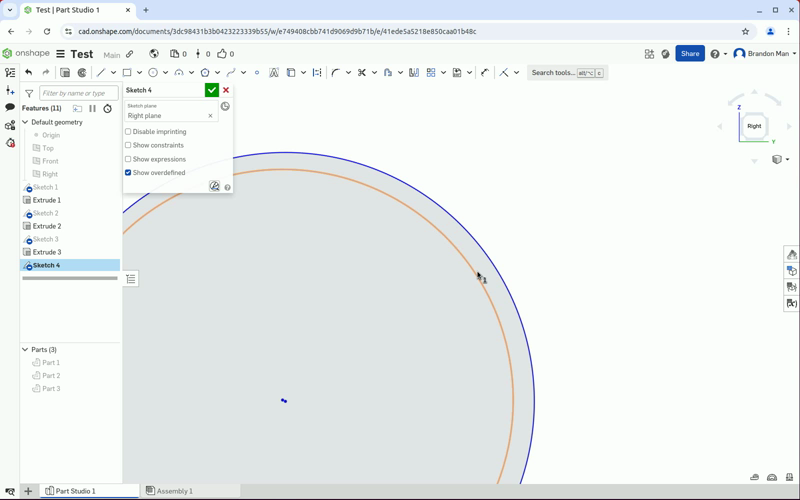
scroll(-6)
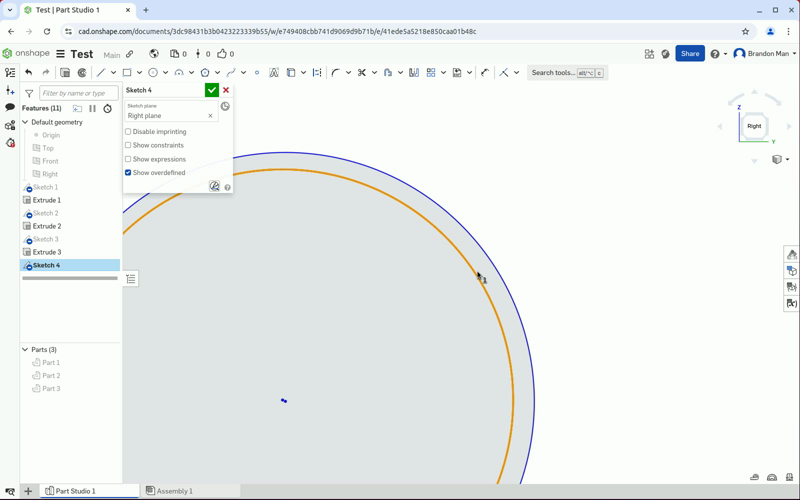
scroll(-6)
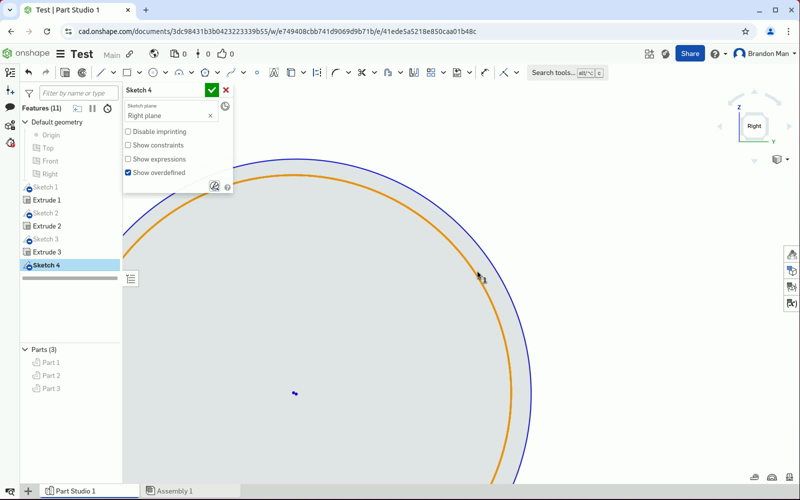
scroll(-6)
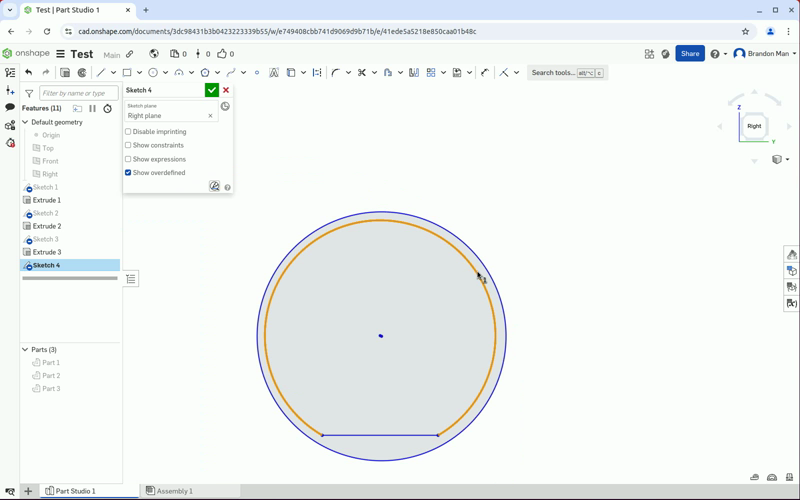
scroll(-6)
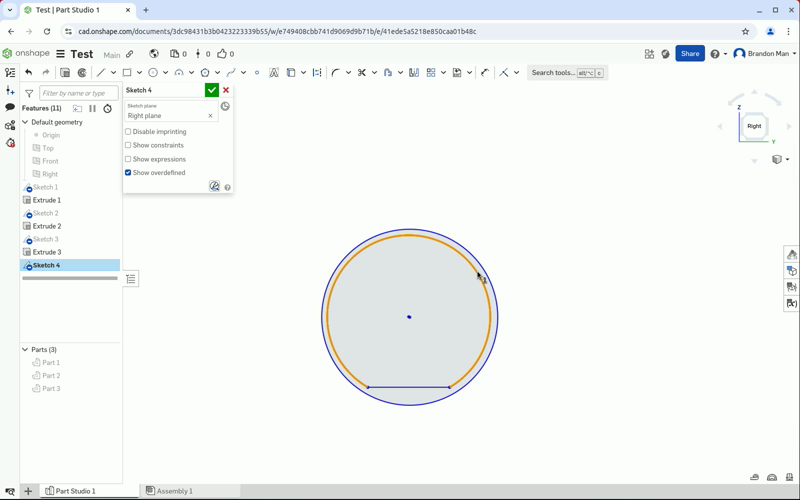
scroll(-6)
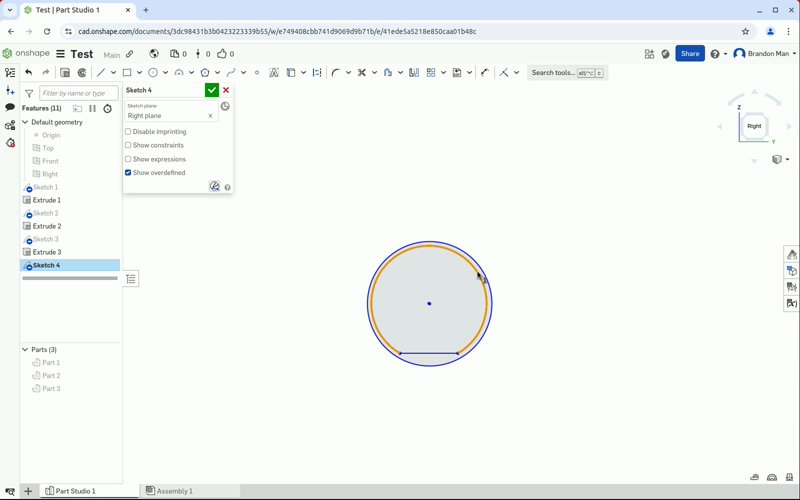
scroll(-6)
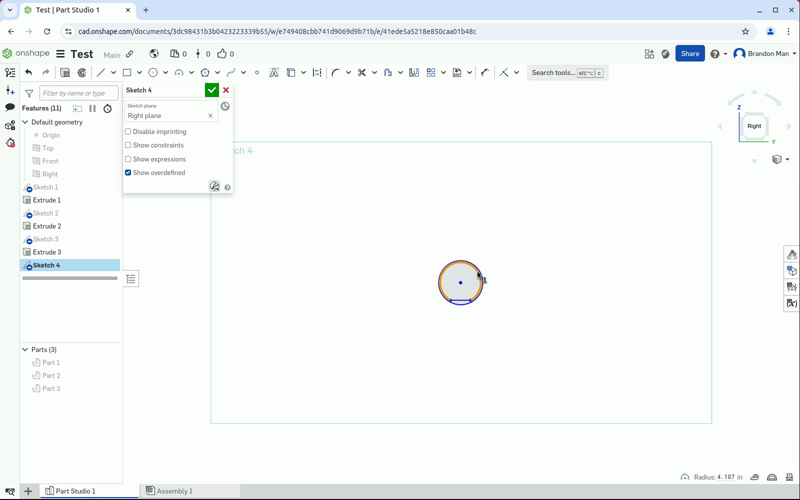
mouse_move(73, 352)
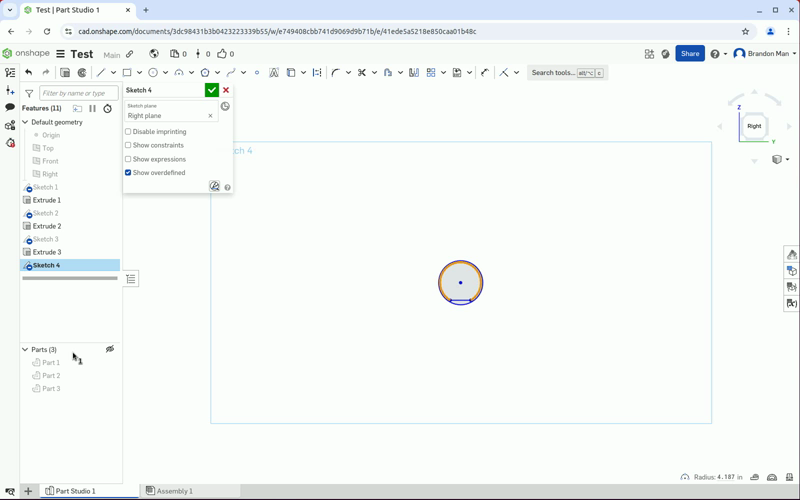
key(shift+y)
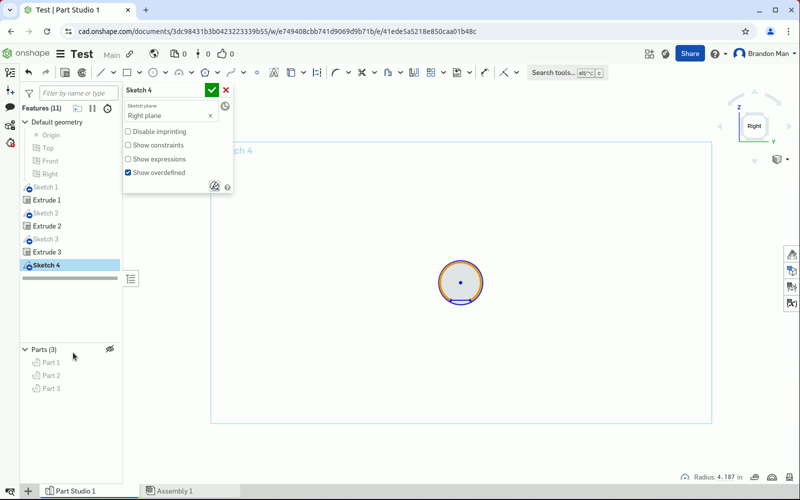
key(shift+e)
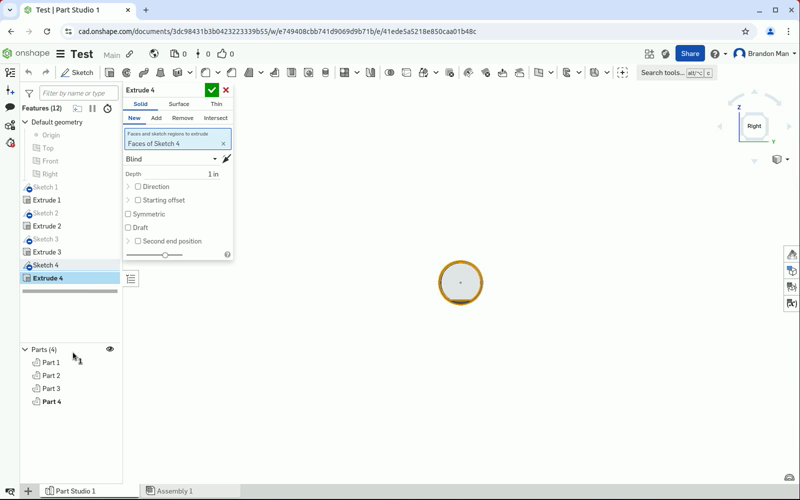
mouse_move(143, 106)
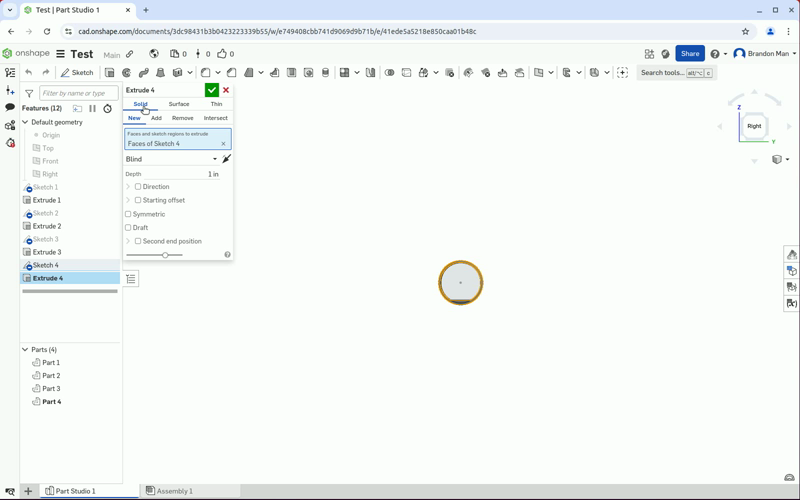
click(143, 106)
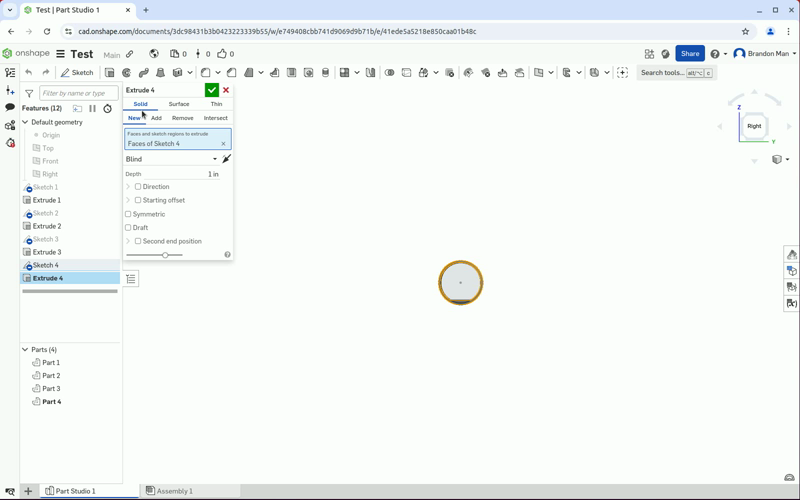
mouse_move(137, 120)
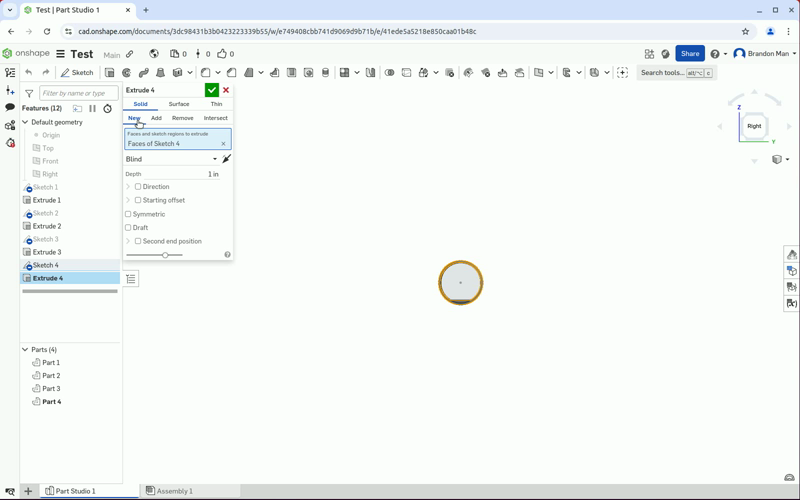
click(137, 120)
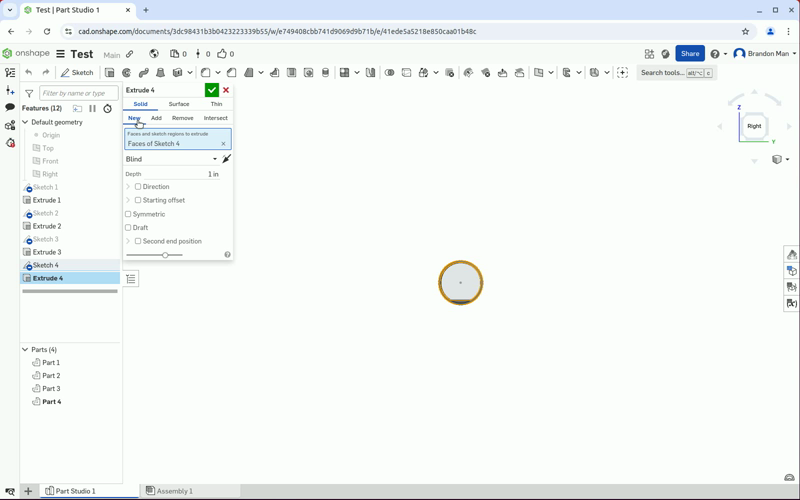
key(tab, 4)
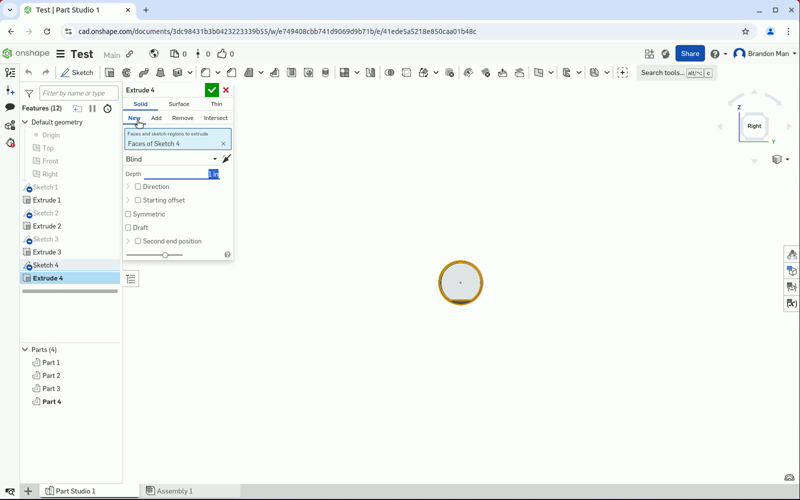
text(0.481)
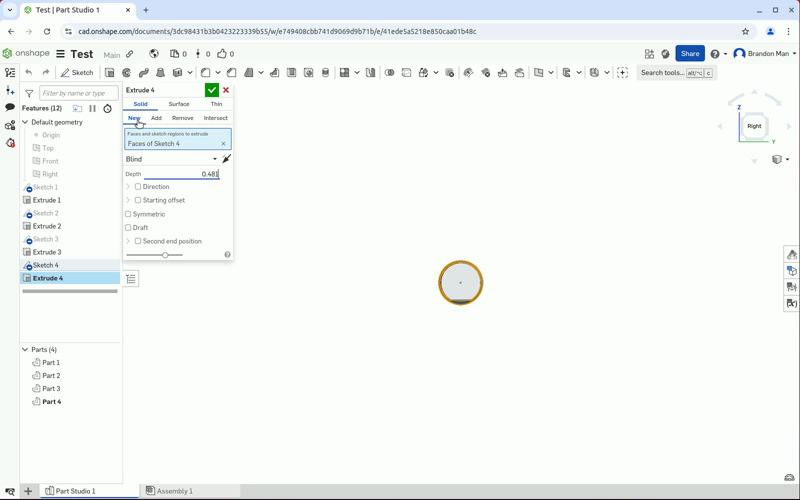
key(enter)
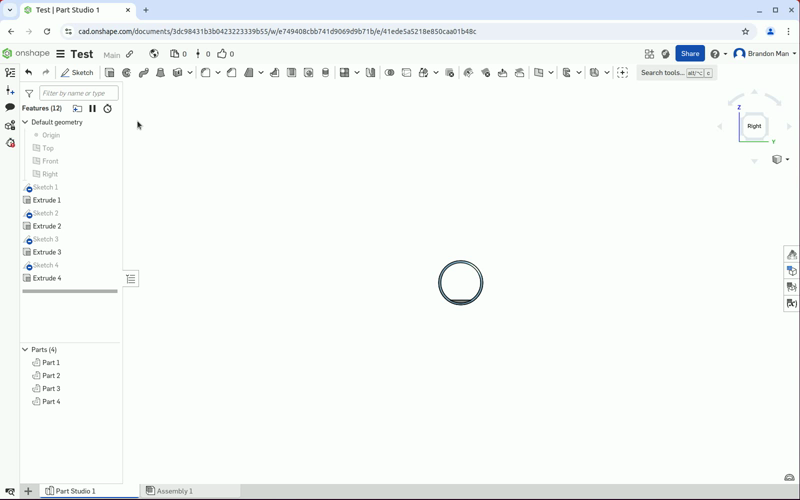
key(shift+h)
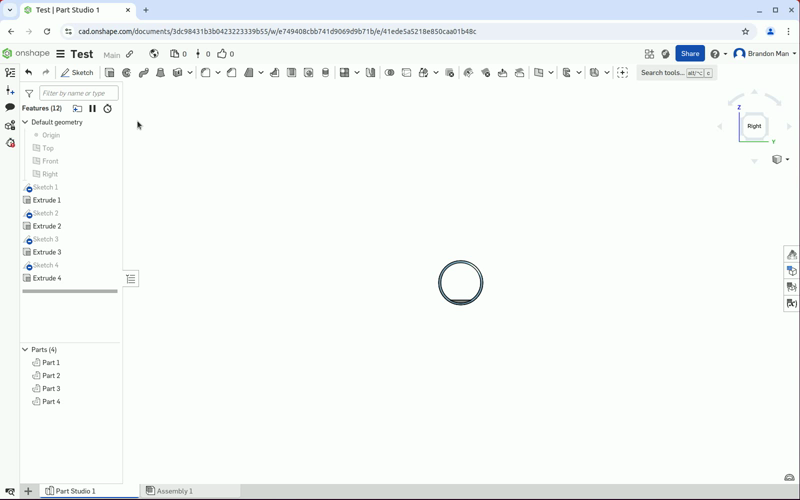
key(shift+h)
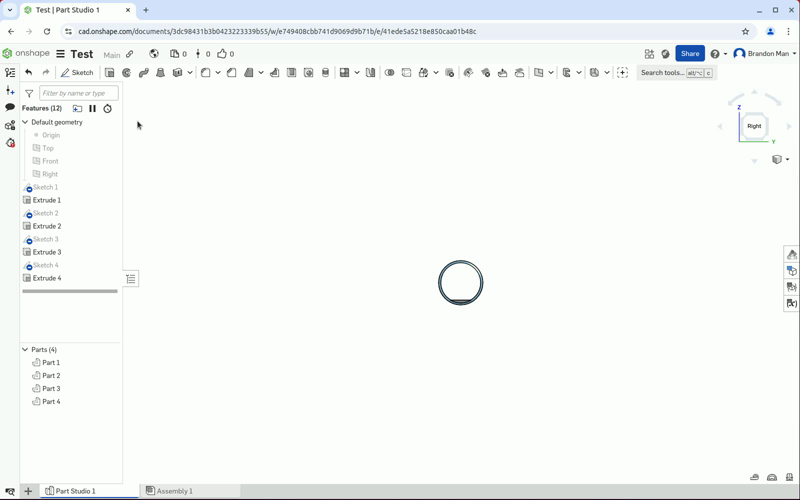
mouse_move(73, 189)
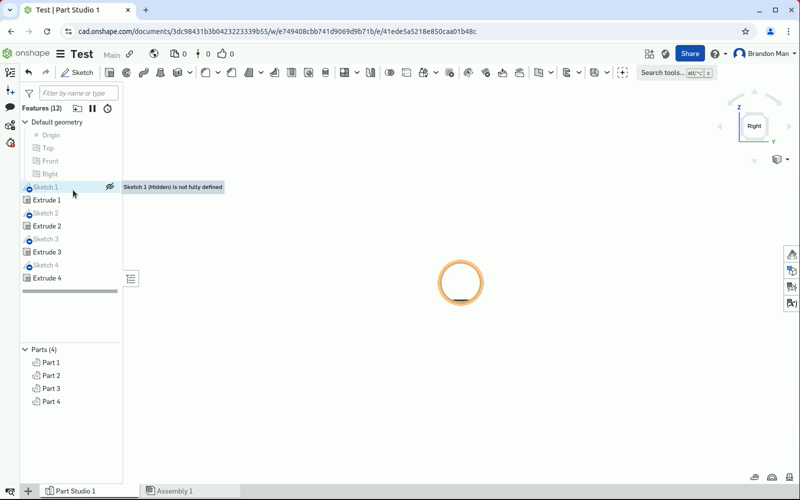
click(73, 189)
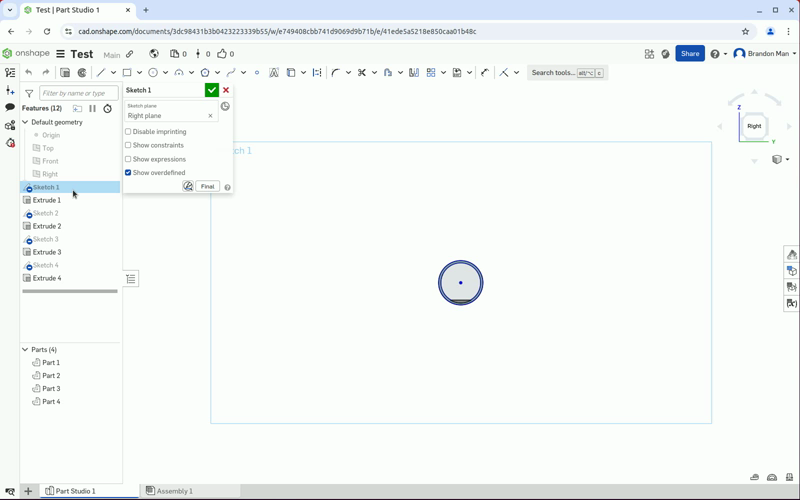
mouse_move(229, 92)
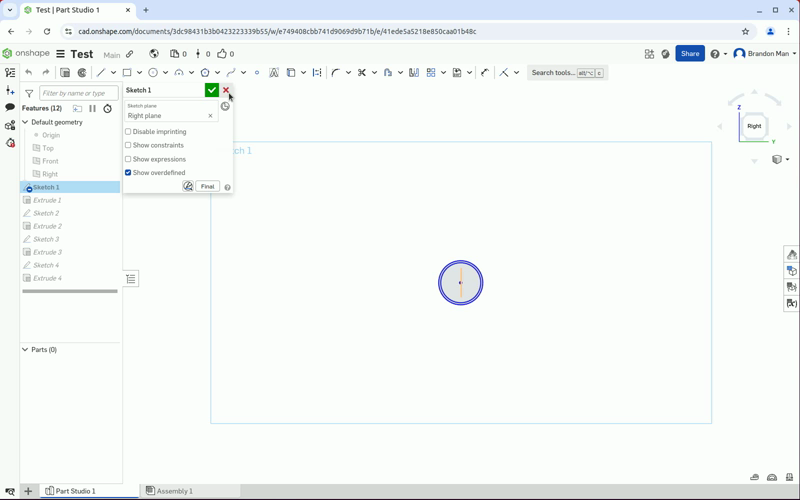
click(229, 92)
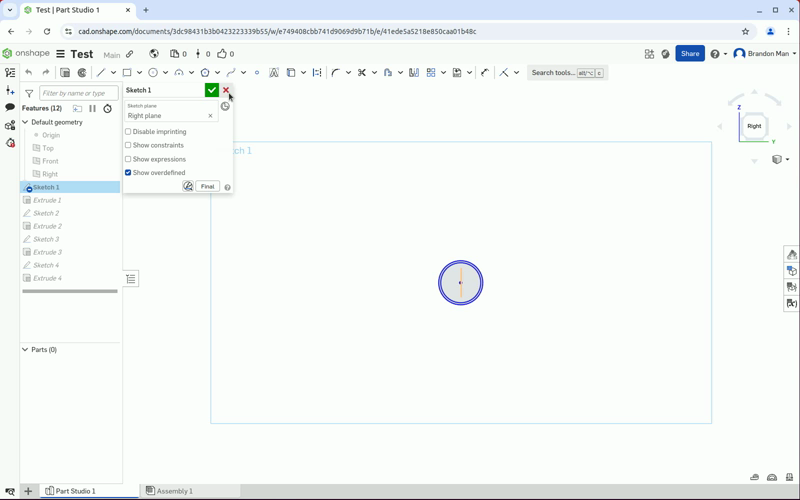
key(shift+s)
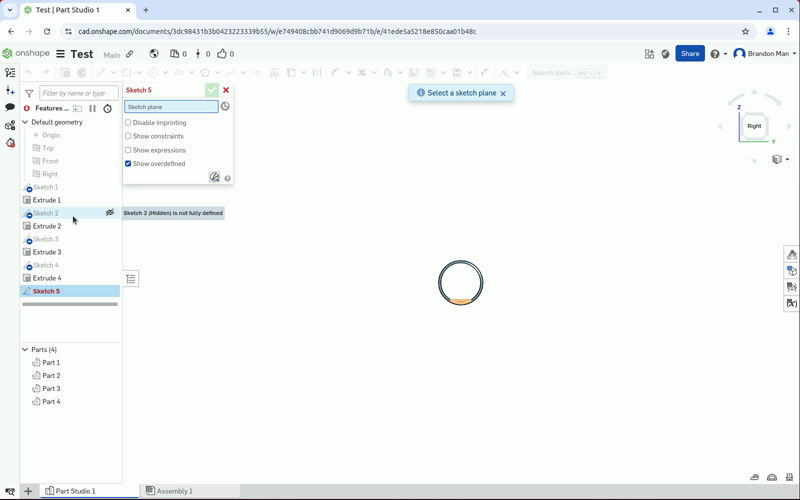
scroll(3)
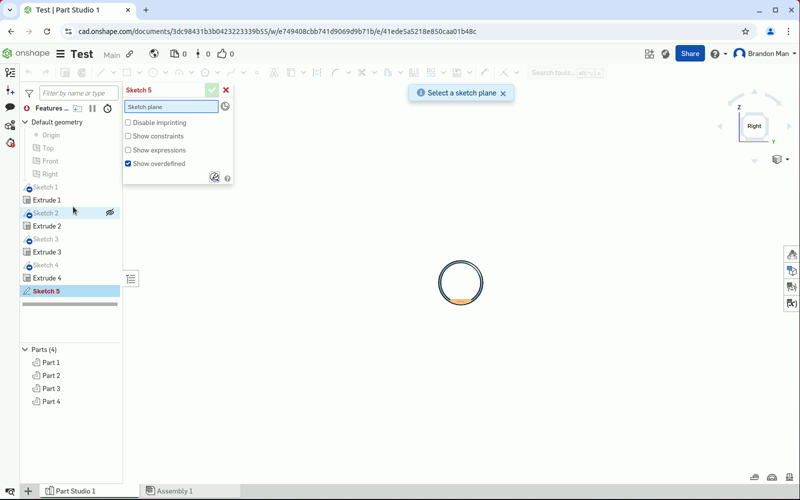
mouse_move(73, 176)
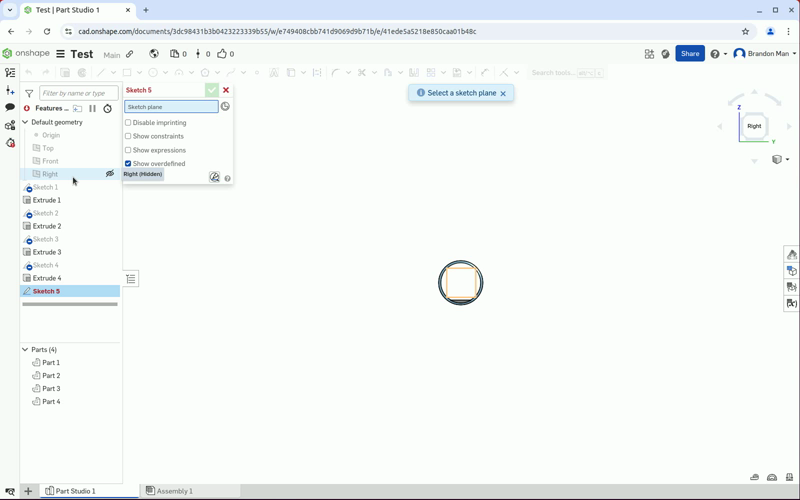
click(73, 176)
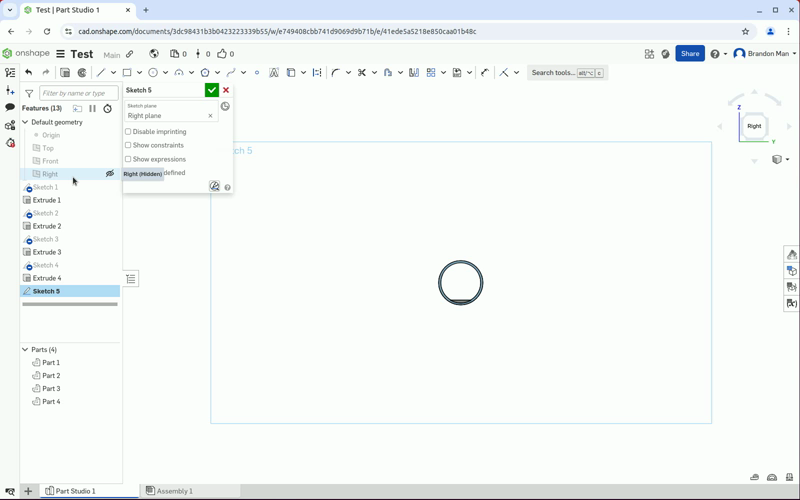
mouse_move(73, 352)
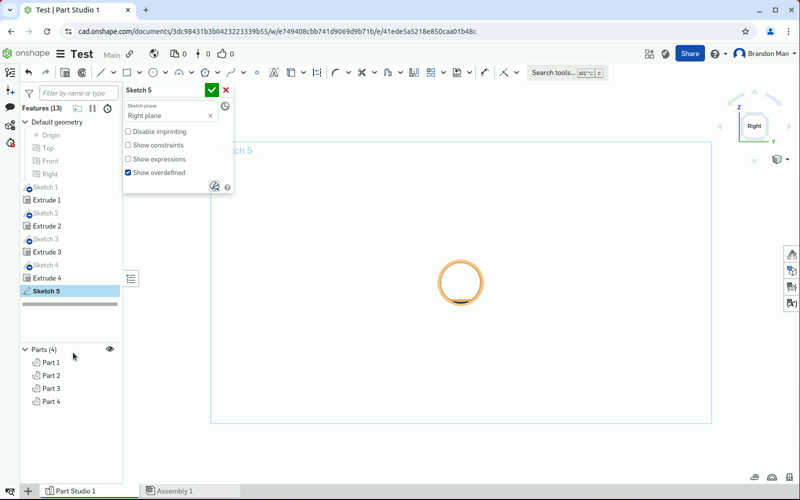
key(y)
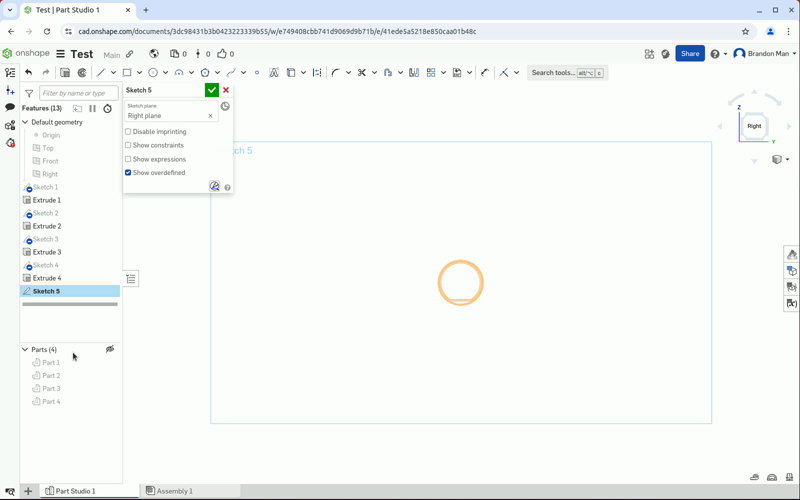
key(l)
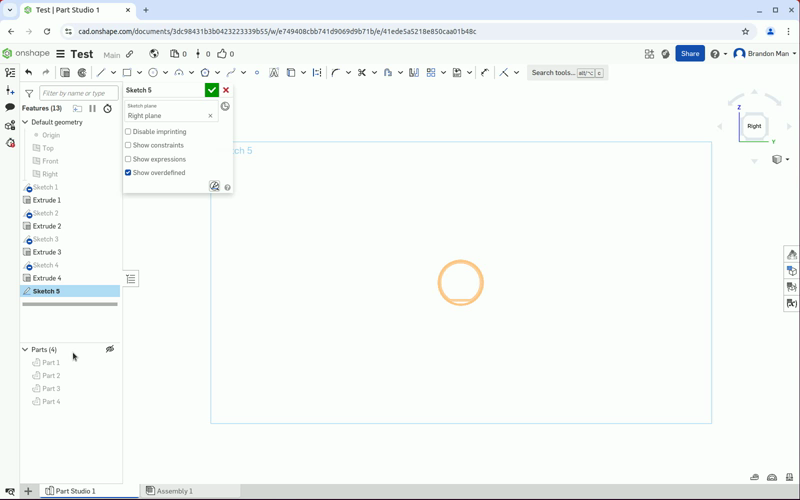
key_down(shift)
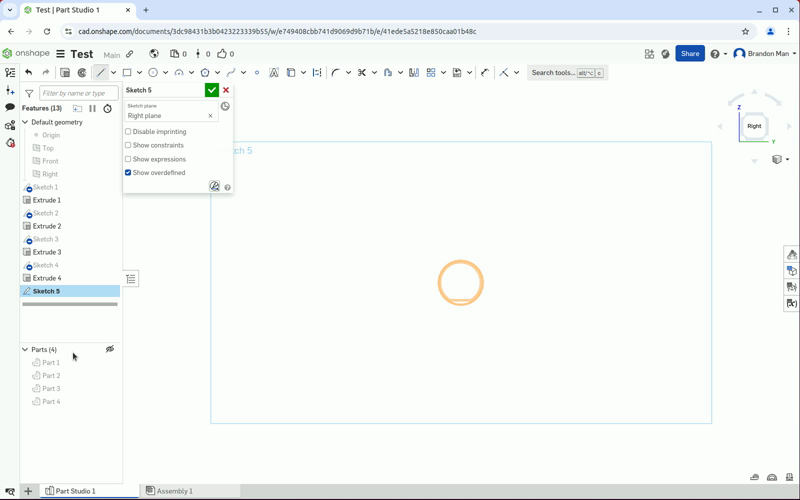
mouse_move(450, 300)
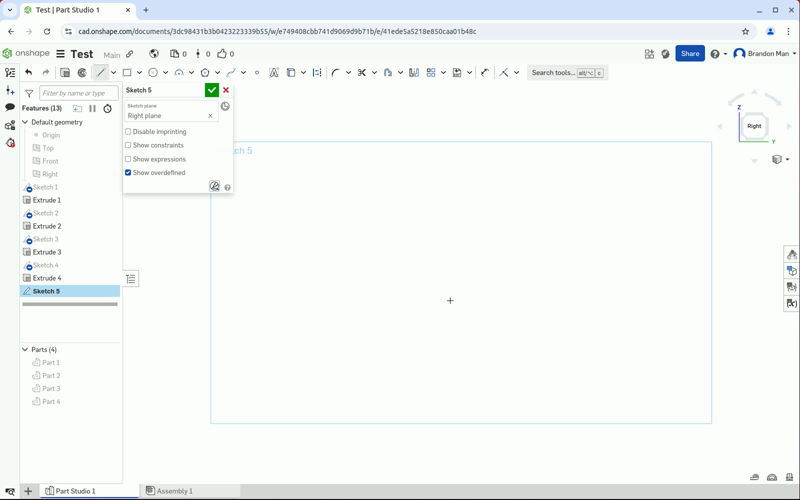
click(450, 300)
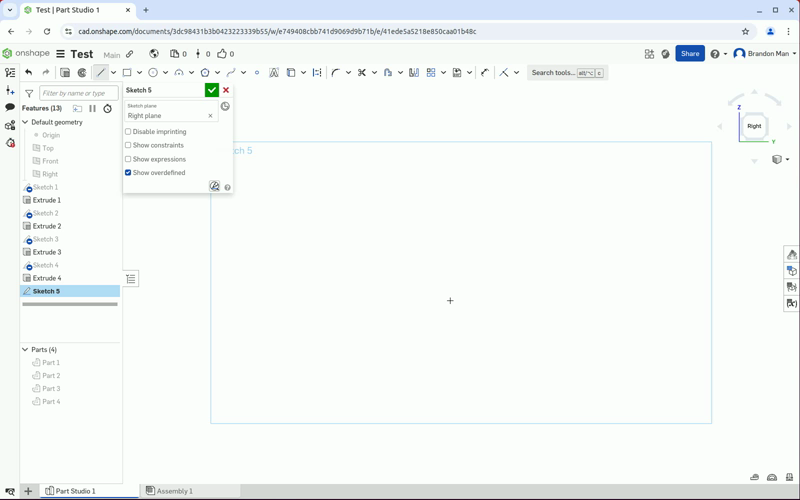
key_up(shift)
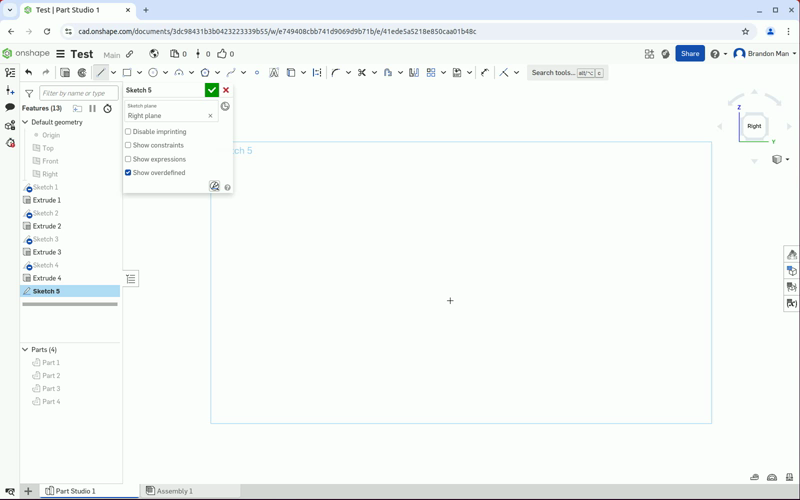
key_down(shift)
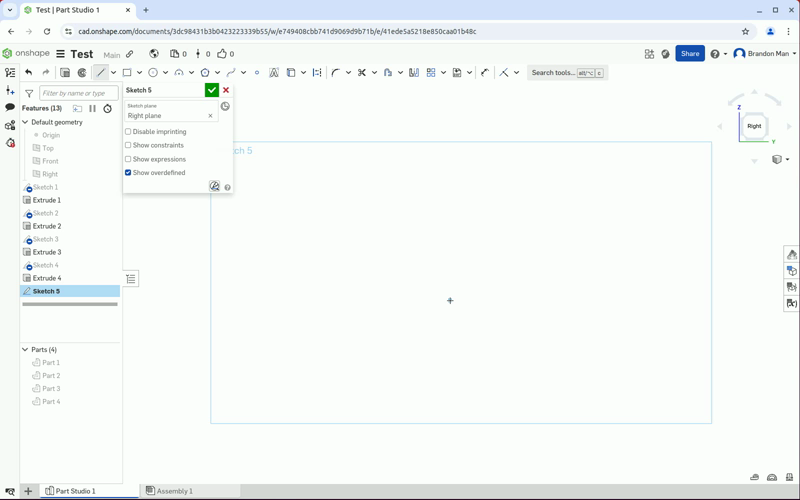
mouse_move(480, 300)
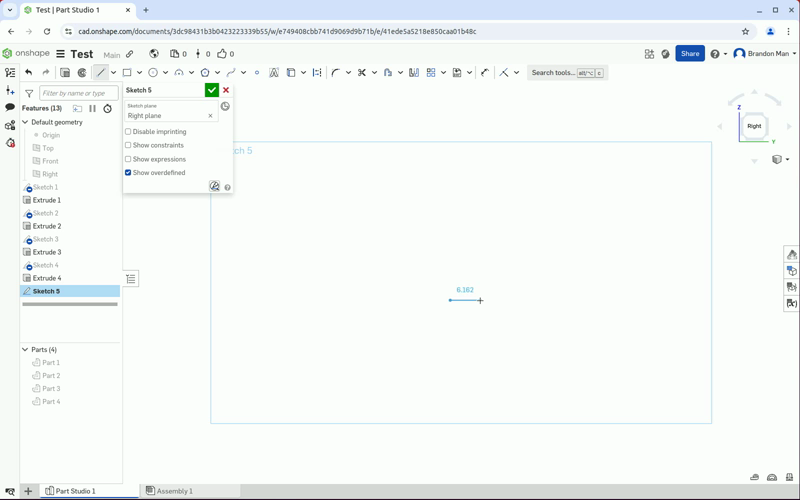
mouse_move(471, 300)
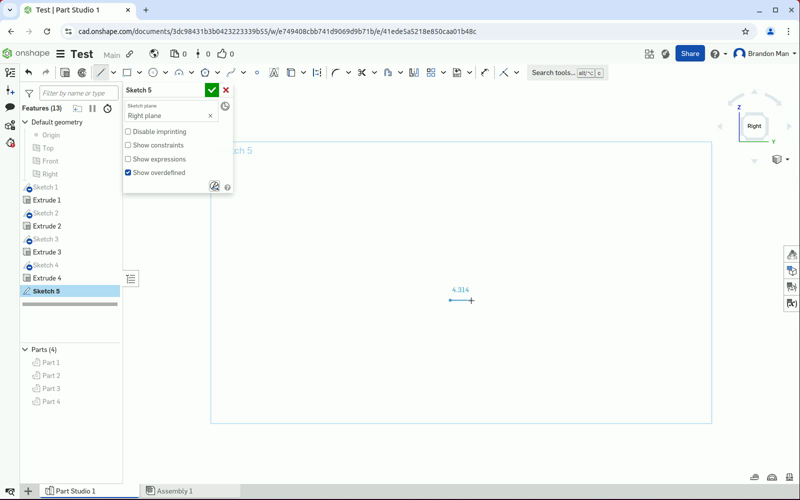
click(471, 300)
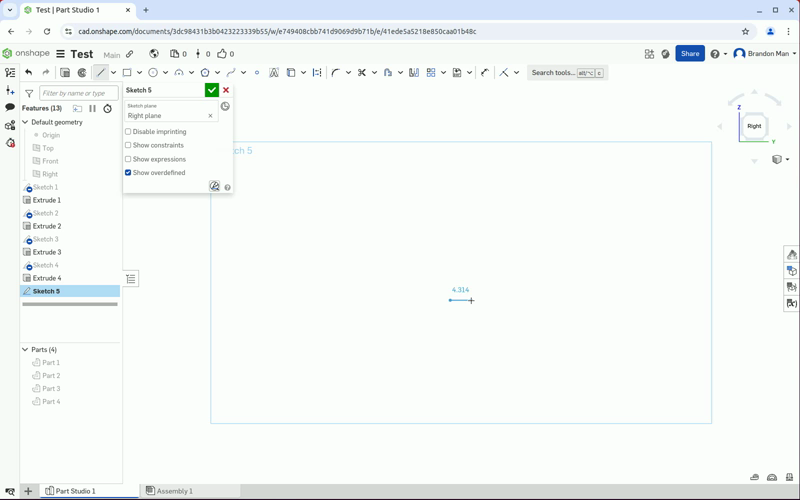
key_up(shift)
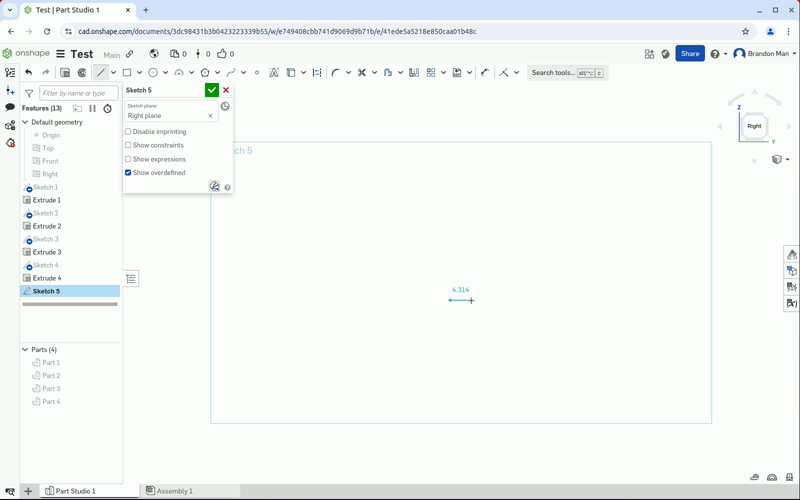
key(esc)
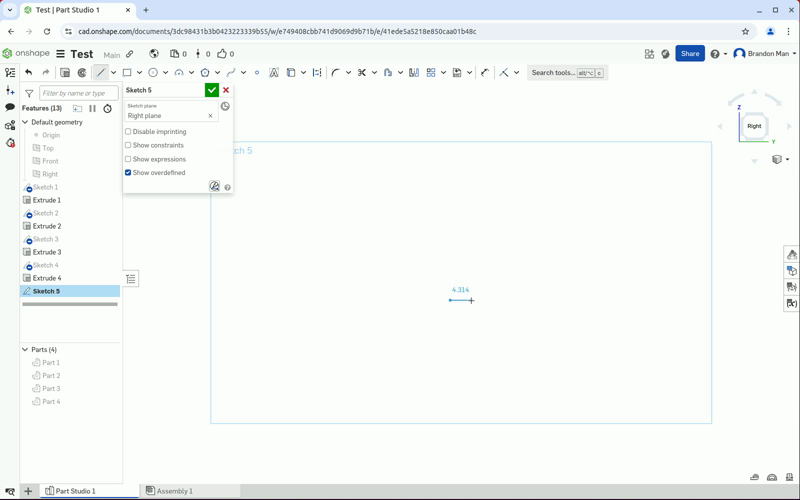
key(a)
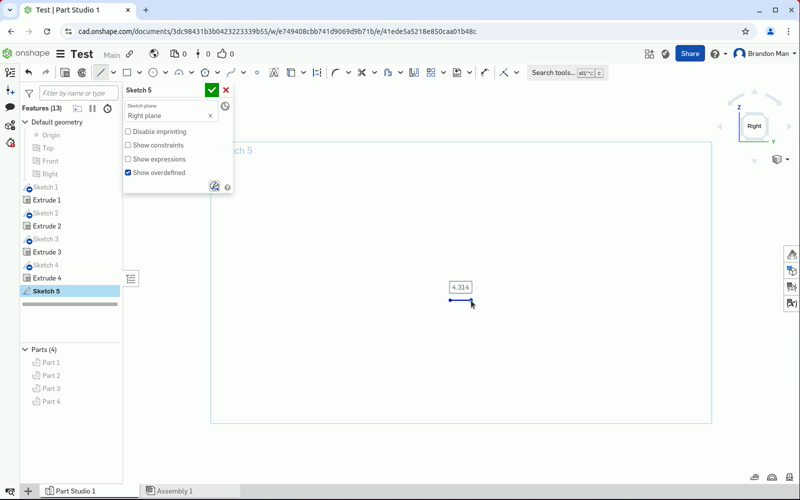
mouse_move(471, 300)
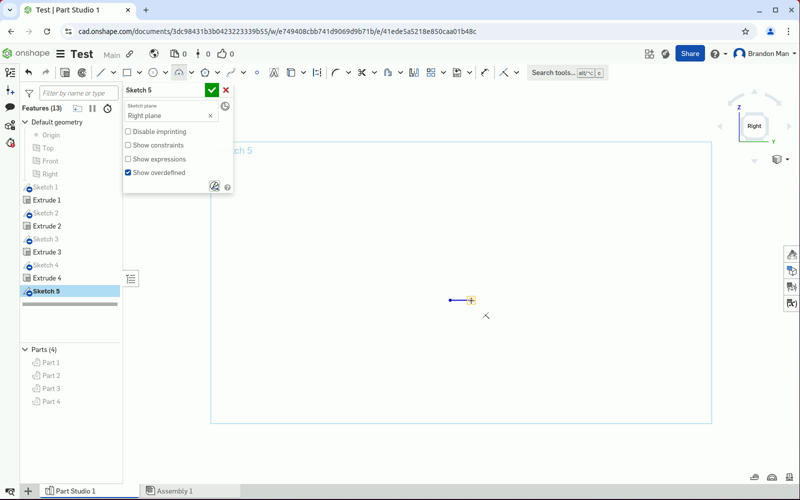
click(471, 300)
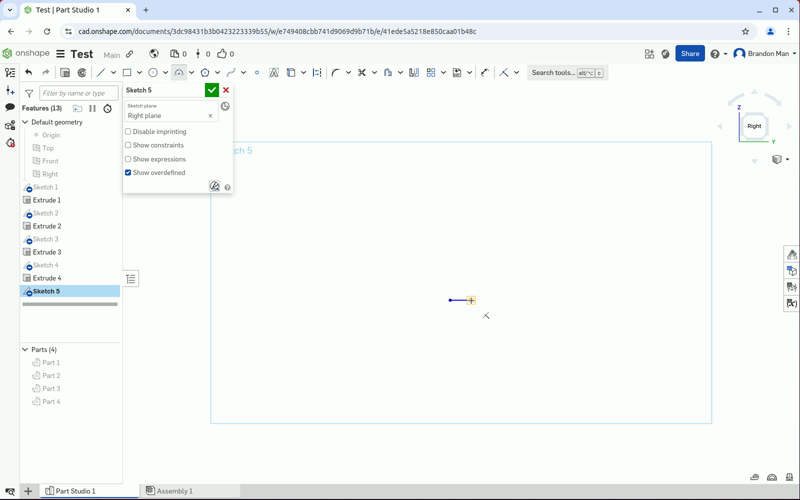
mouse_move(450, 300)
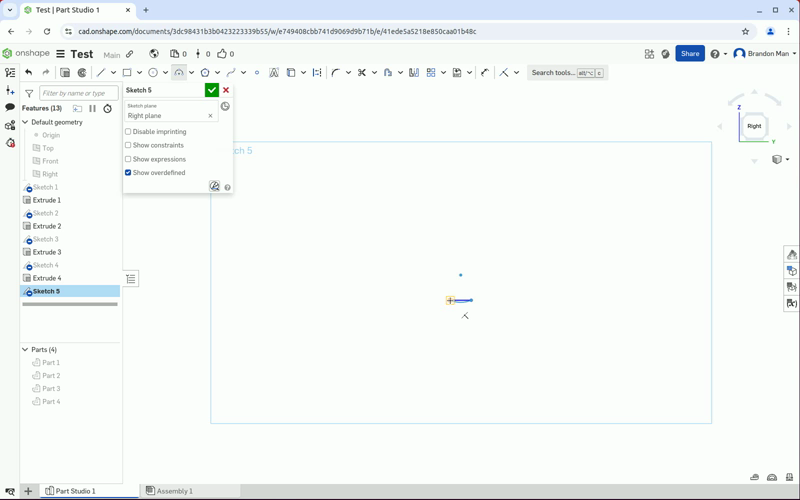
click(450, 300)
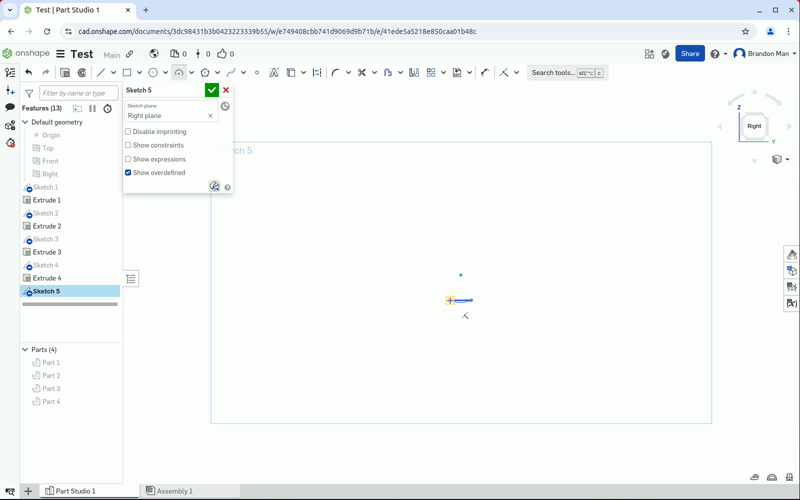
key_down(shift)
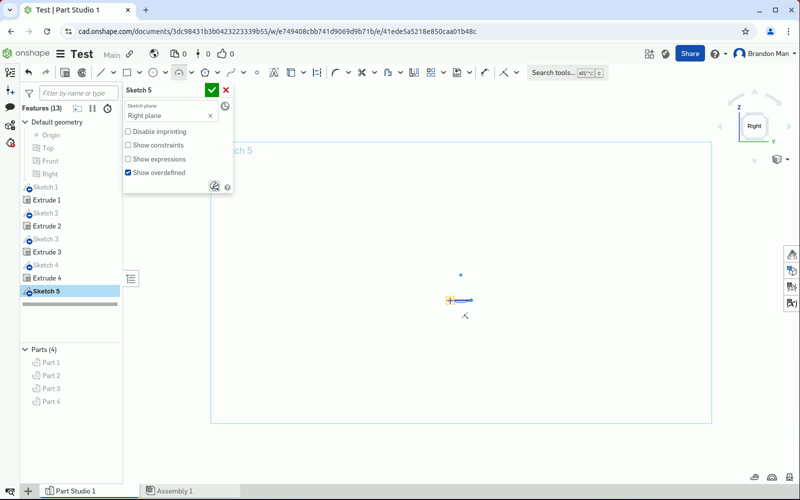
mouse_move(460, 262)
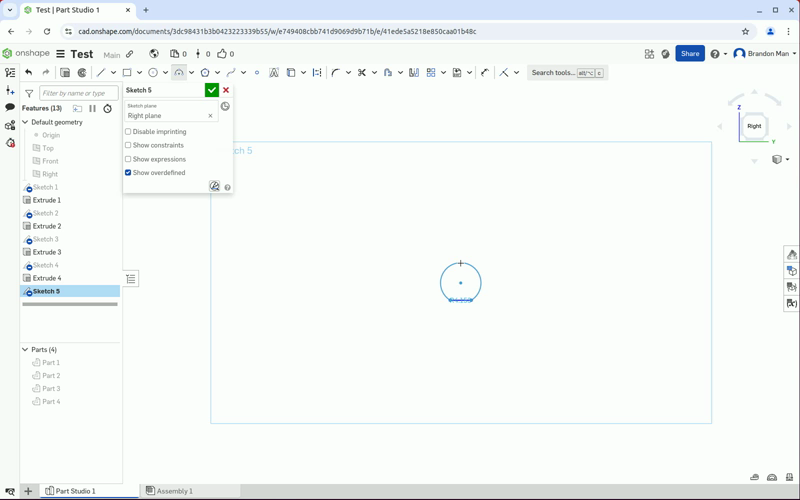
click(460, 262)
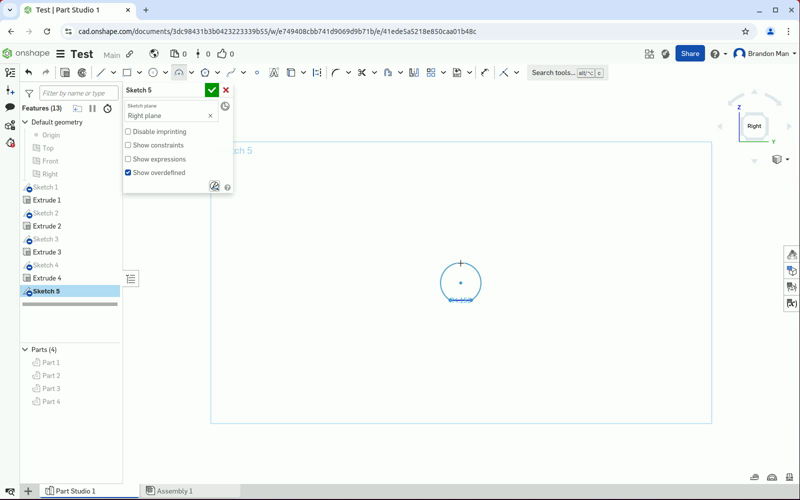
key_up(shift)
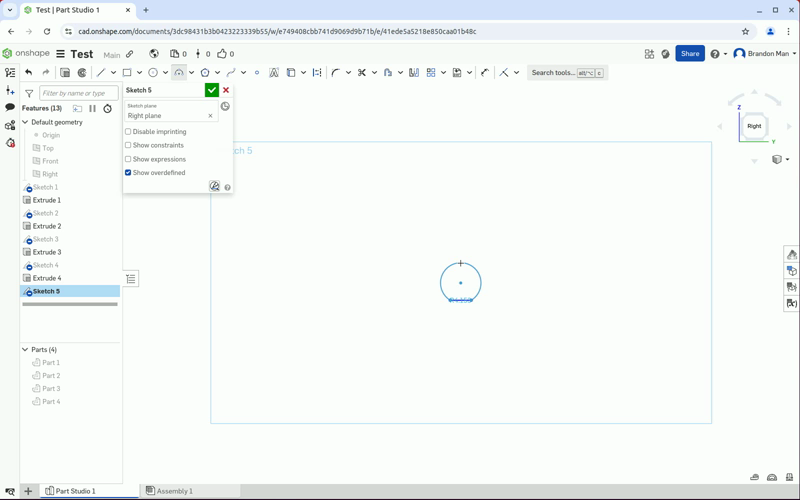
key(esc)
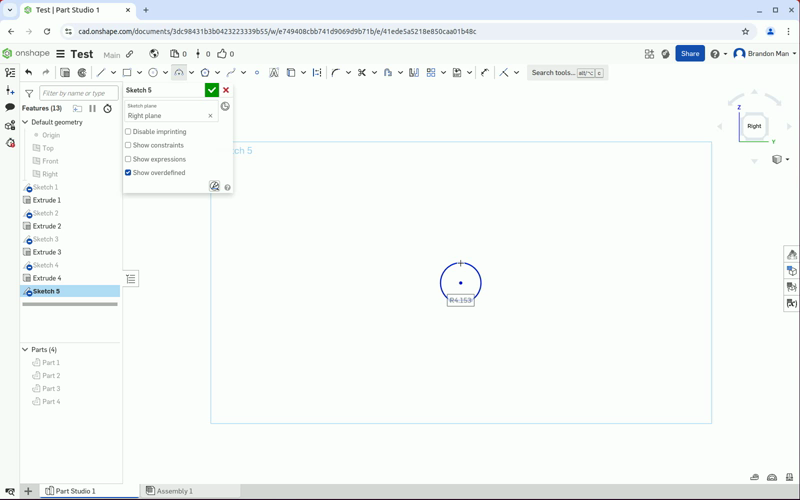
mouse_move(466, 287)
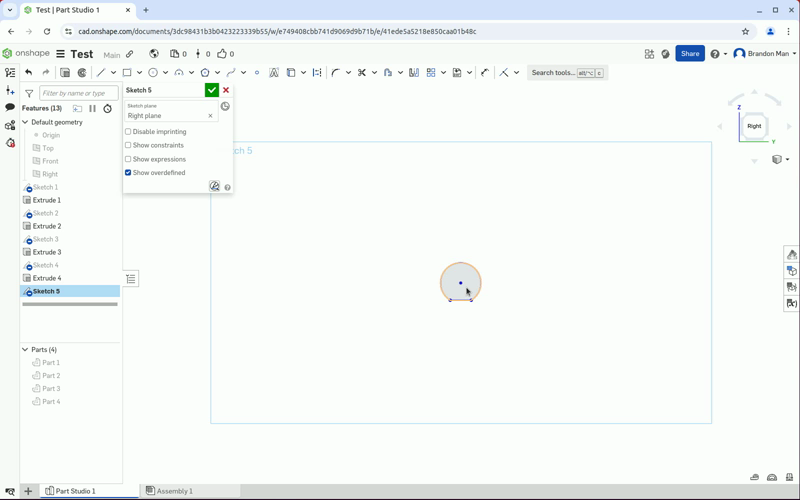
scroll(6)
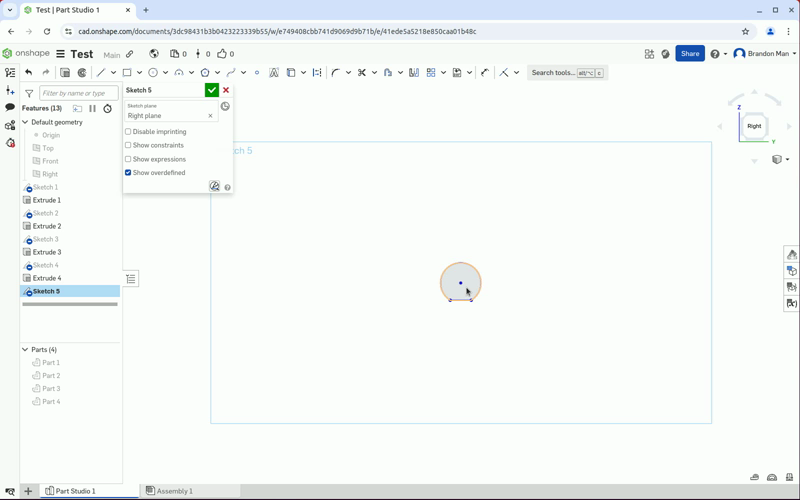
scroll(6)
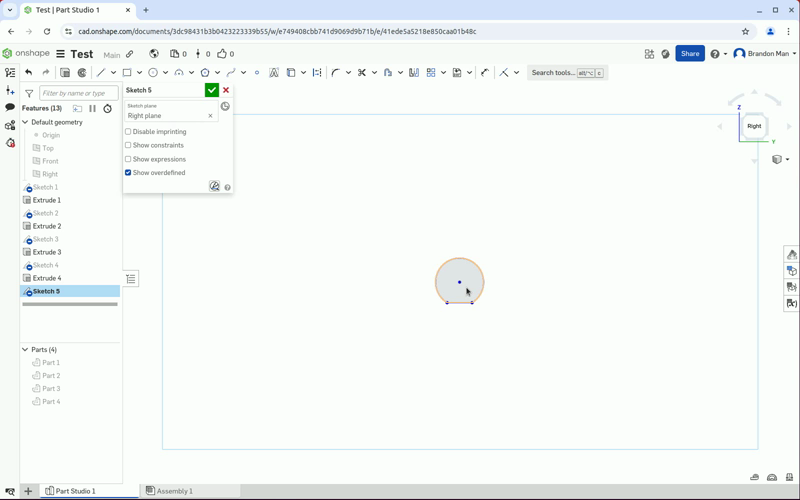
scroll(6)
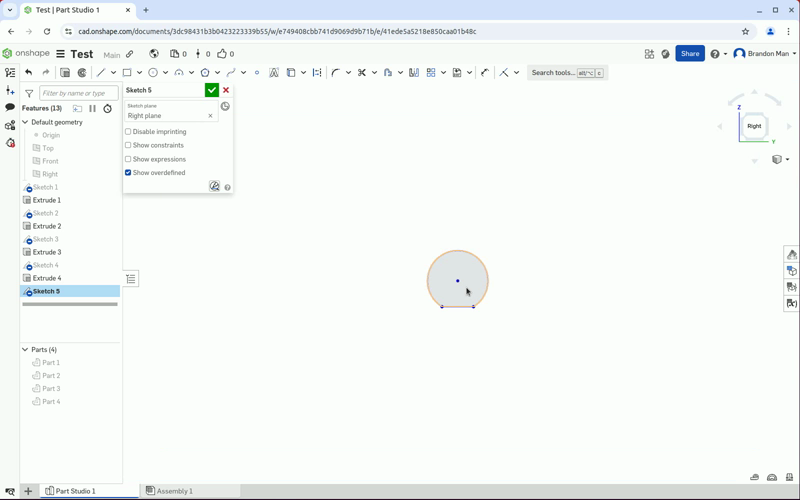
scroll(6)
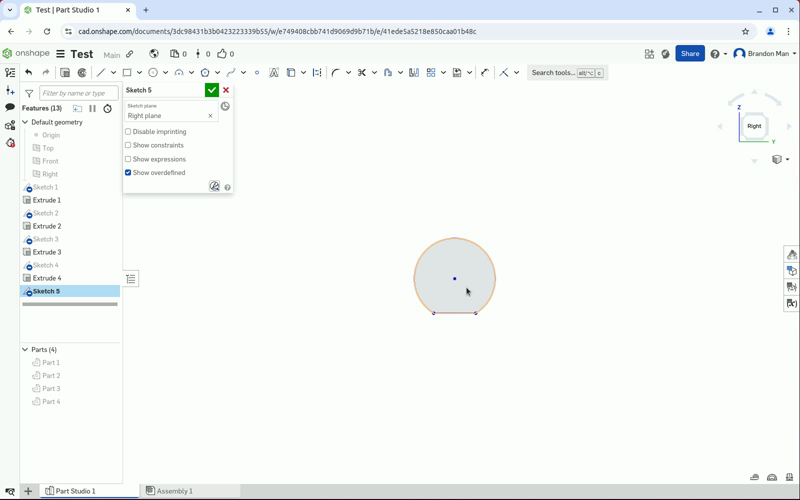
scroll(6)
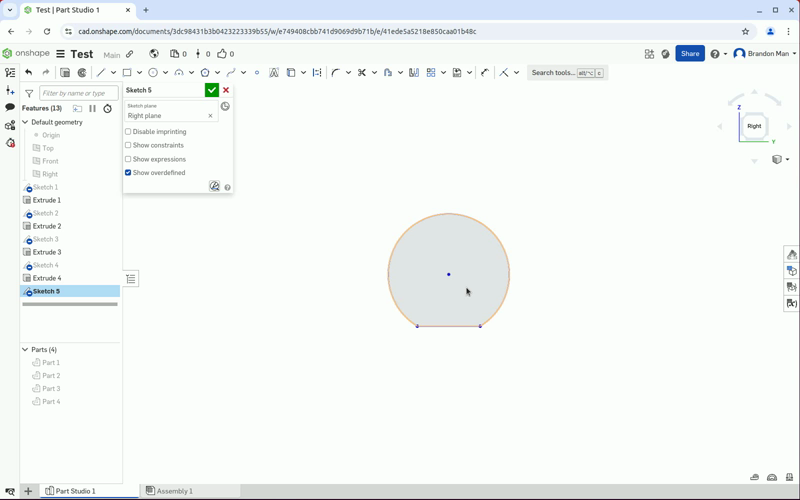
scroll(6)
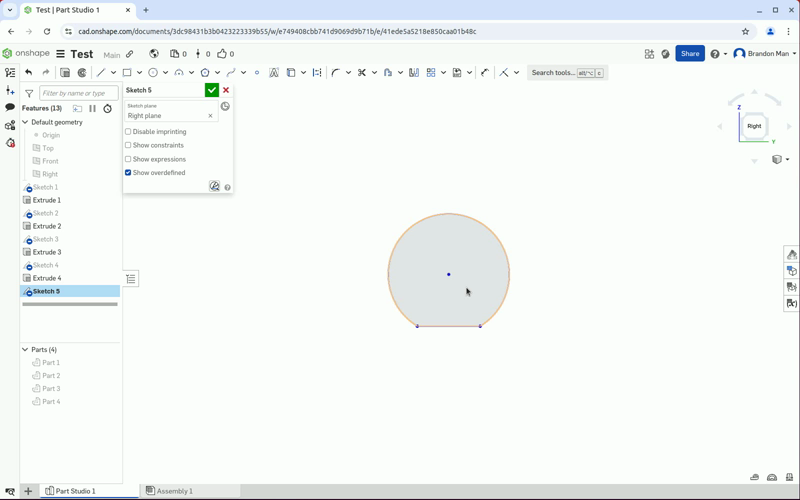
scroll(6)
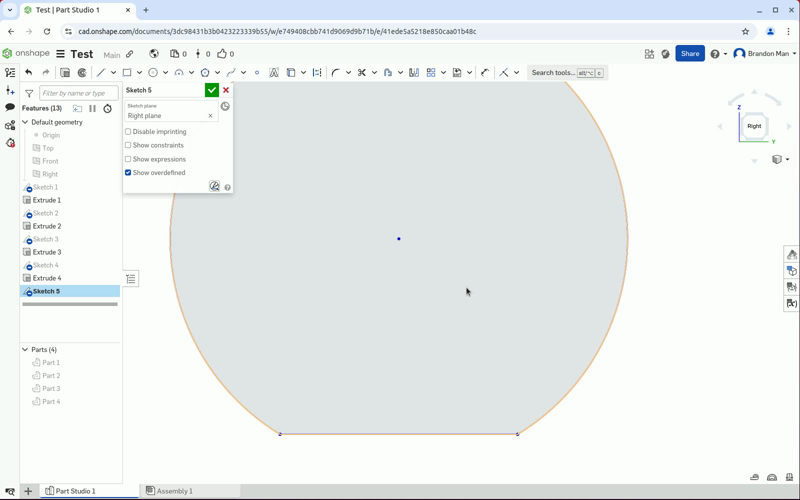
click(466, 287)
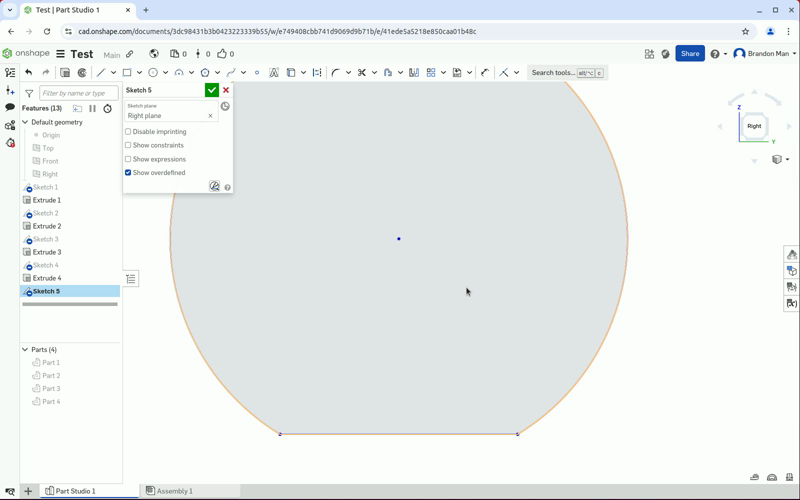
scroll(-6)
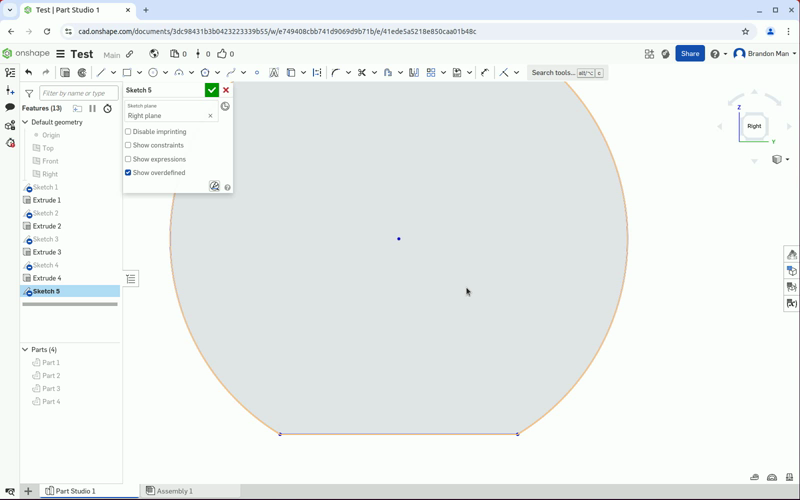
scroll(-6)
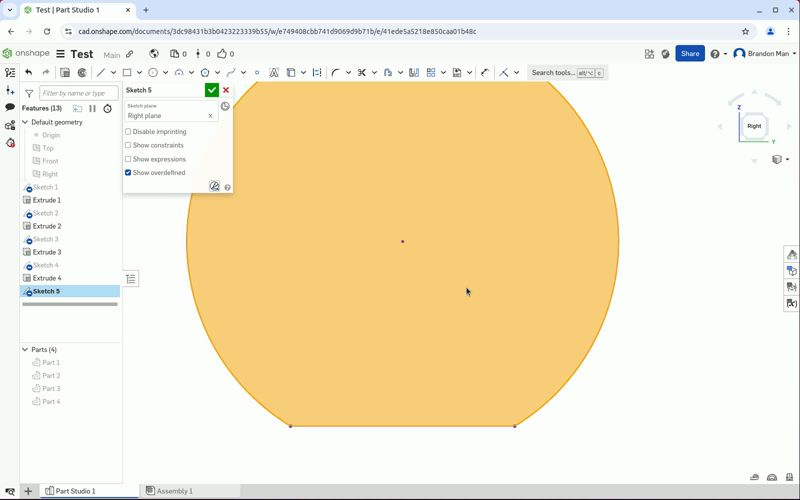
scroll(-6)
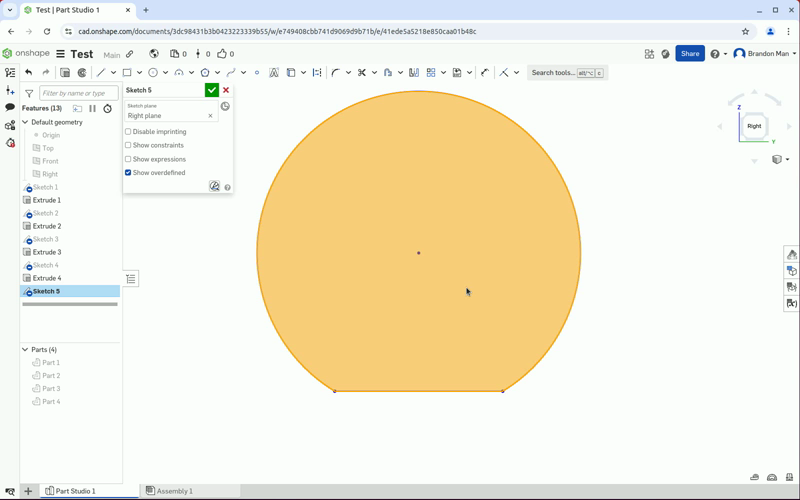
scroll(-6)
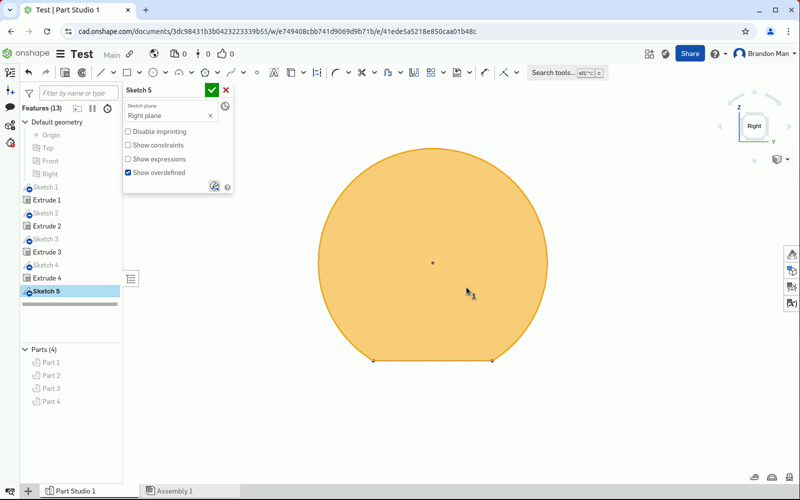
scroll(-6)
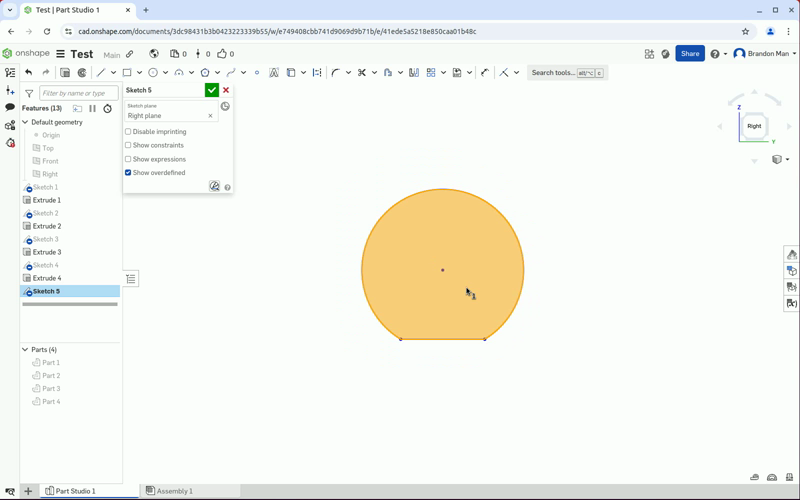
scroll(-6)
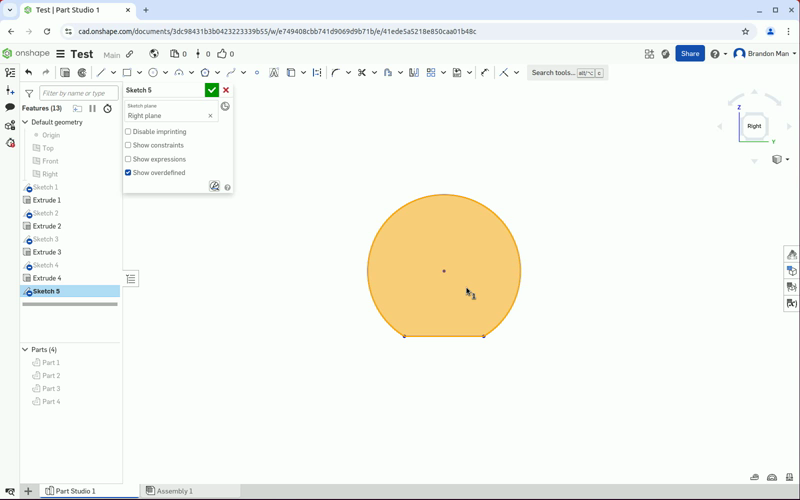
scroll(-6)
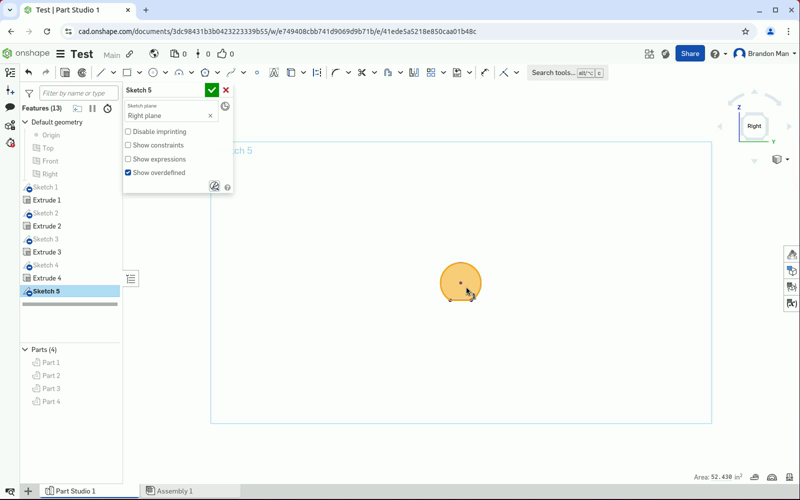
mouse_move(73, 352)
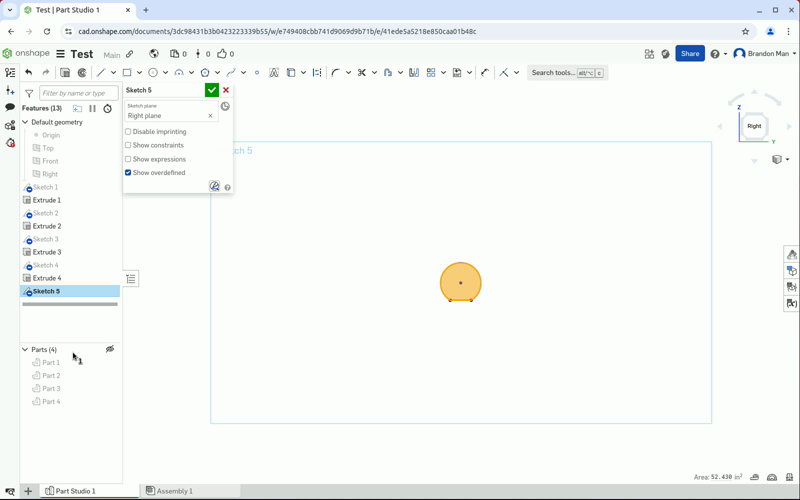
key(shift+y)
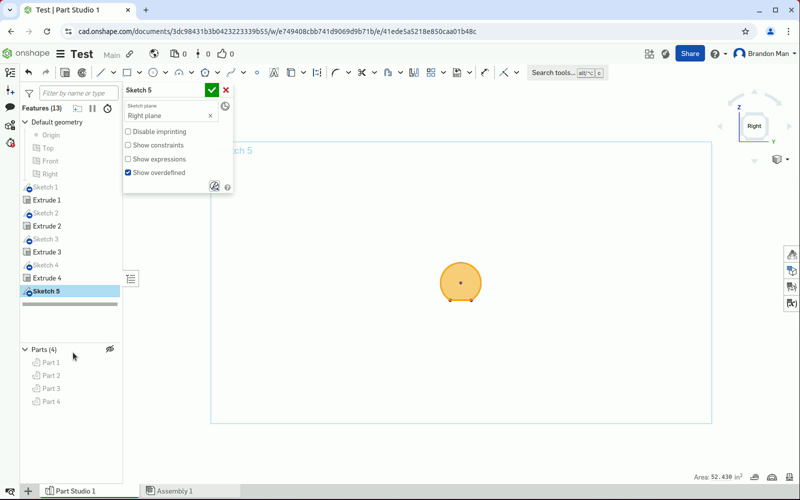
key(shift+e)
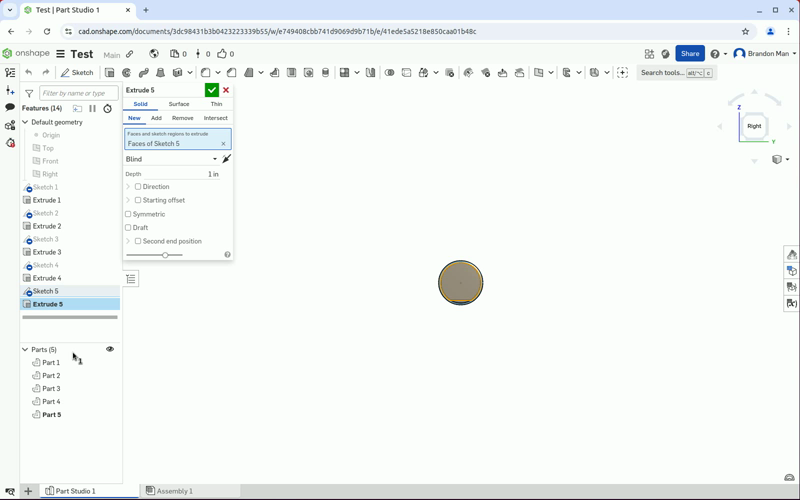
mouse_move(143, 106)
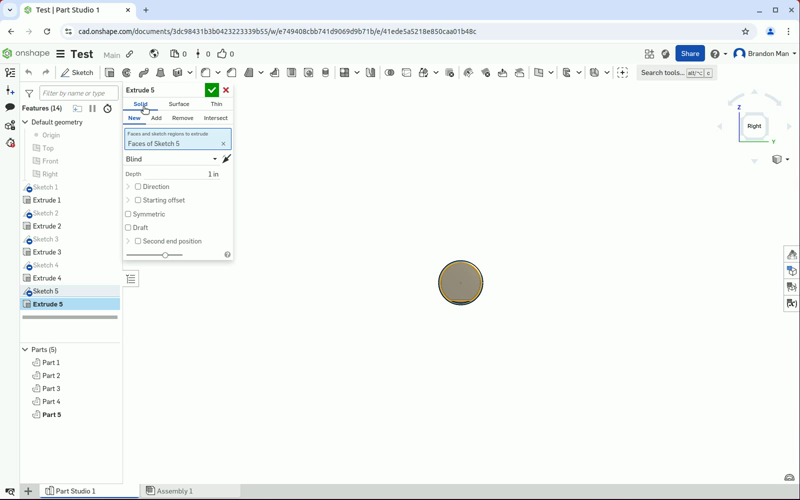
click(143, 106)
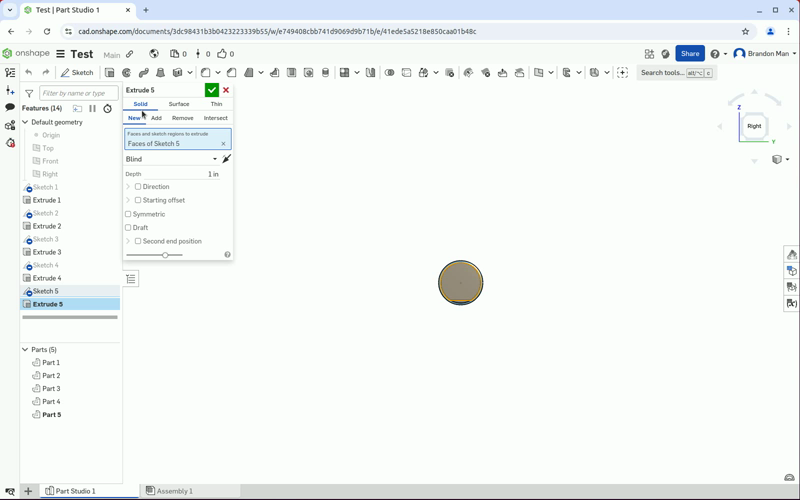
mouse_move(137, 120)
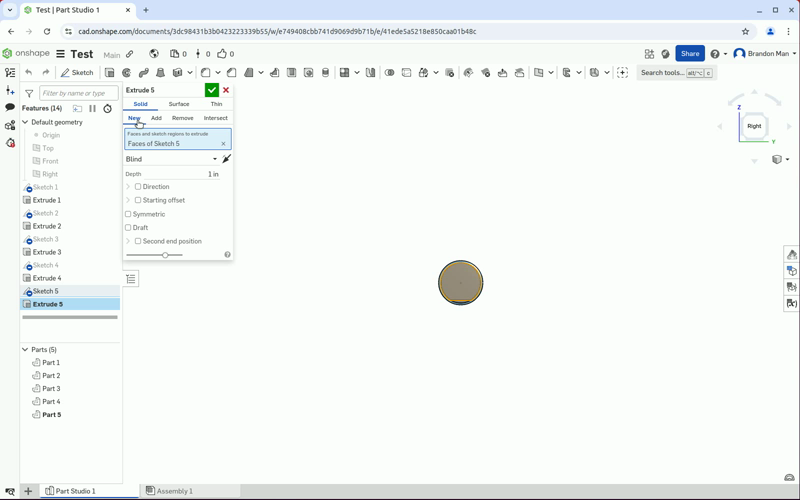
click(137, 120)
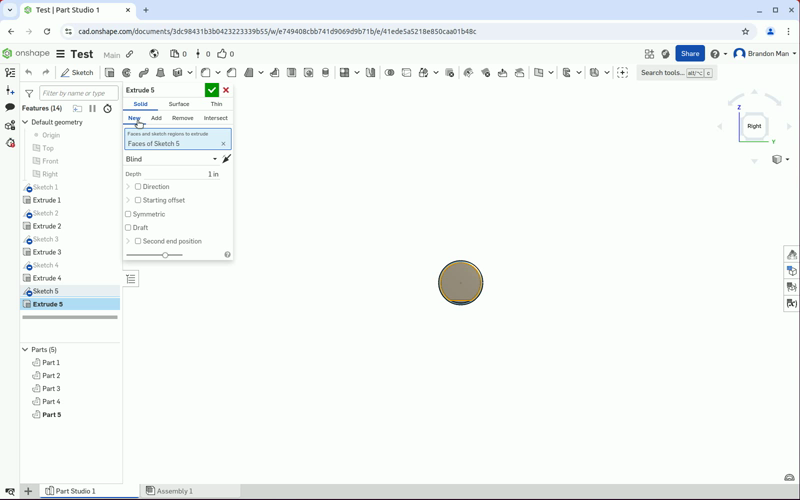
key(tab, 4)
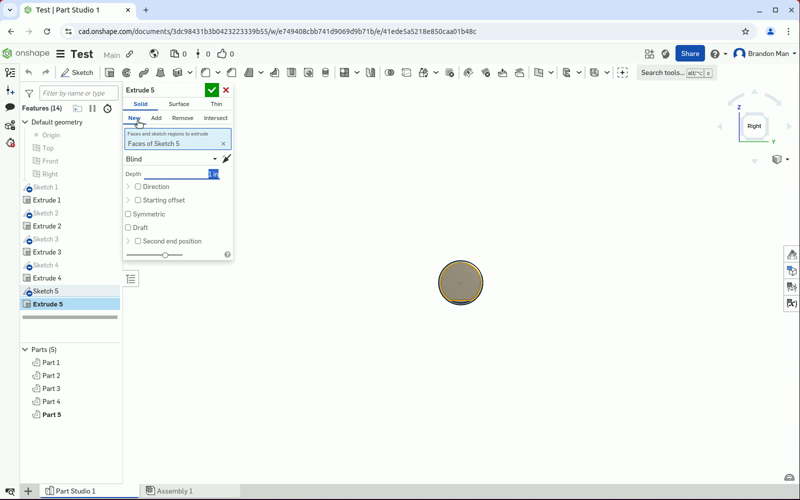
text(0.481)
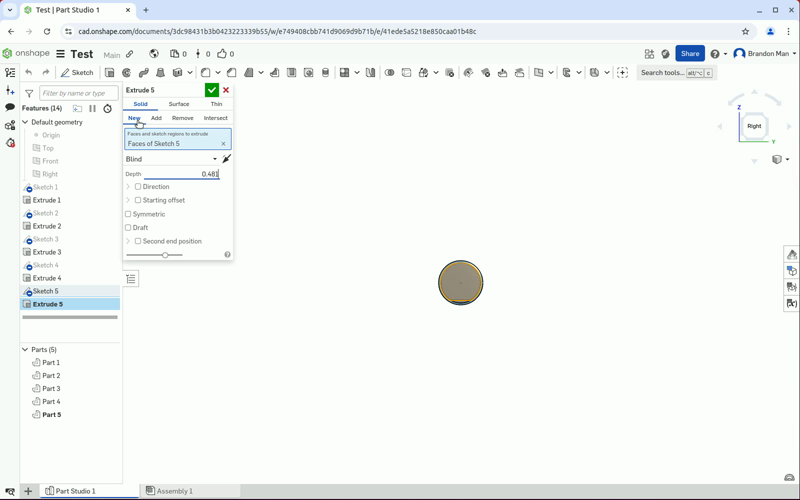
key(enter)
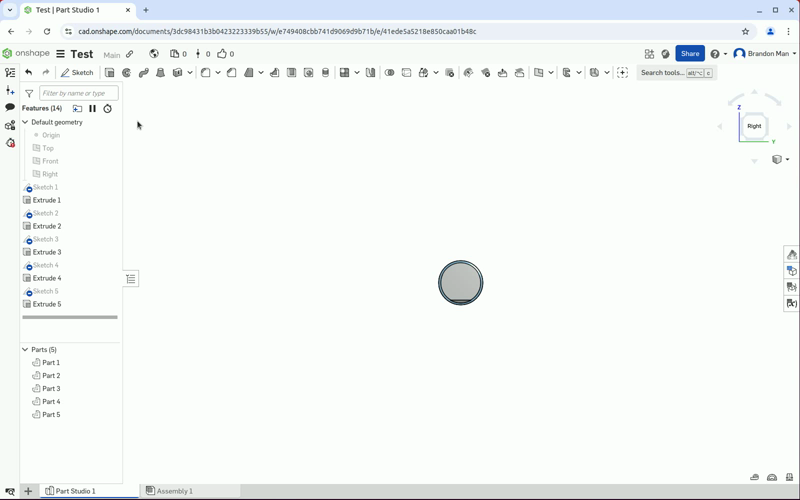
key(shift+h)
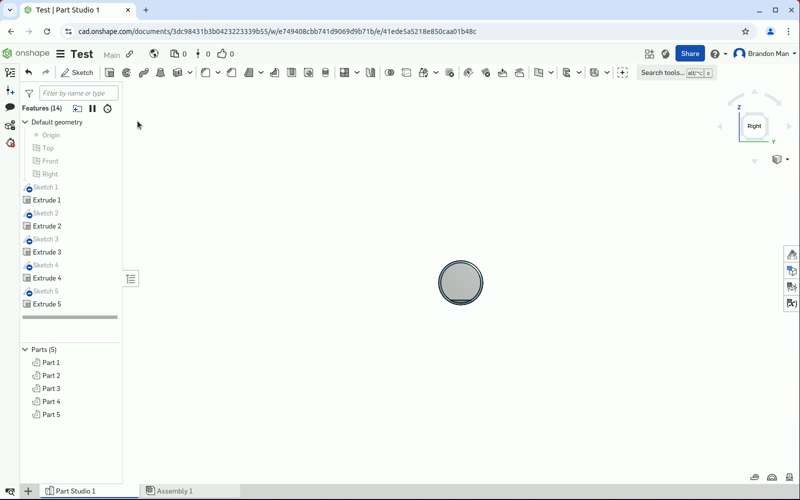
key(shift+h)
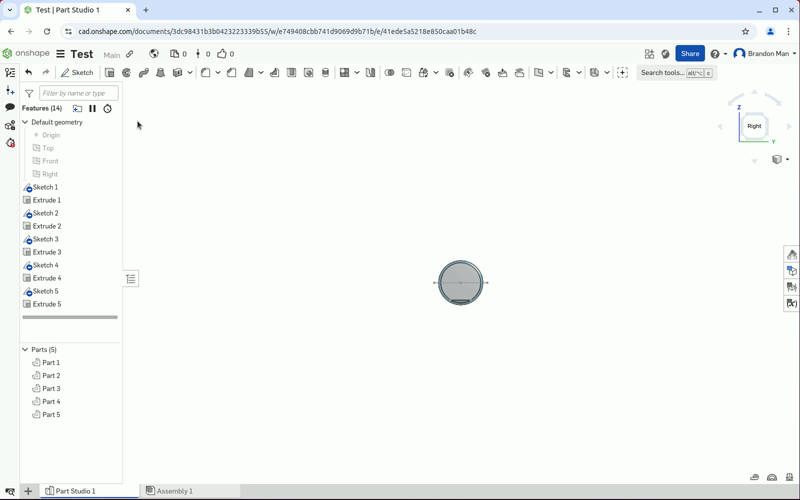
key(shift+7)
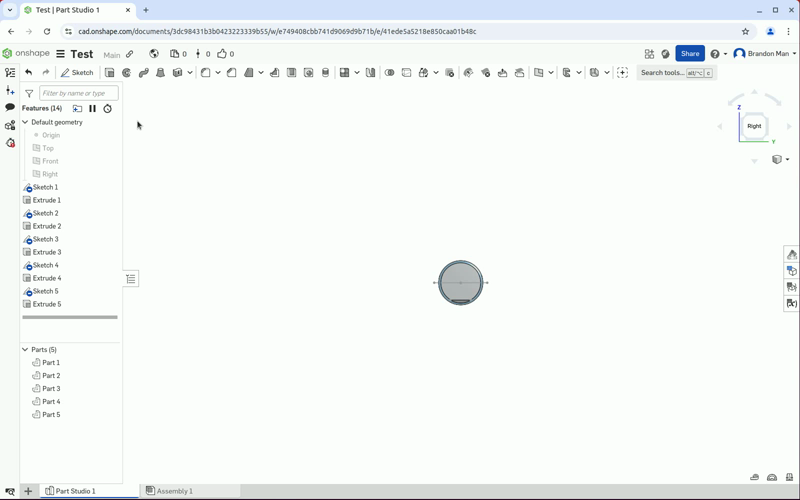
key(right, 2)
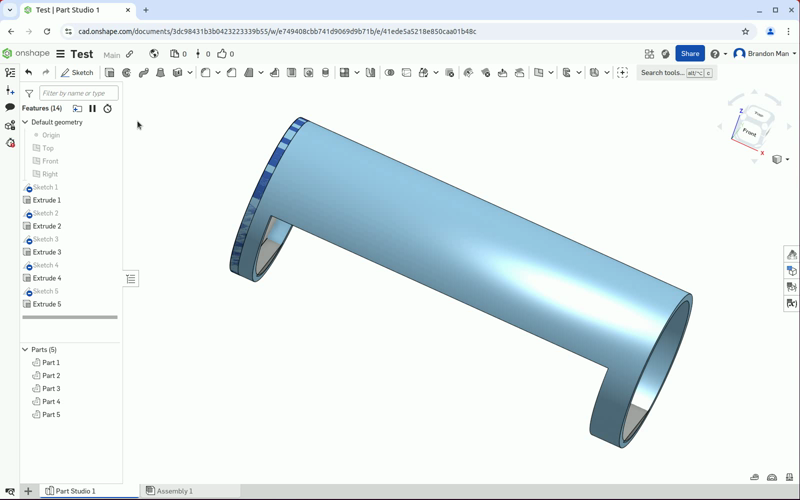
key(down, 2)
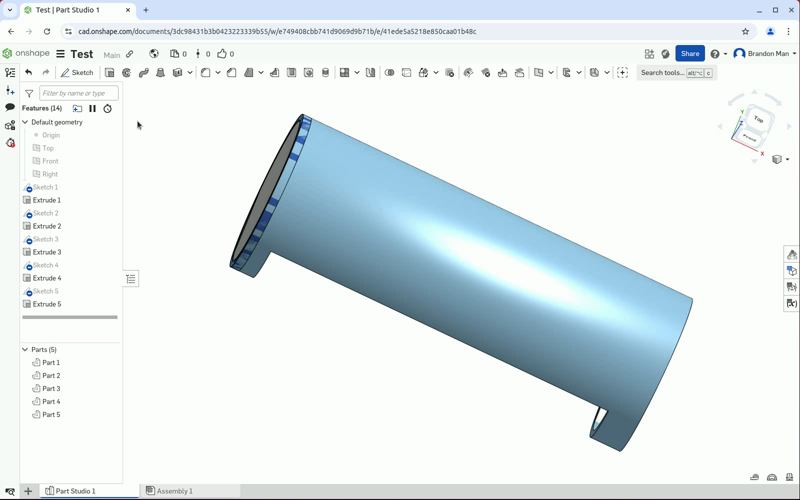
key(up, 2)
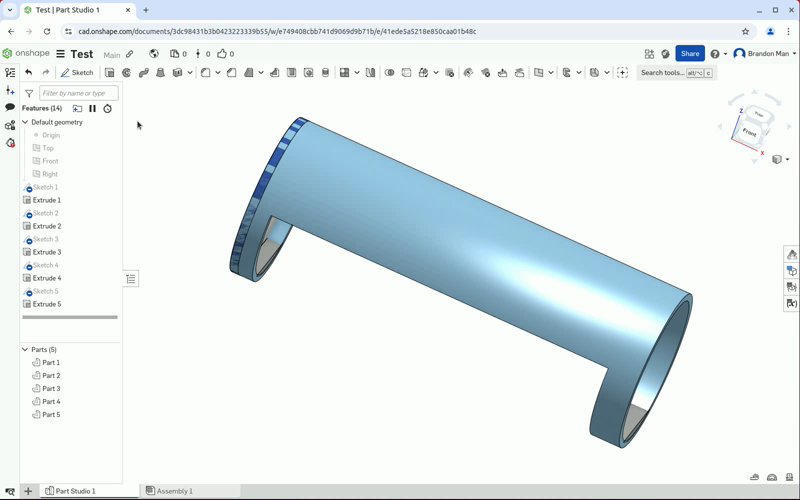
key(left, 2)
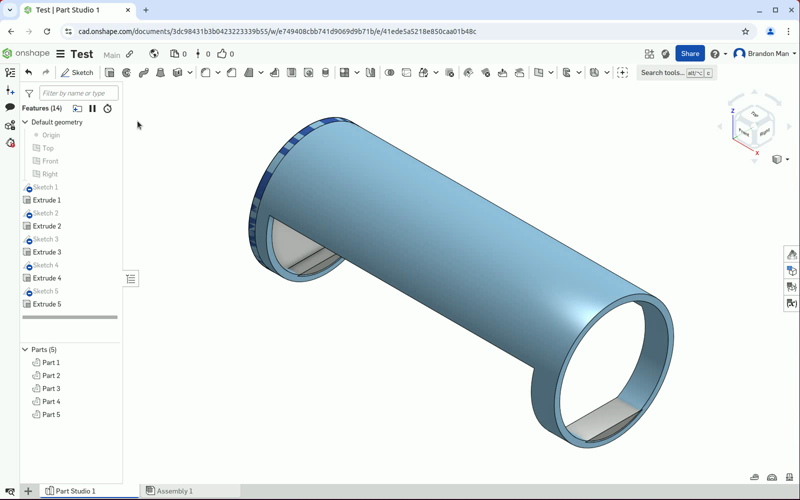
mouse_move(73, 189)
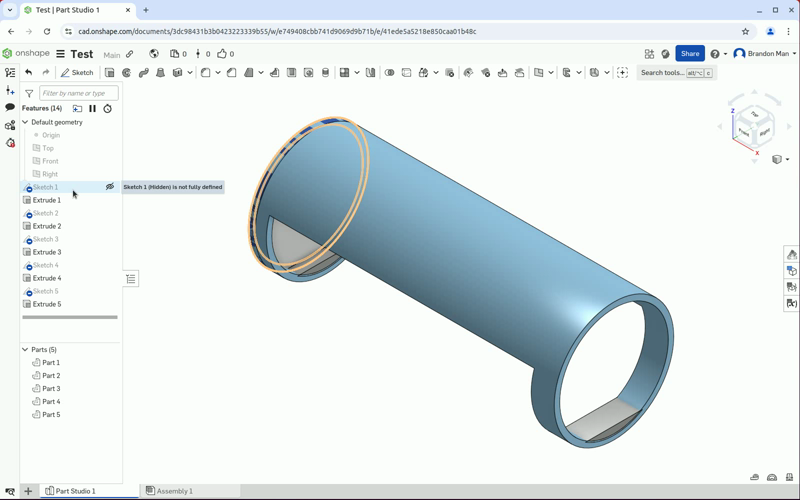
click(73, 189)